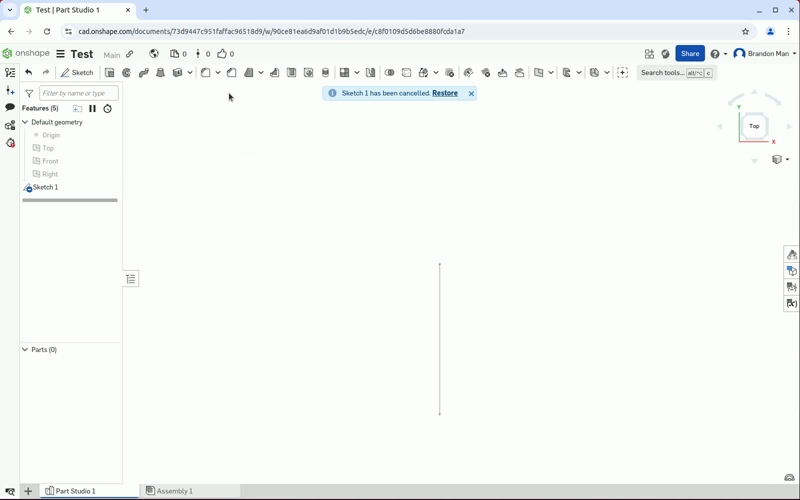
key(shift+h)
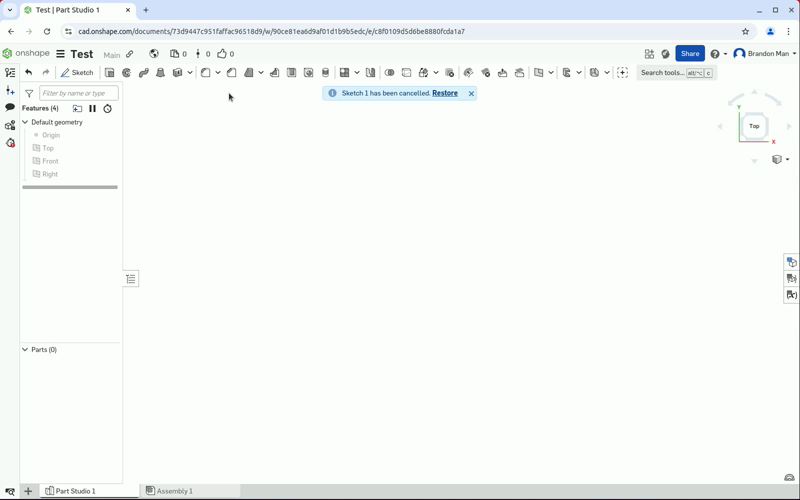
mouse_move(73, 352)
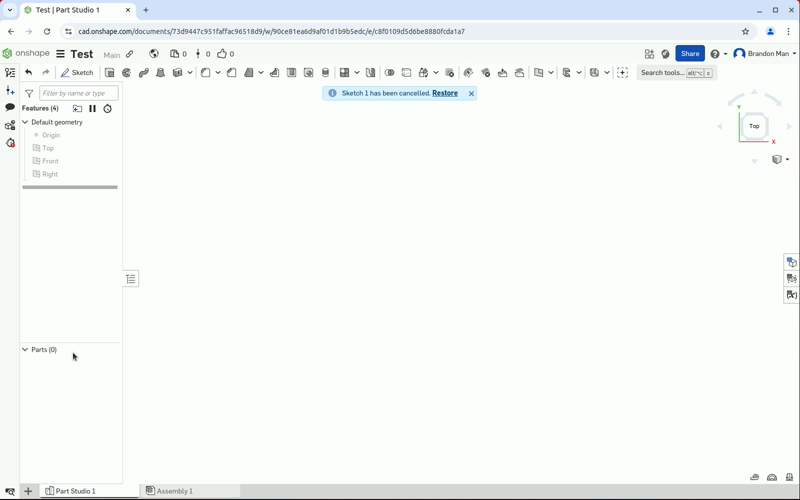
key(y)
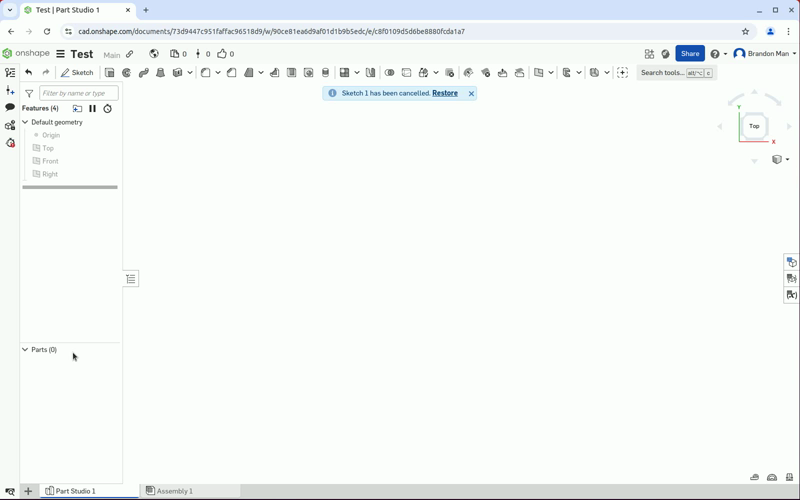
key(shift+p)
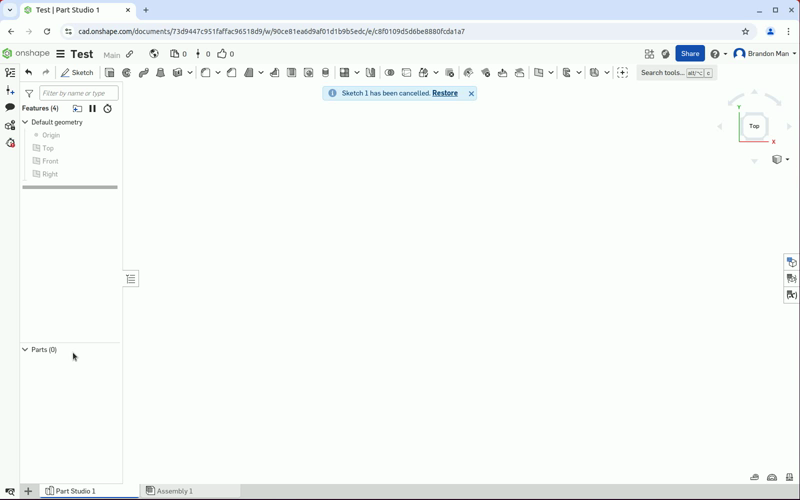
key(space)
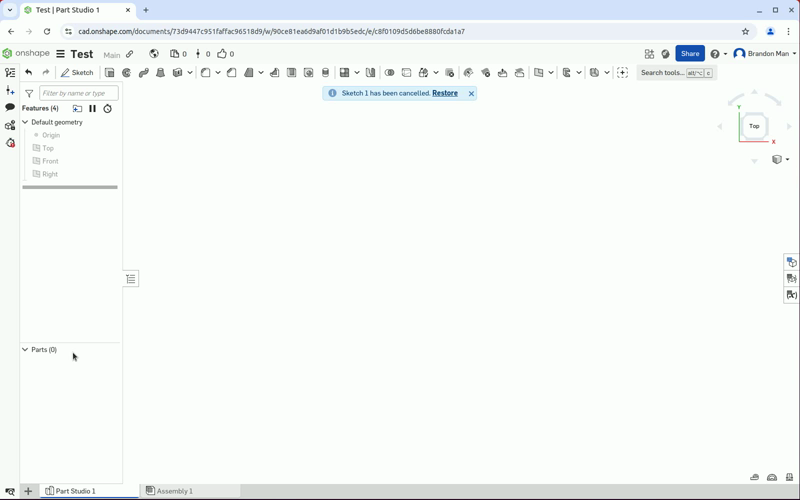
key_down(shift)
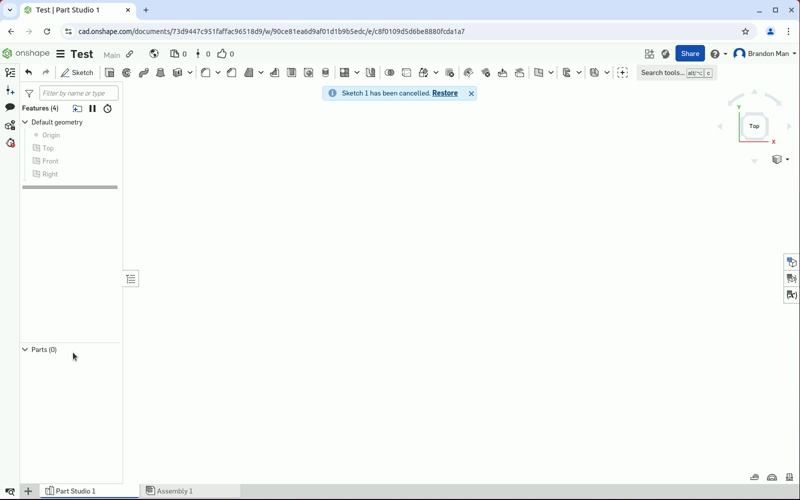
key(up)
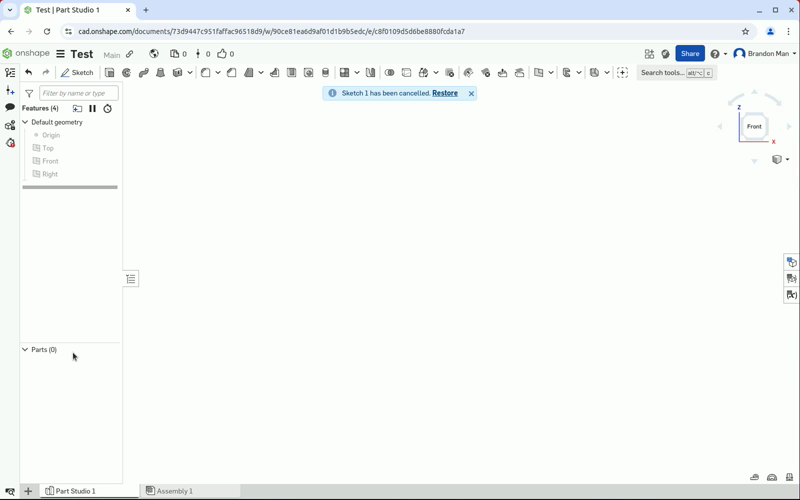
key_up(shift)
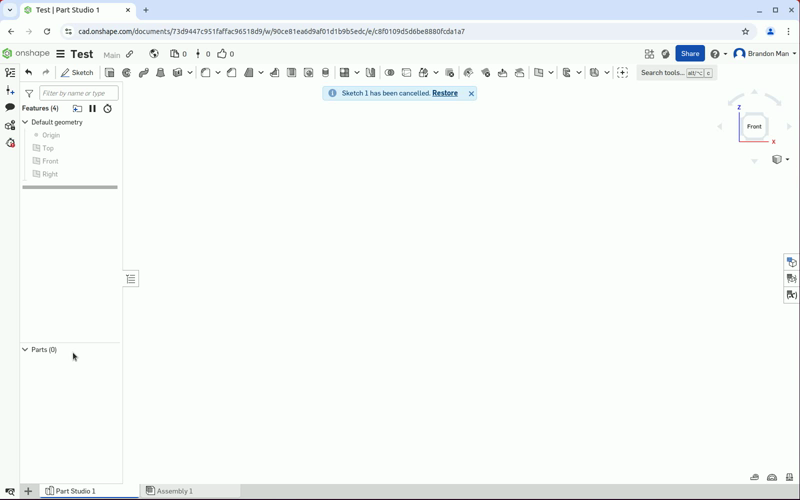
mouse_move(73, 352)
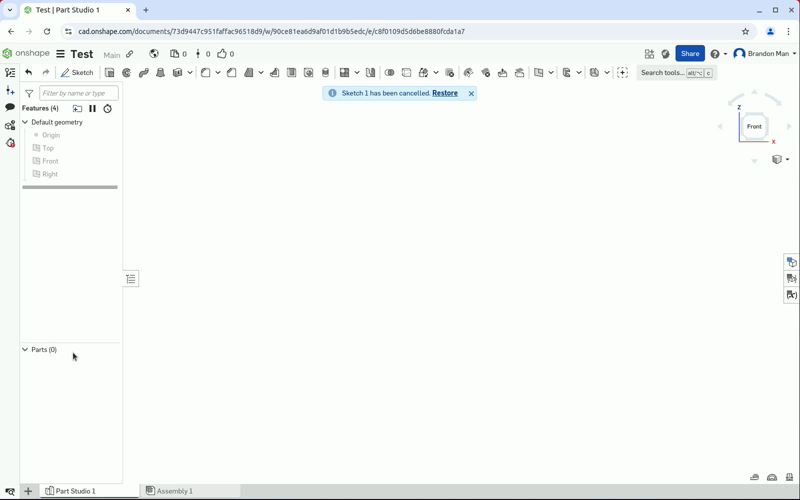
key(shift+y)
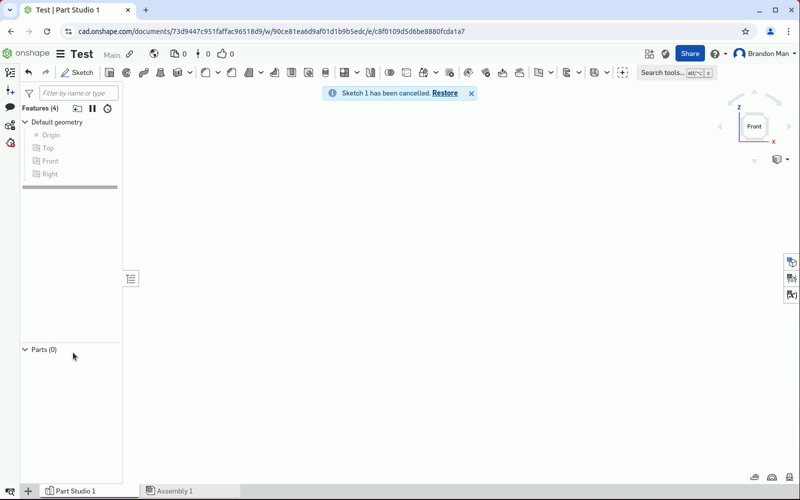
key(shift+s)
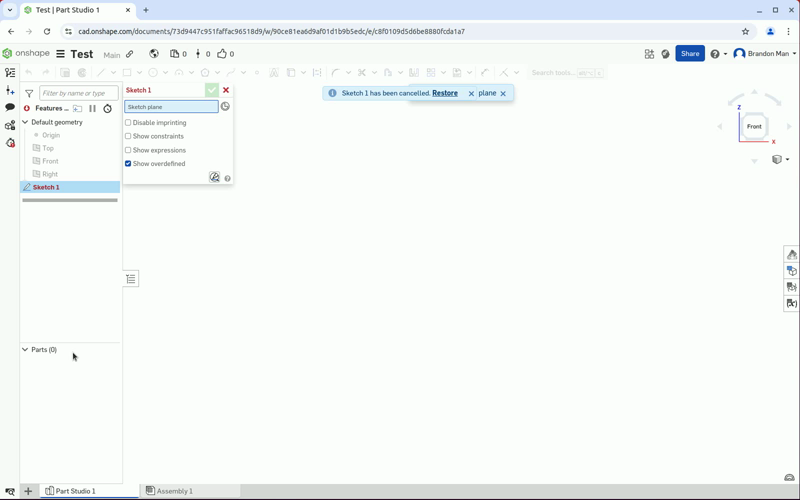
mouse_move(73, 163)
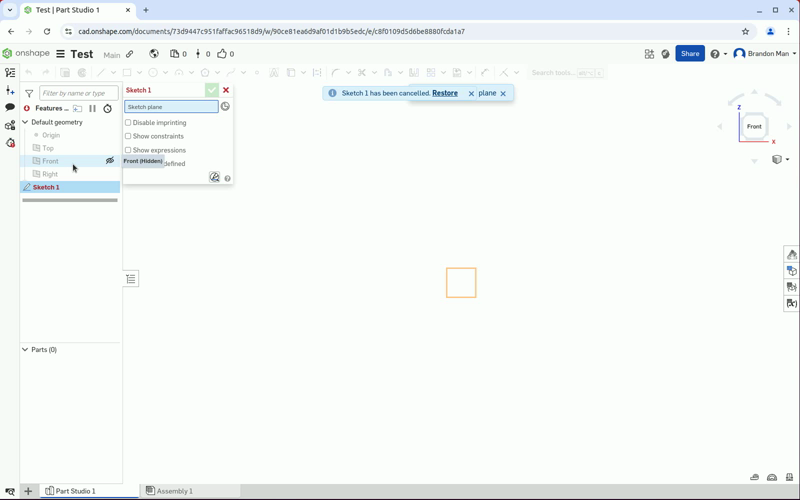
click(73, 163)
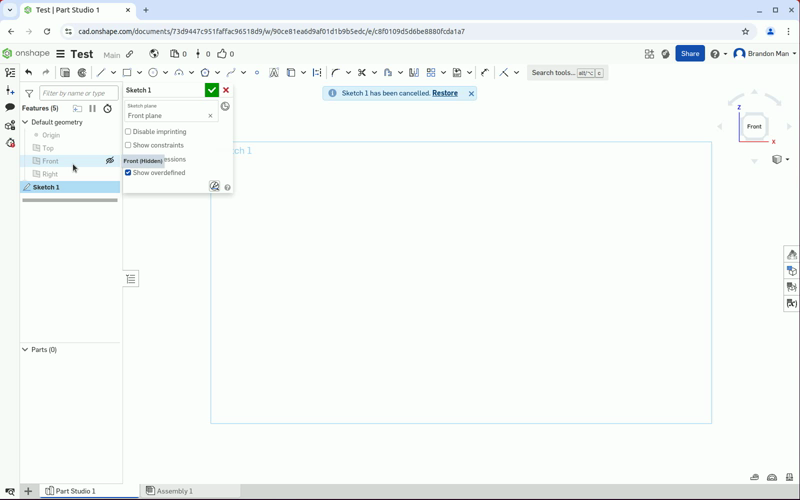
mouse_move(73, 352)
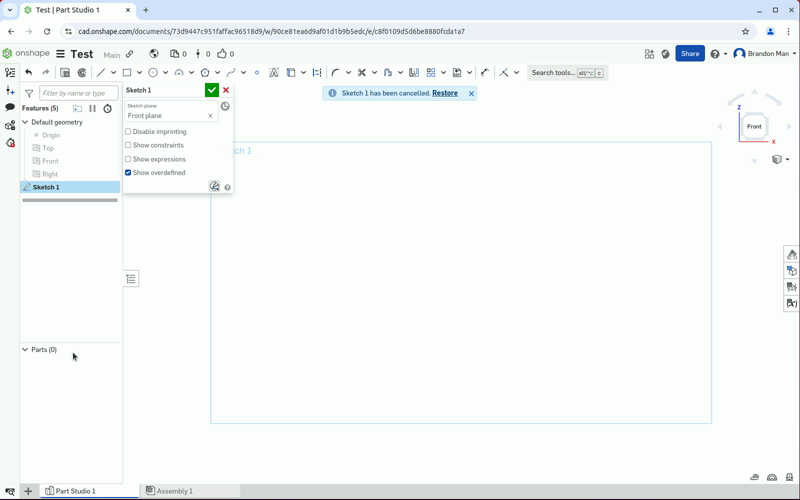
key(y)
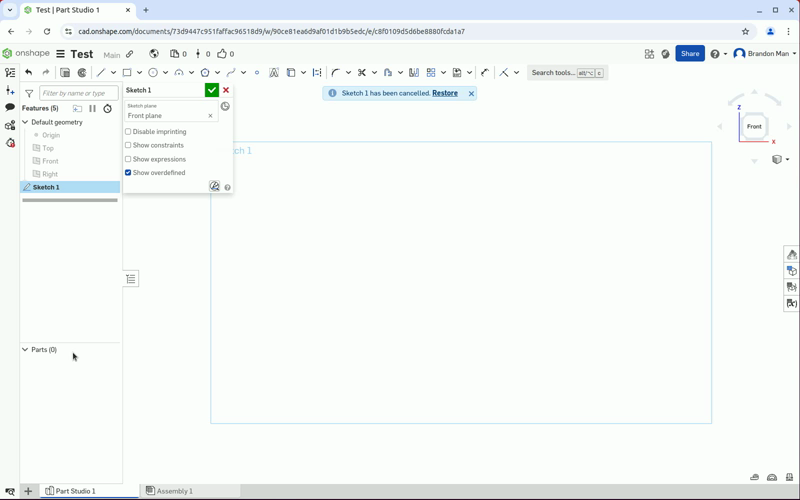
key(l)
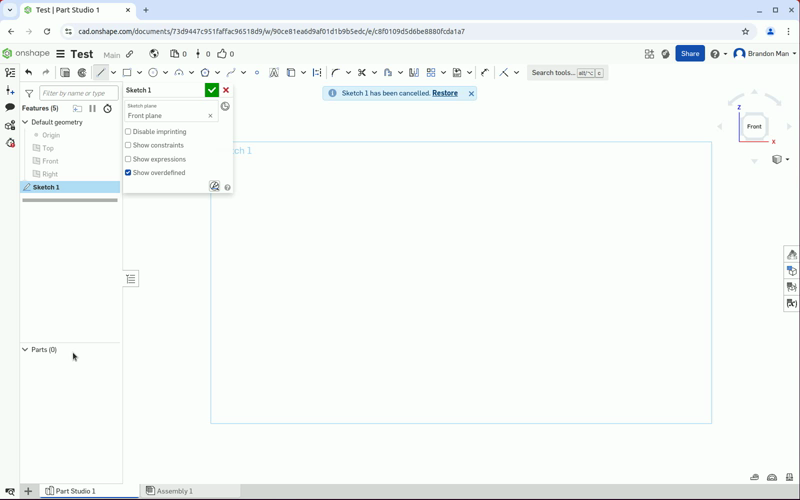
key_down(shift)
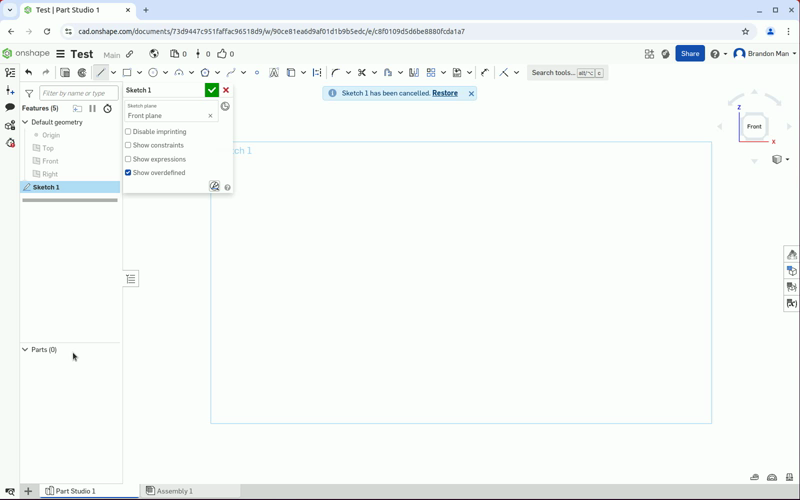
mouse_move(460, 282)
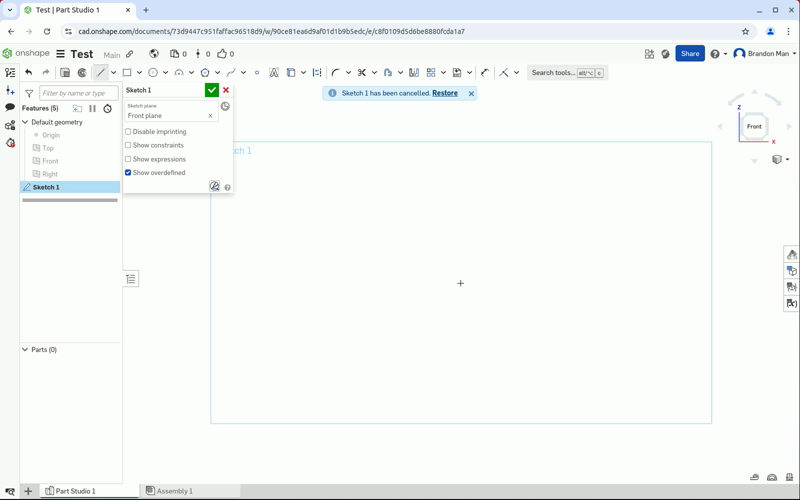
click(460, 282)
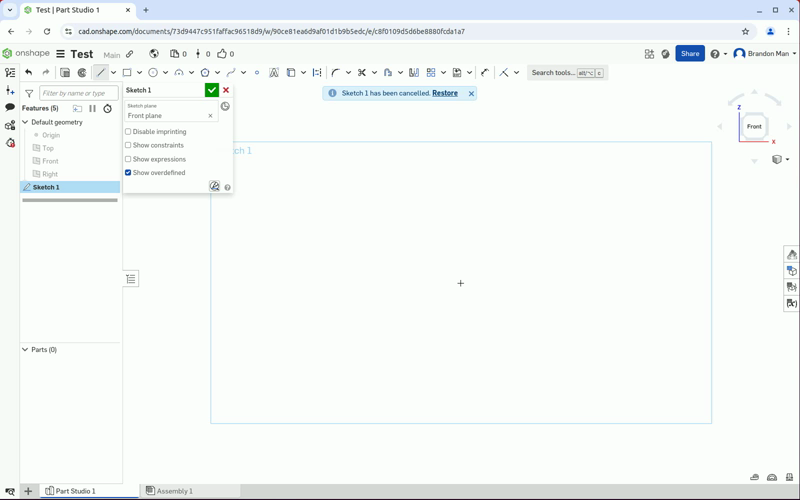
key_up(shift)
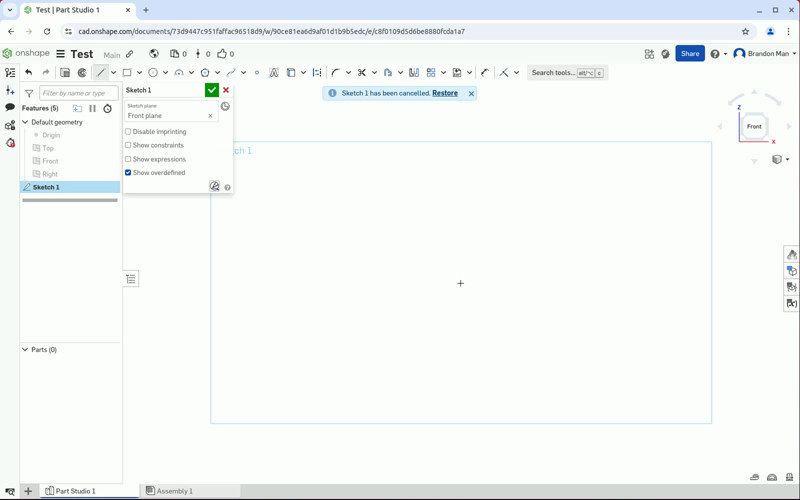
key_down(shift)
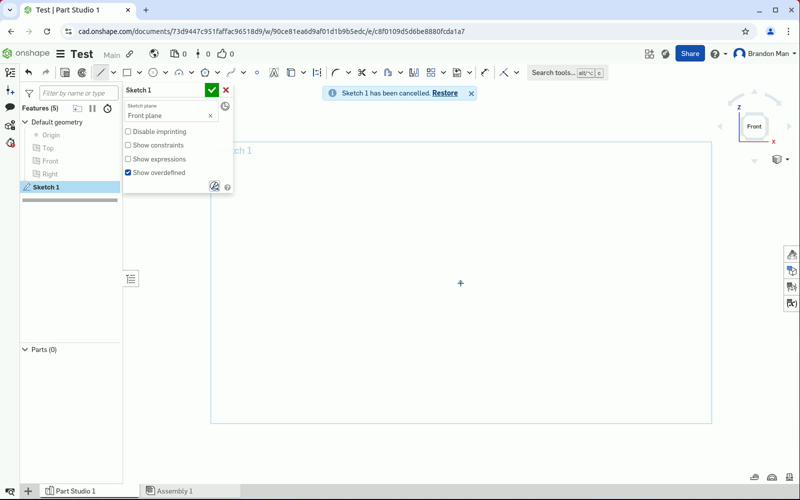
mouse_move(573, 282)
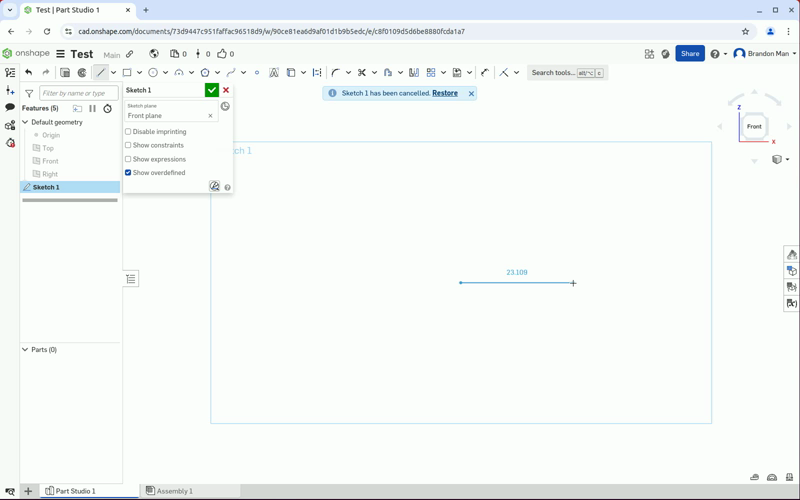
click(573, 282)
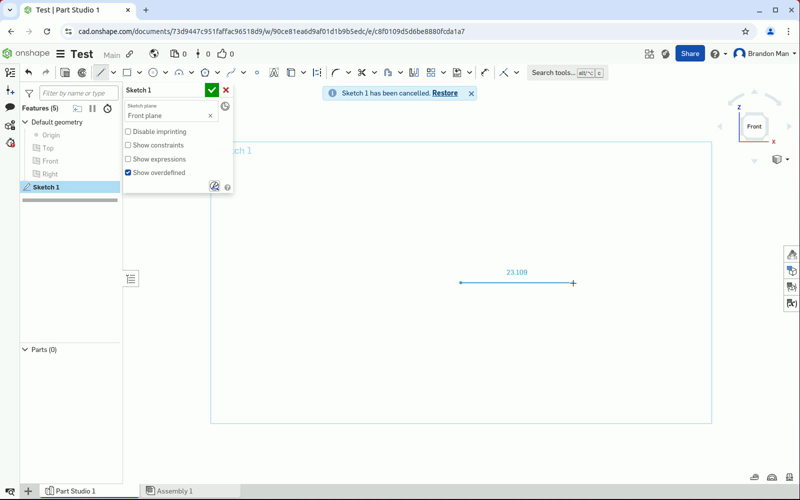
key_up(shift)
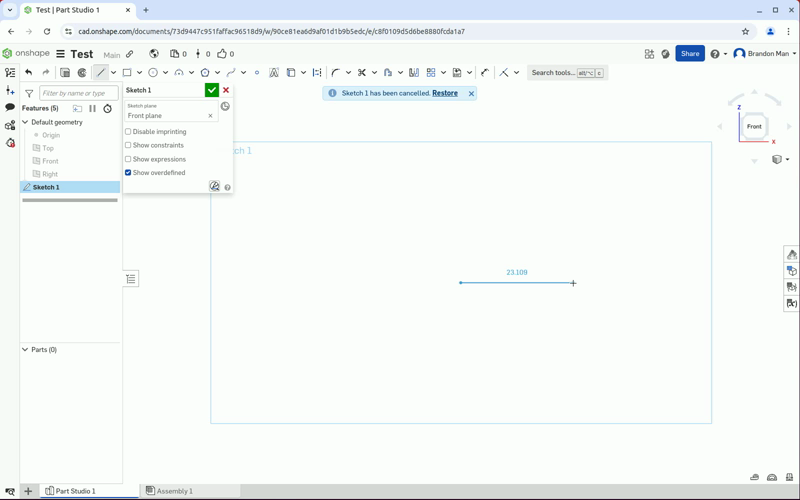
key_down(shift)
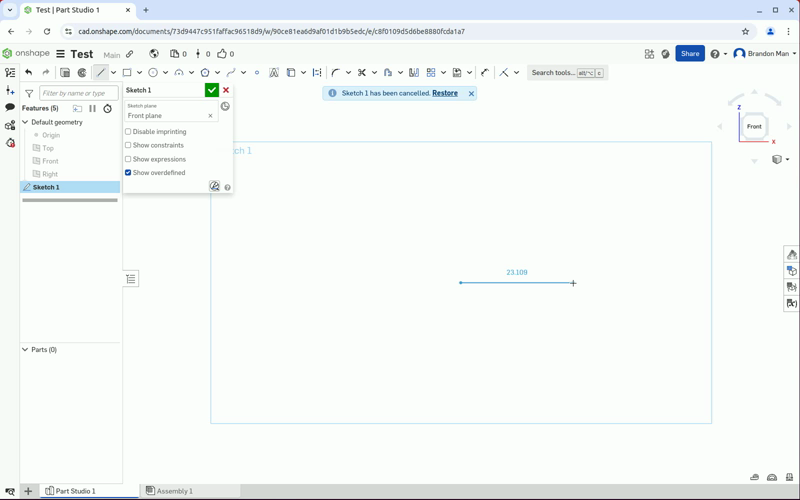
mouse_move(589, 282)
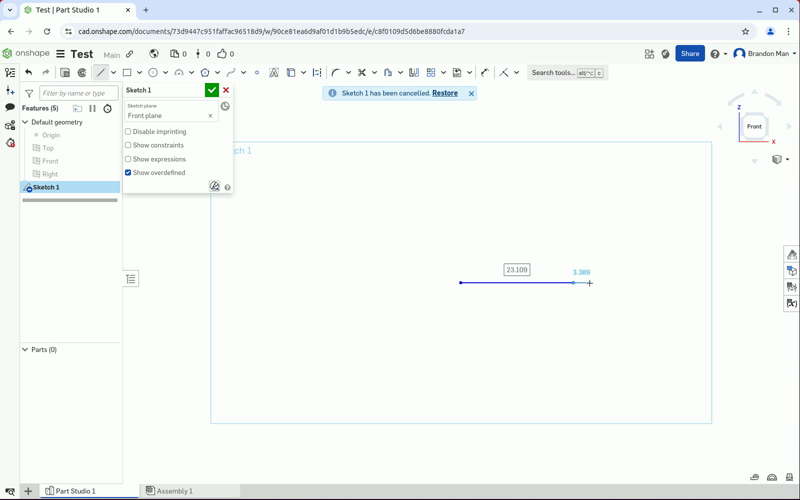
mouse_move(573, 245)
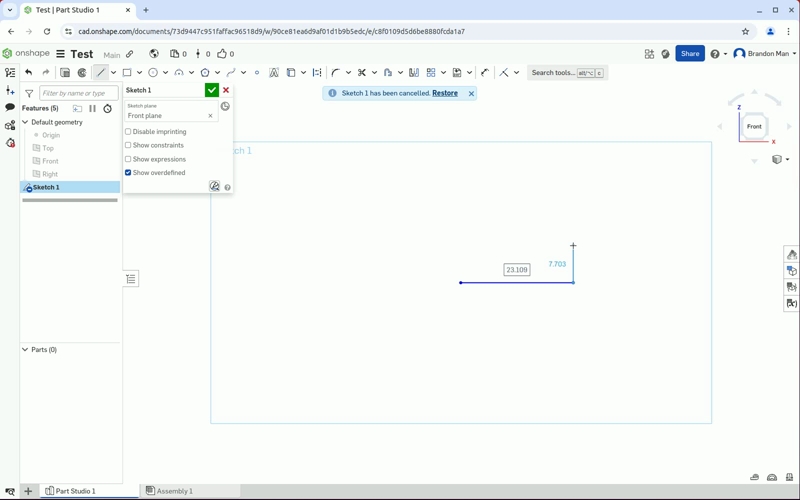
click(573, 245)
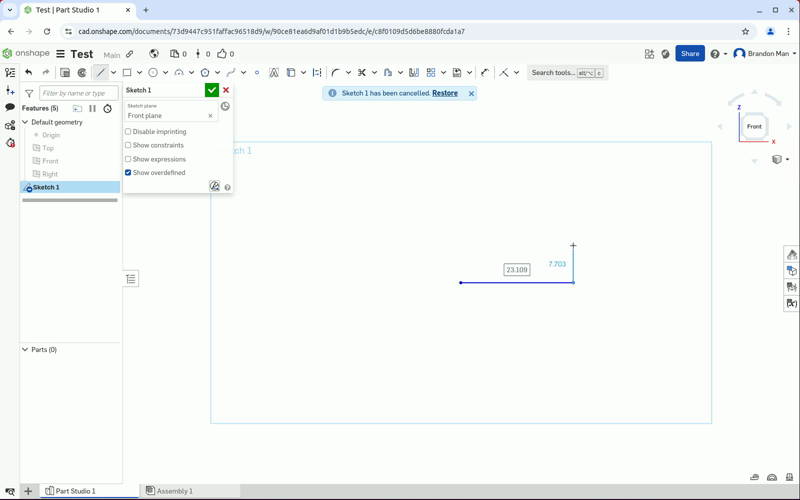
key_up(shift)
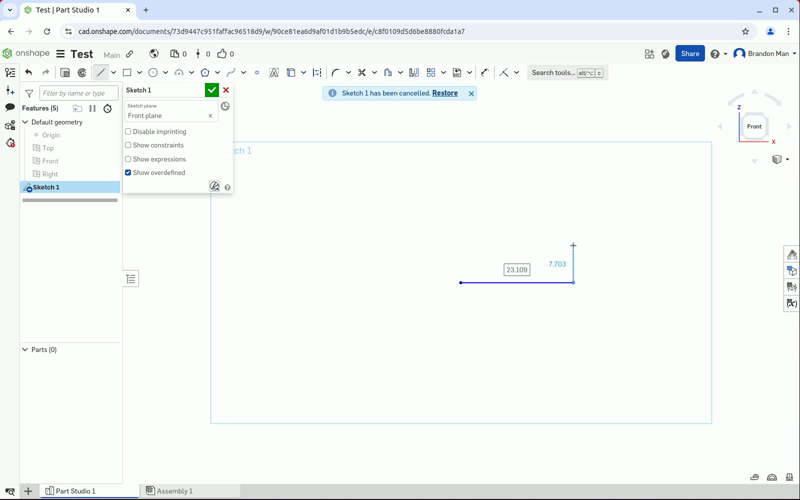
key_down(shift)
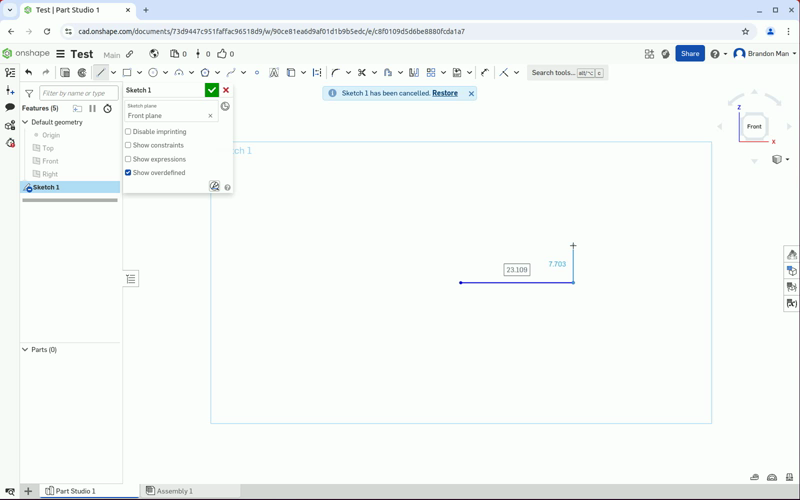
mouse_move(589, 245)
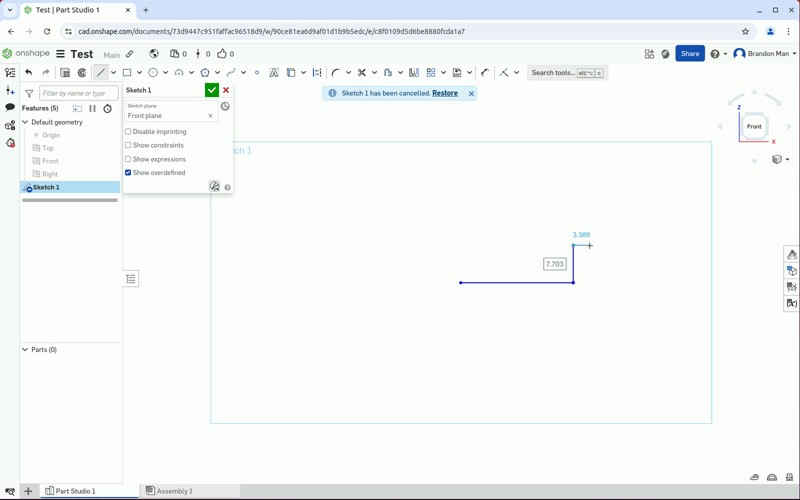
mouse_move(535, 208)
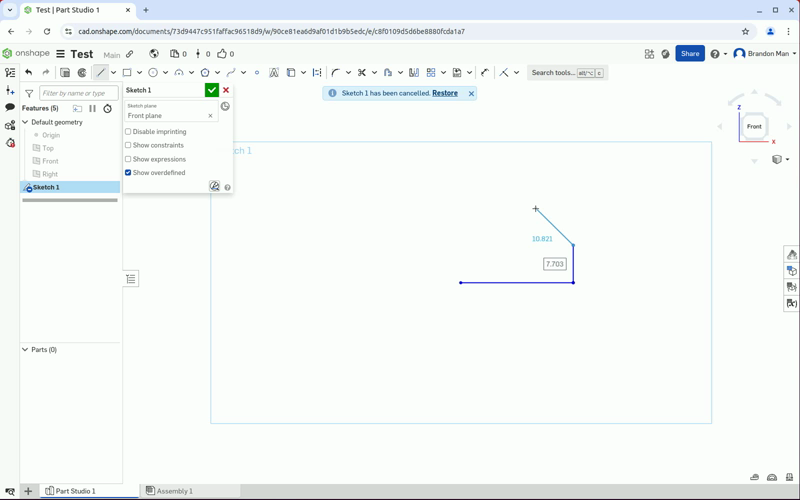
click(535, 208)
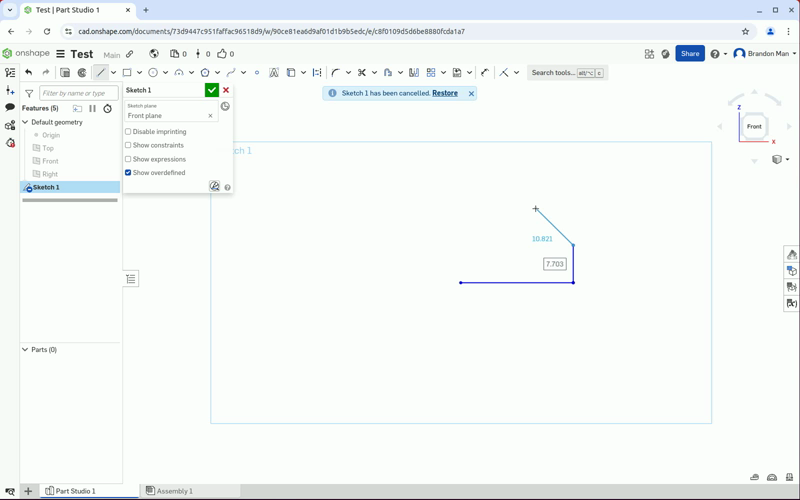
key_up(shift)
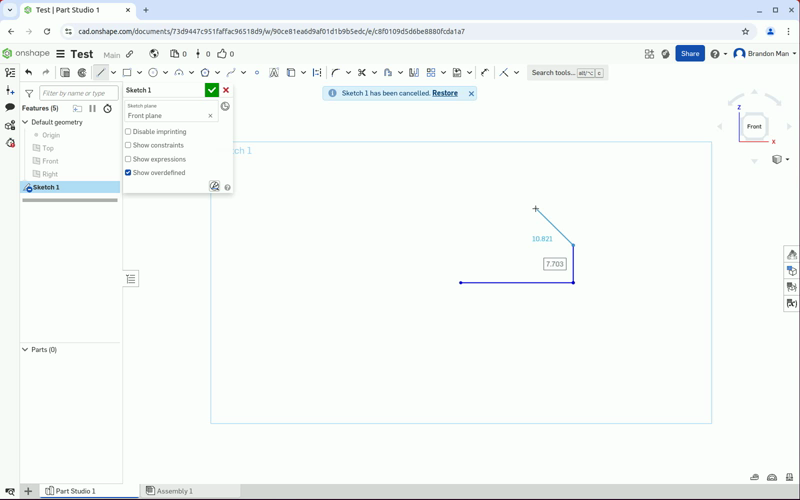
key_down(shift)
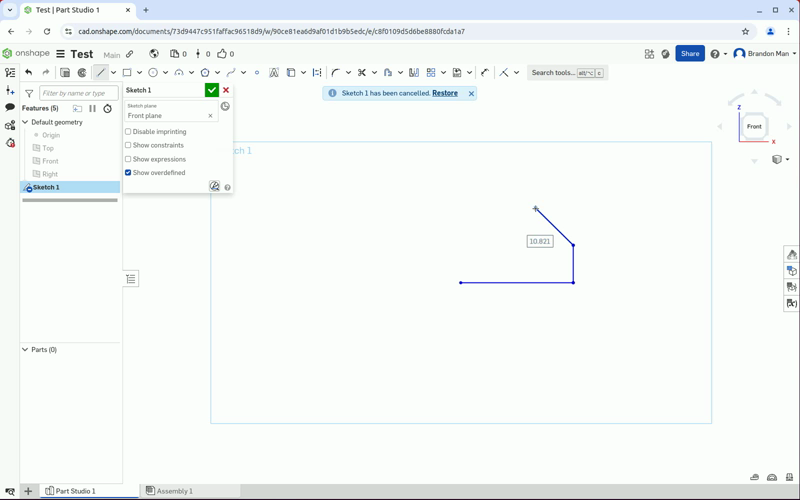
mouse_move(565, 208)
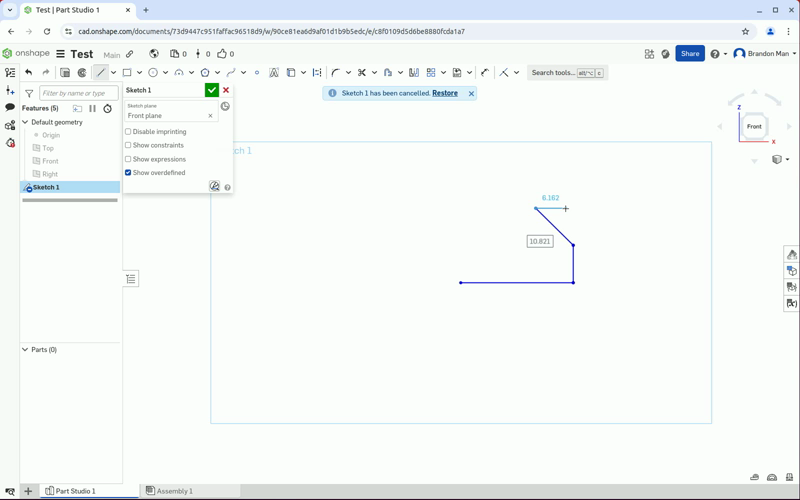
mouse_move(498, 208)
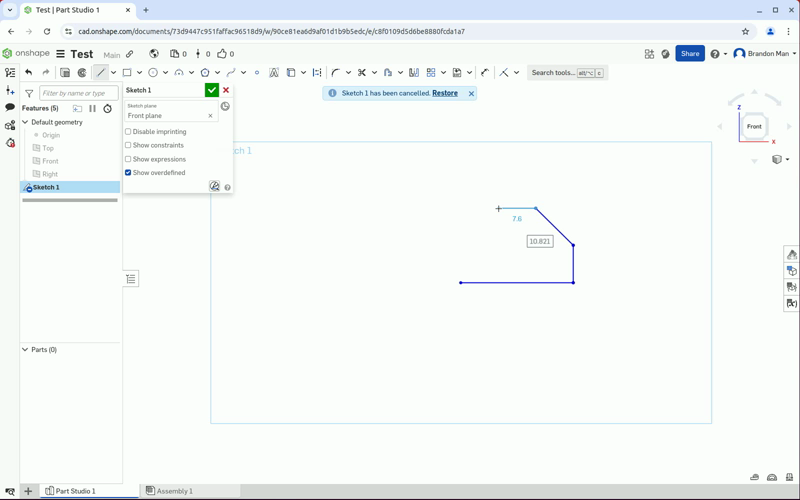
click(498, 208)
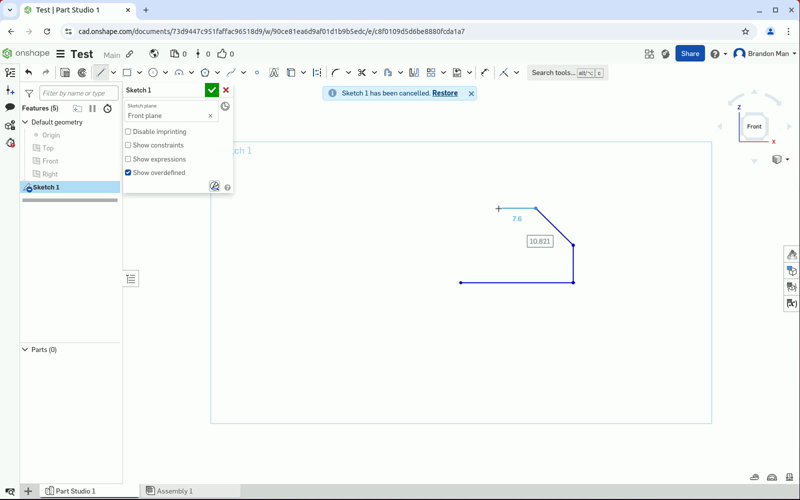
key_up(shift)
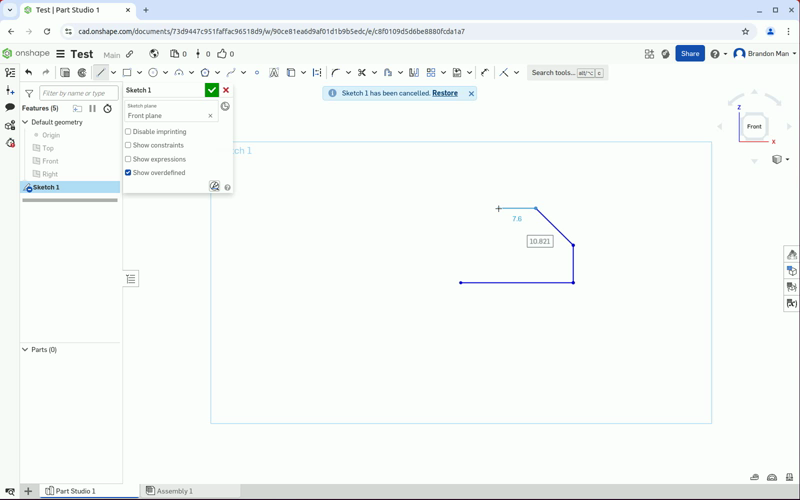
key_down(shift)
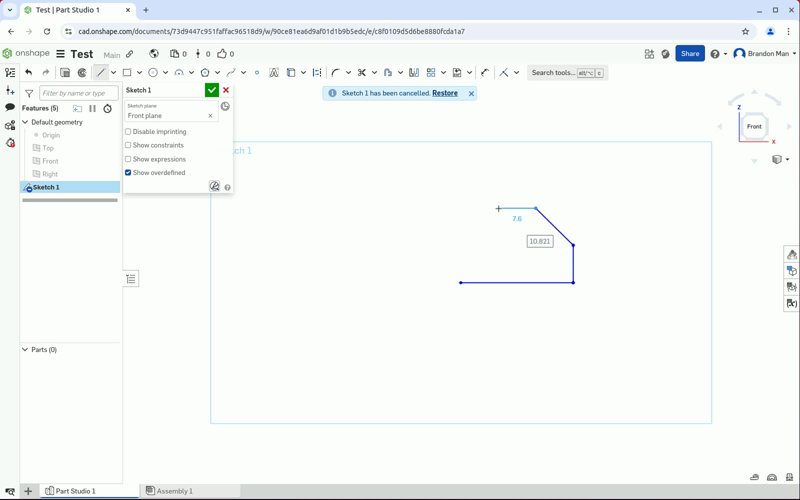
mouse_move(528, 208)
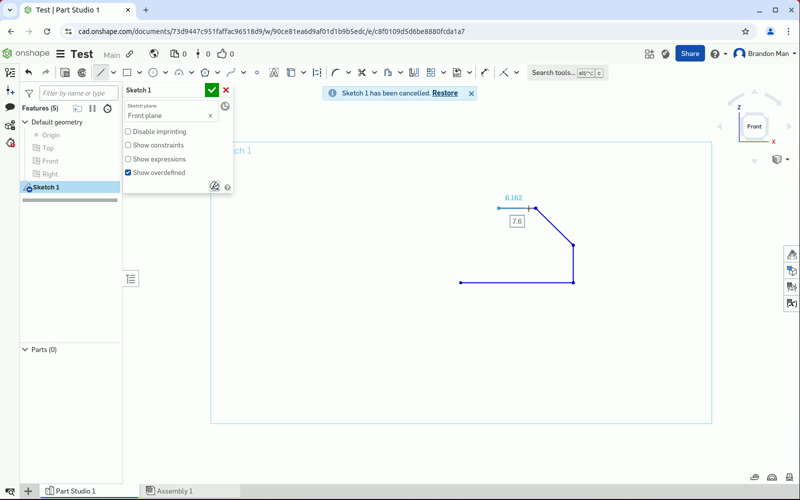
mouse_move(460, 245)
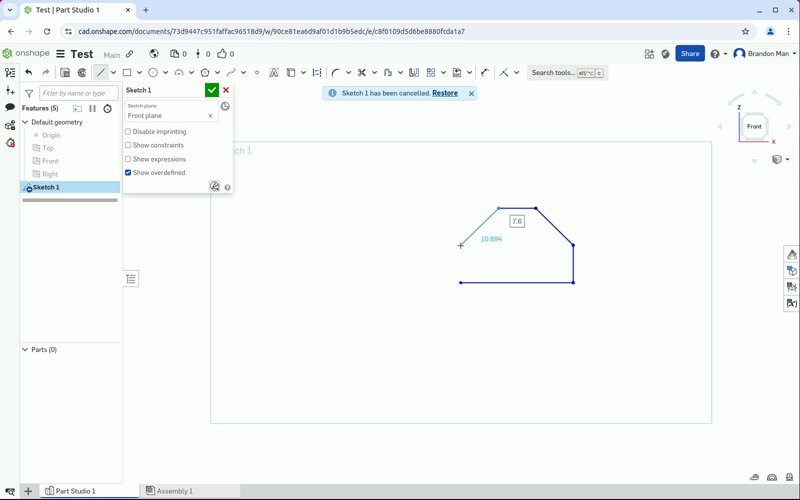
click(460, 245)
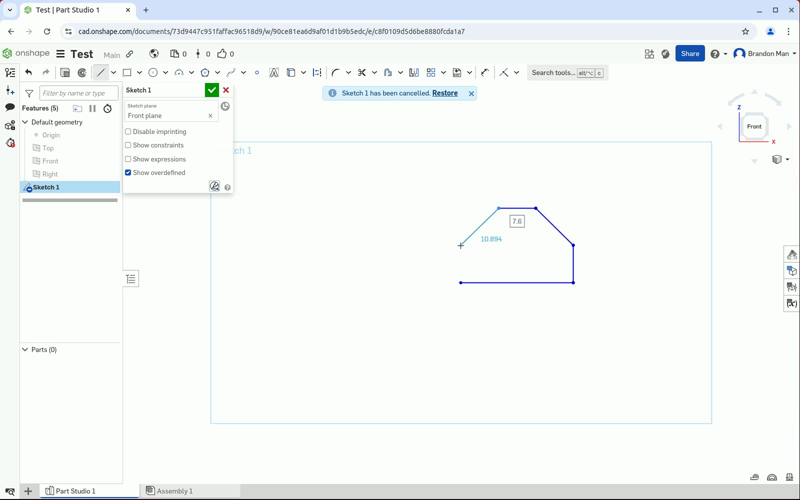
key_up(shift)
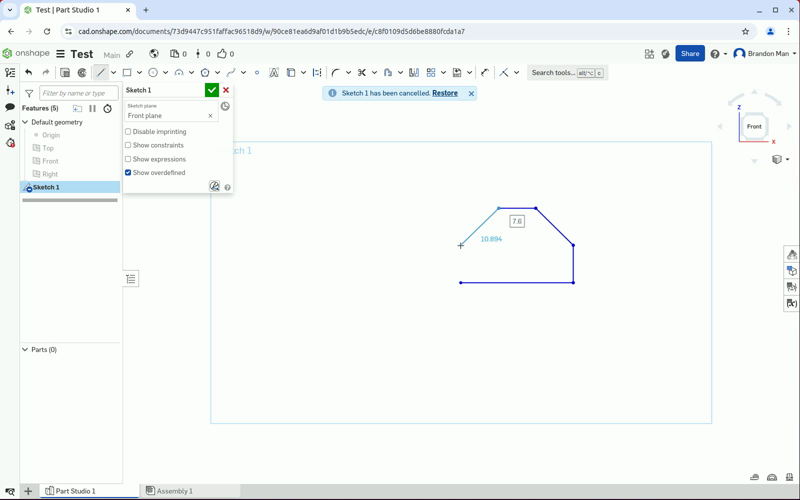
mouse_move(490, 245)
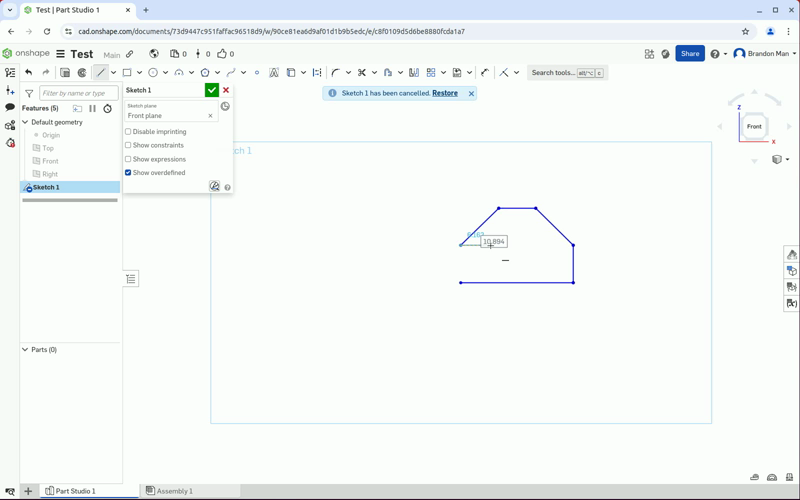
key_down(shift)
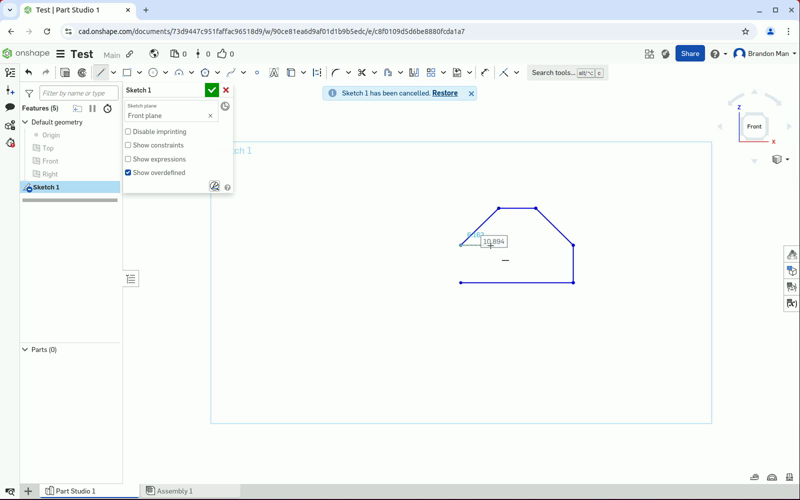
mouse_move(460, 282)
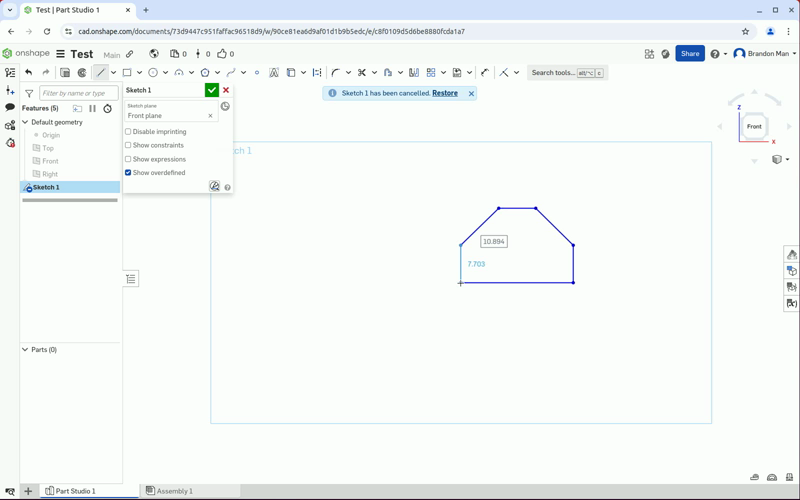
key_up(shift)
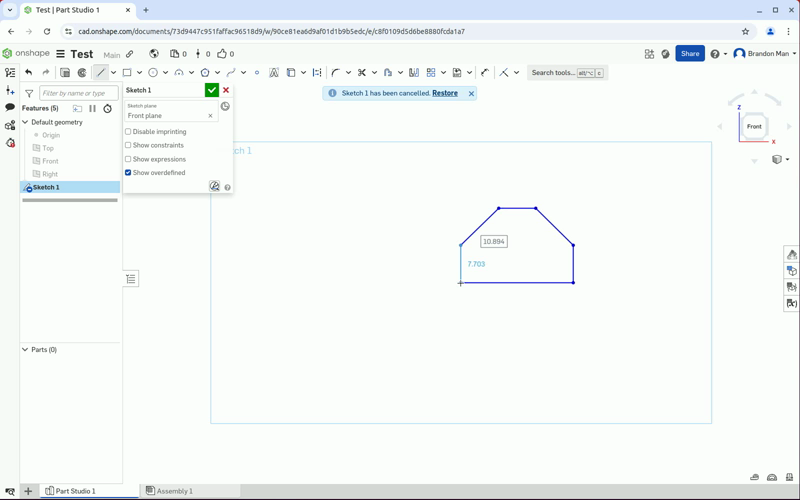
click(460, 282)
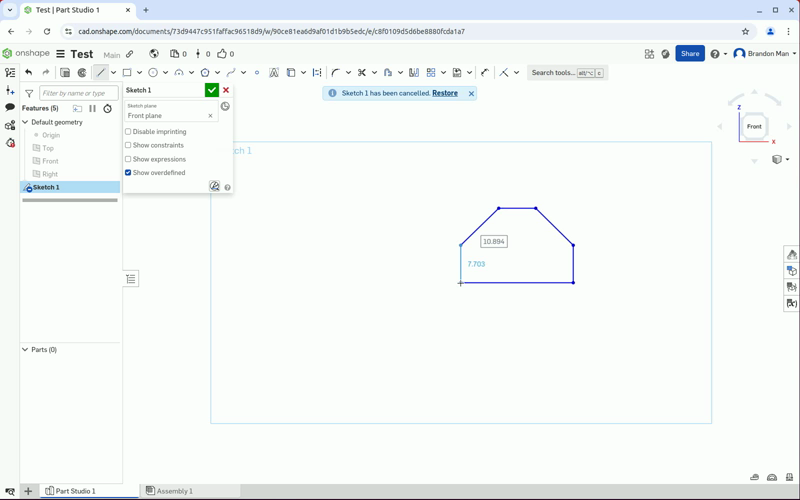
key(esc)
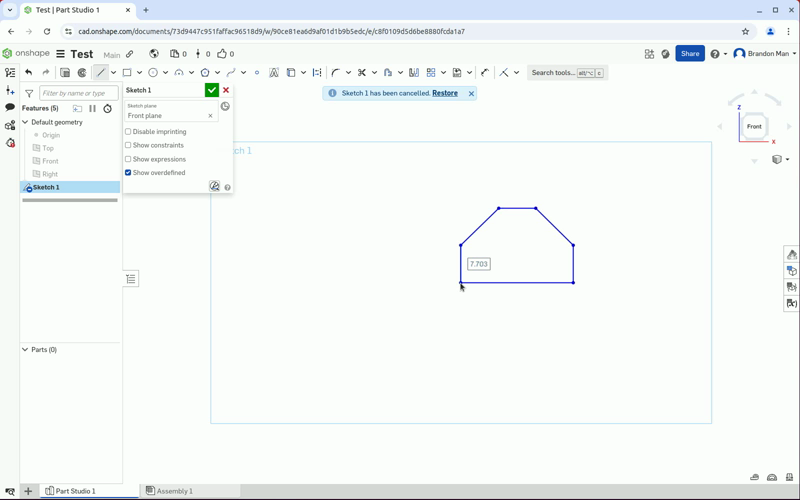
mouse_move(544, 266)
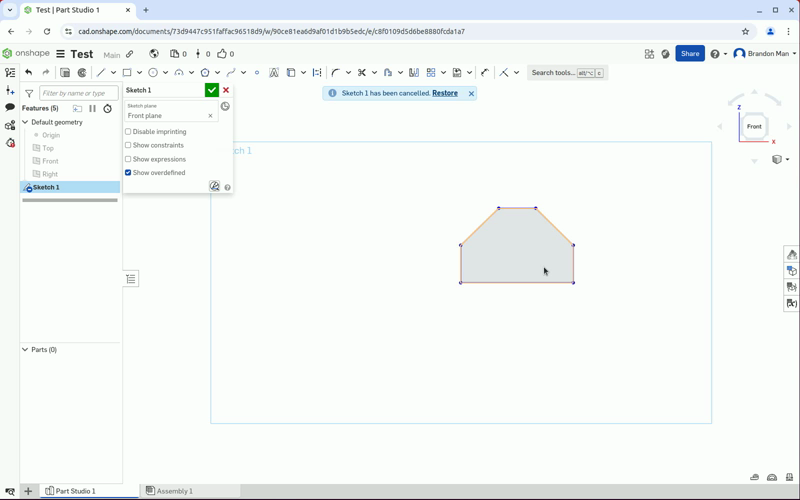
click(544, 266)
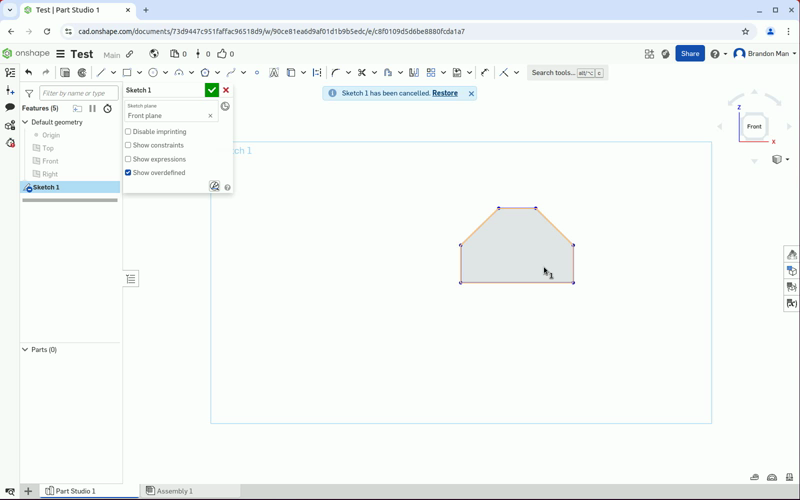
mouse_move(73, 352)
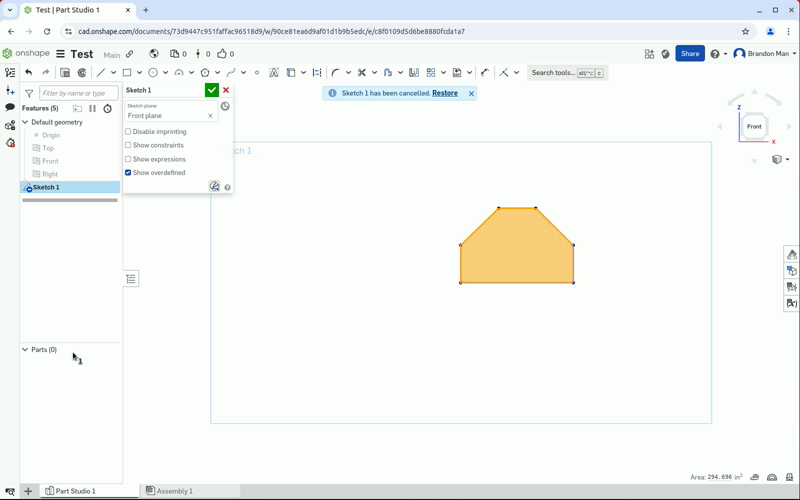
key(shift+y)
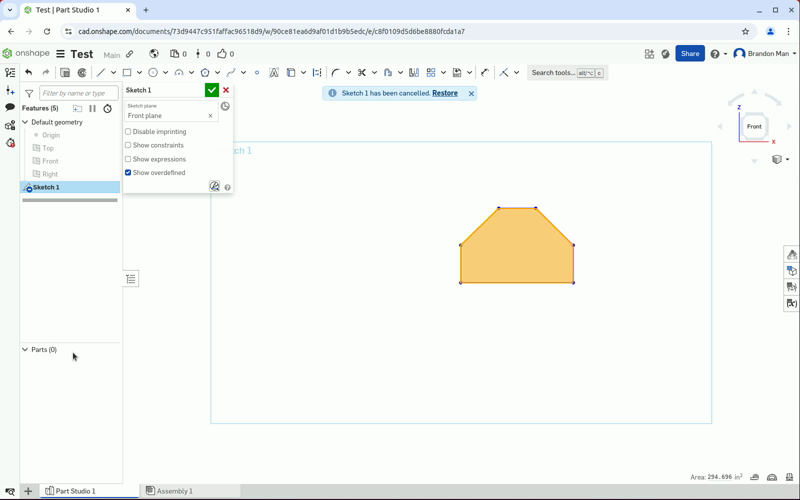
key(shift+e)
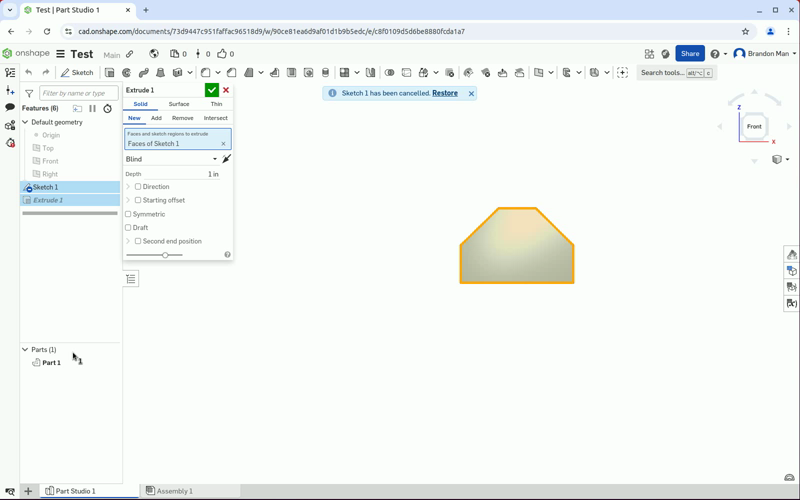
mouse_move(143, 106)
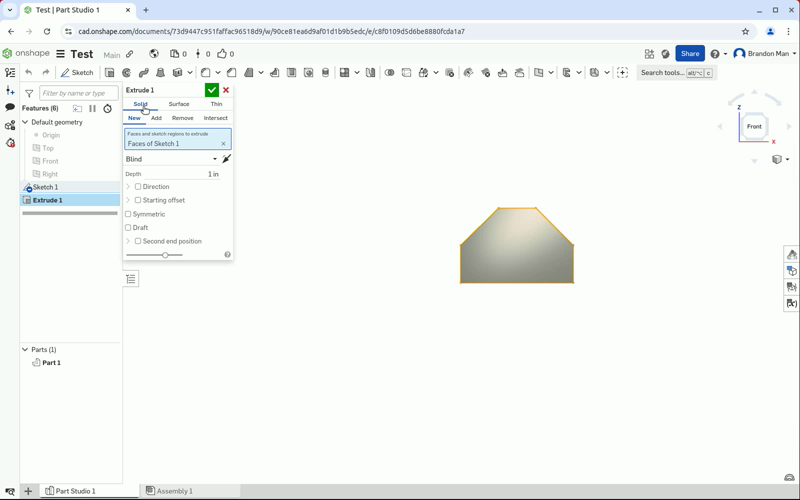
click(143, 106)
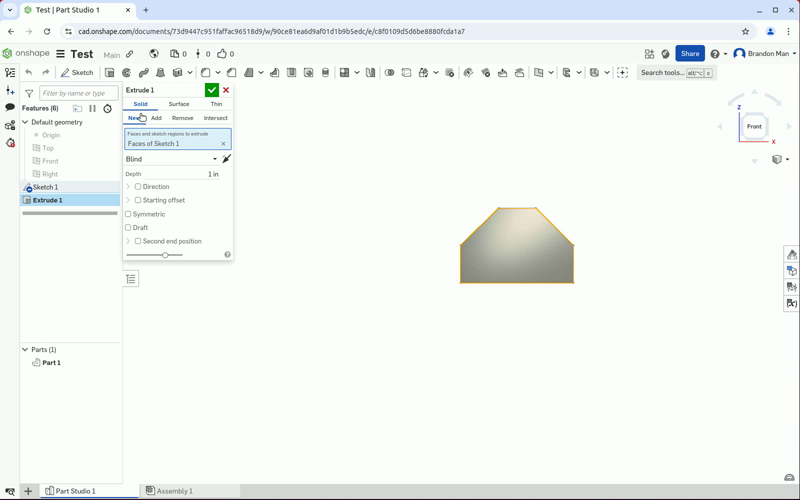
mouse_move(137, 120)
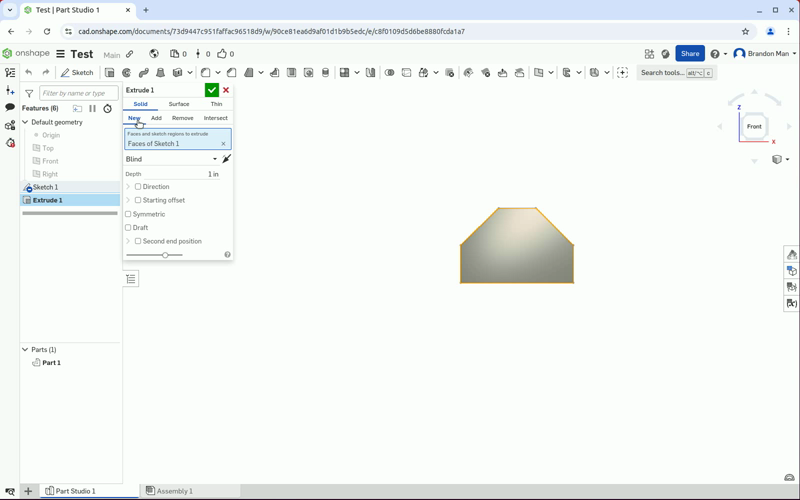
click(137, 120)
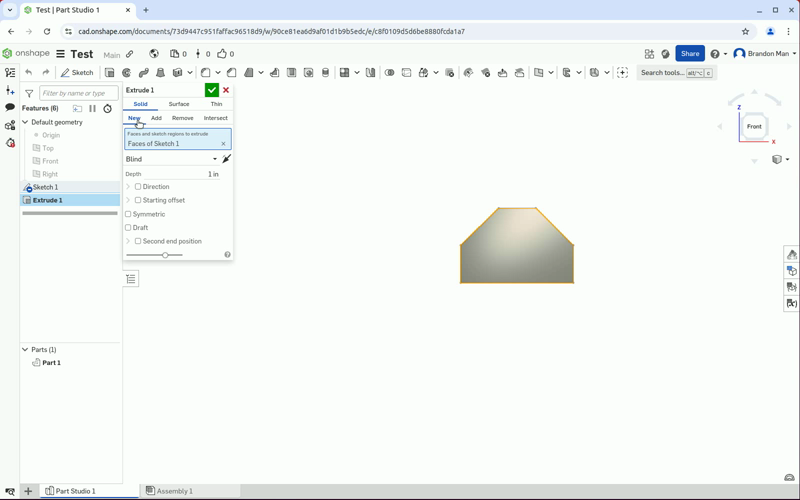
key(tab, 4)
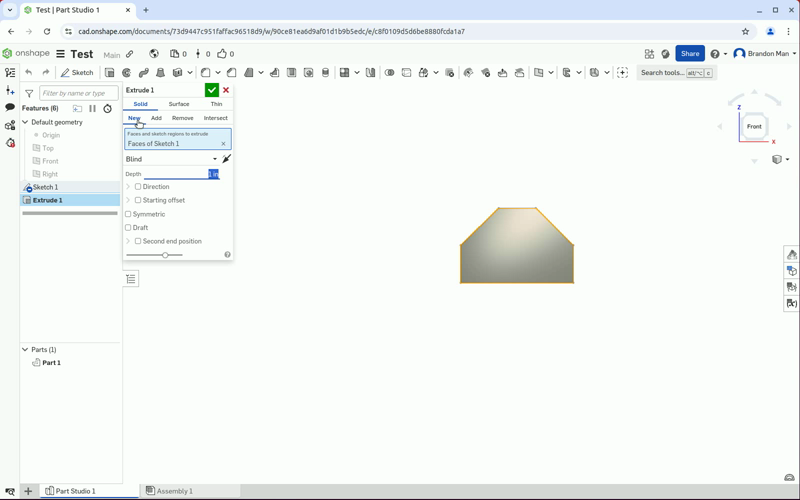
text(3.852)
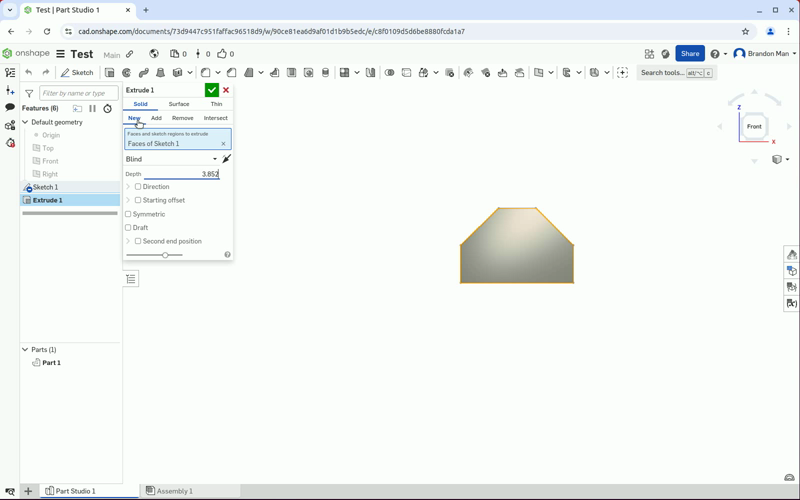
key(tab, 3)
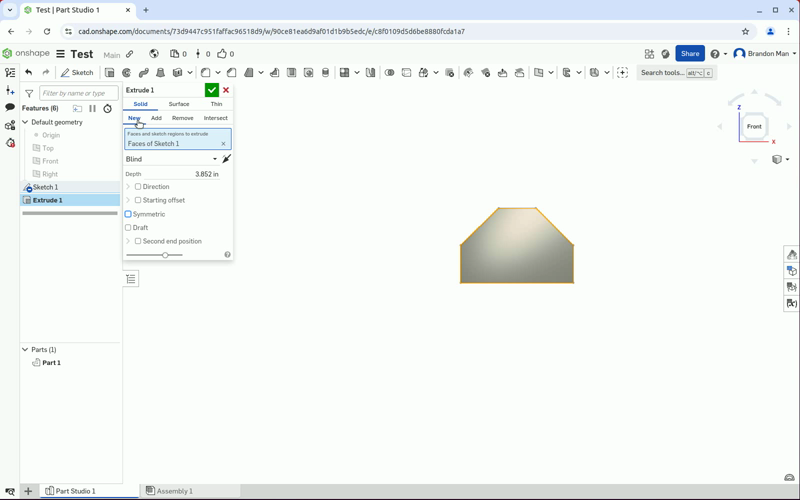
key(space)
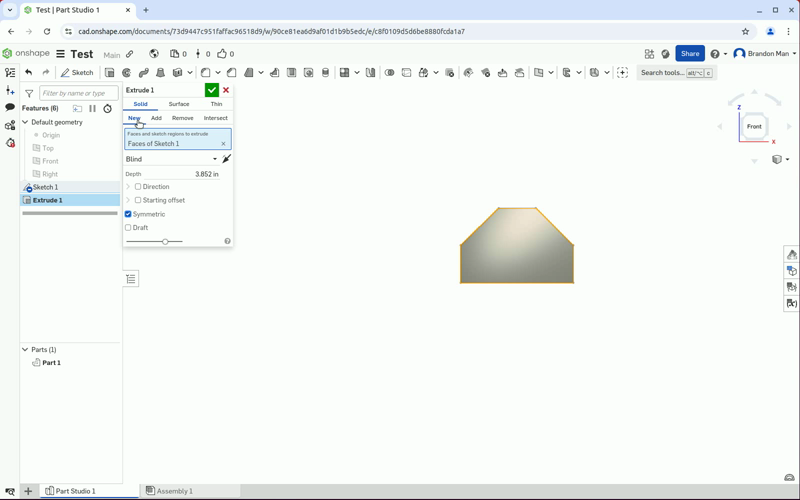
key(enter)
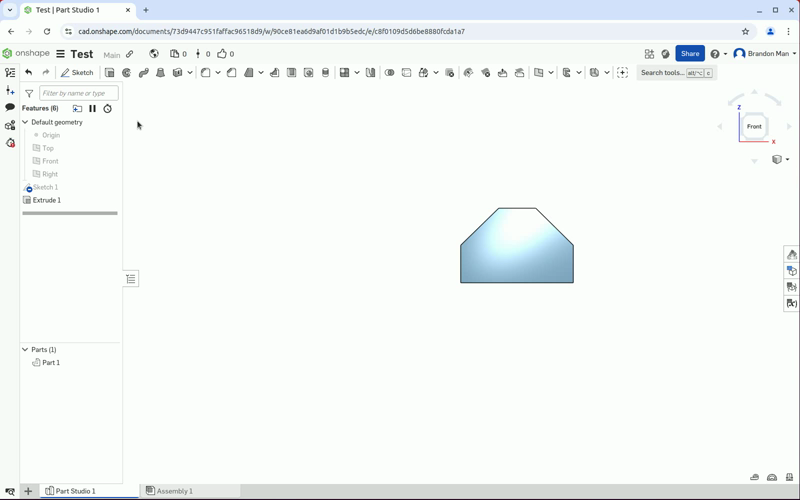
key(shift+h)
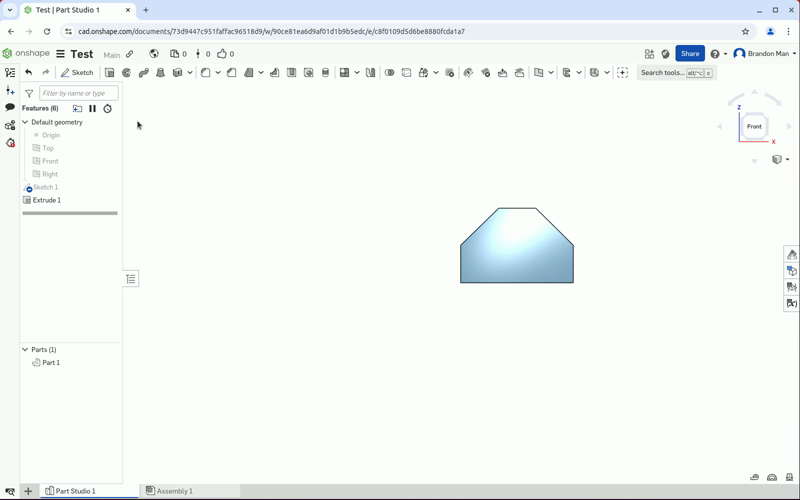
key(shift+h)
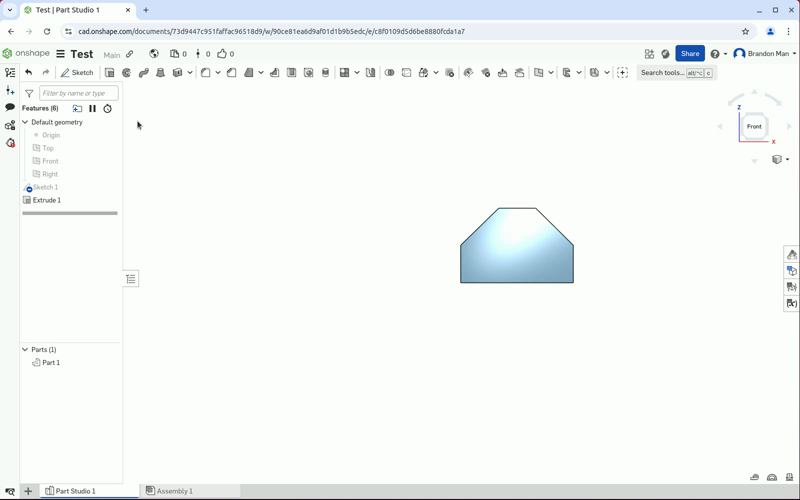
mouse_move(73, 189)
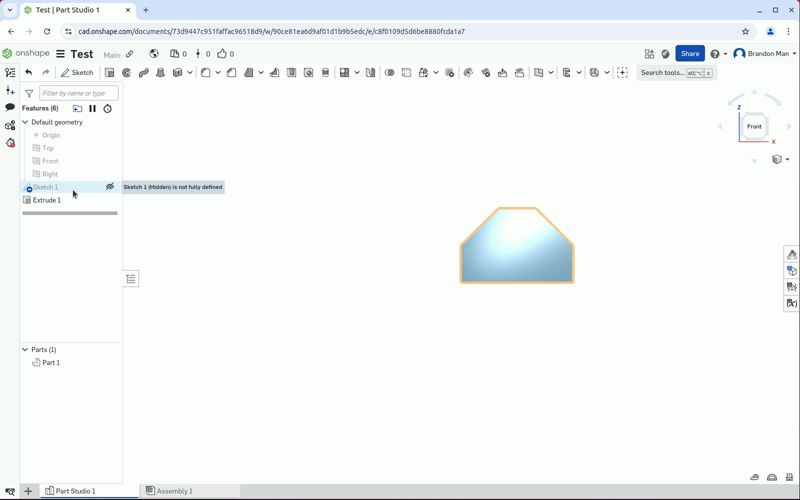
click(73, 189)
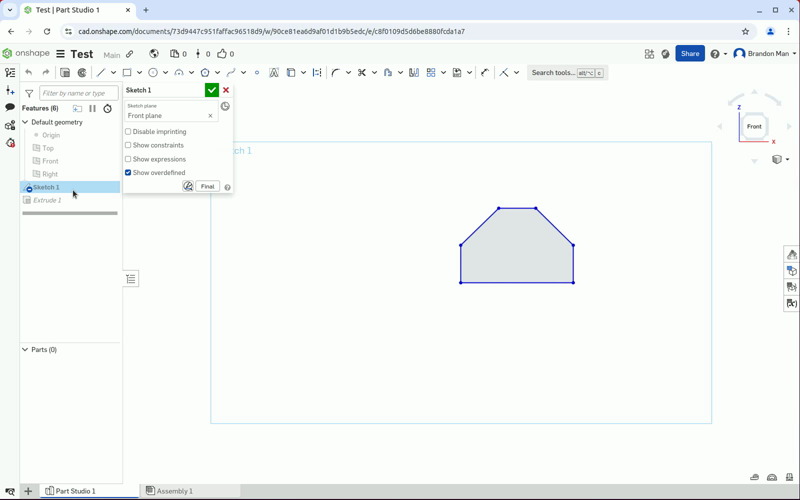
mouse_move(229, 92)
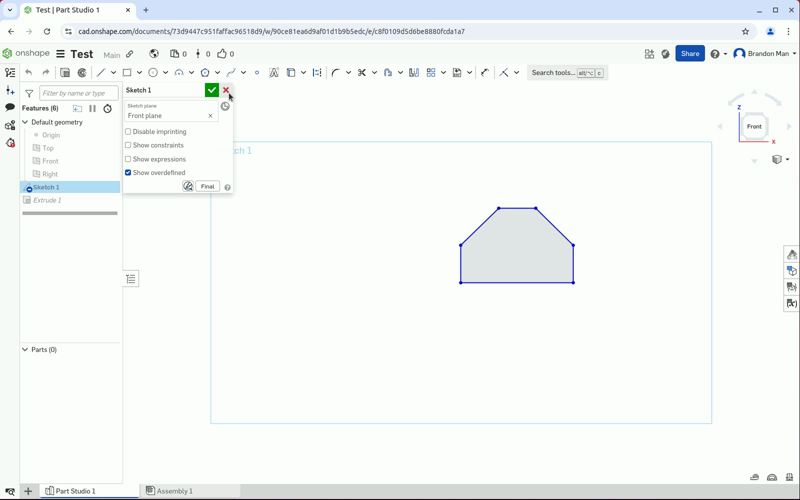
click(229, 92)
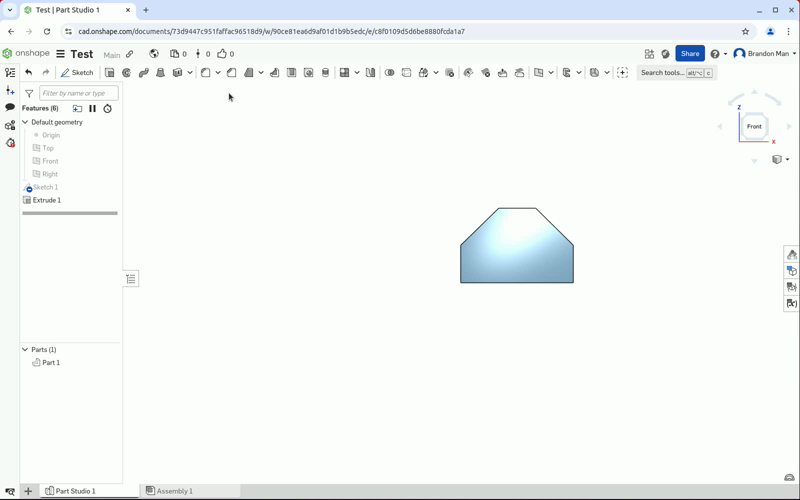
mouse_move(541, 75)
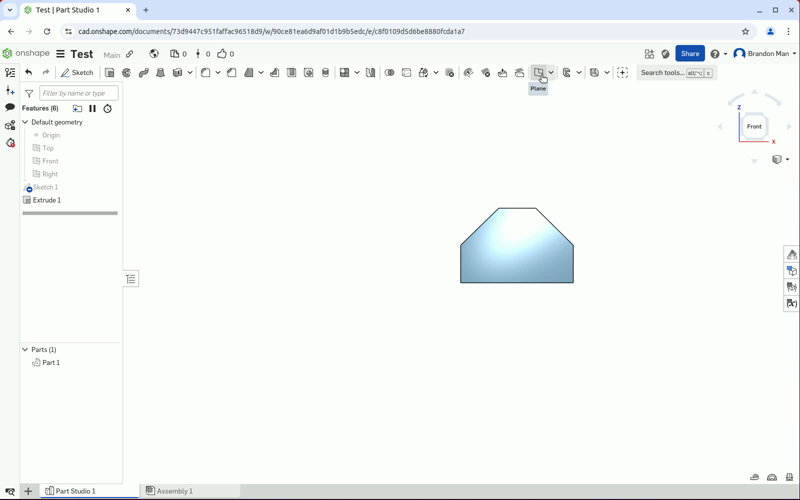
click(541, 75)
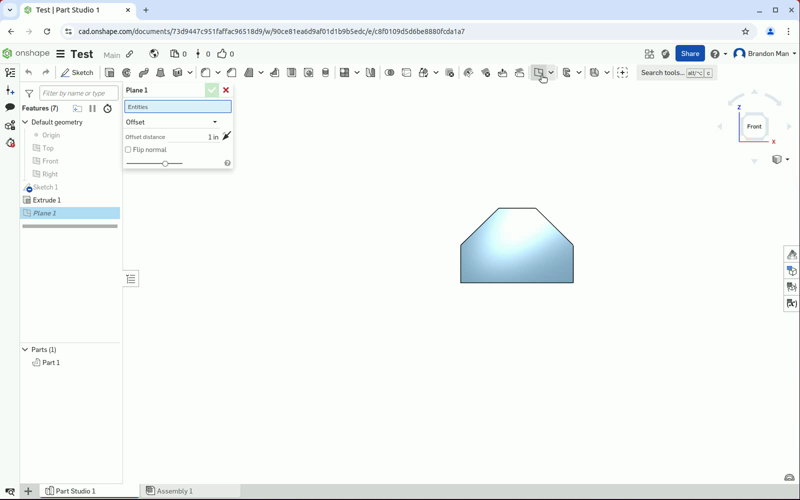
mouse_move(73, 163)
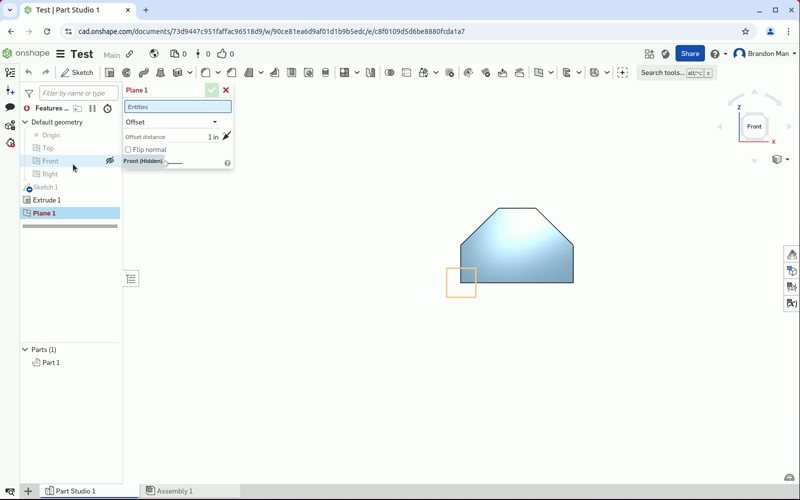
click(73, 163)
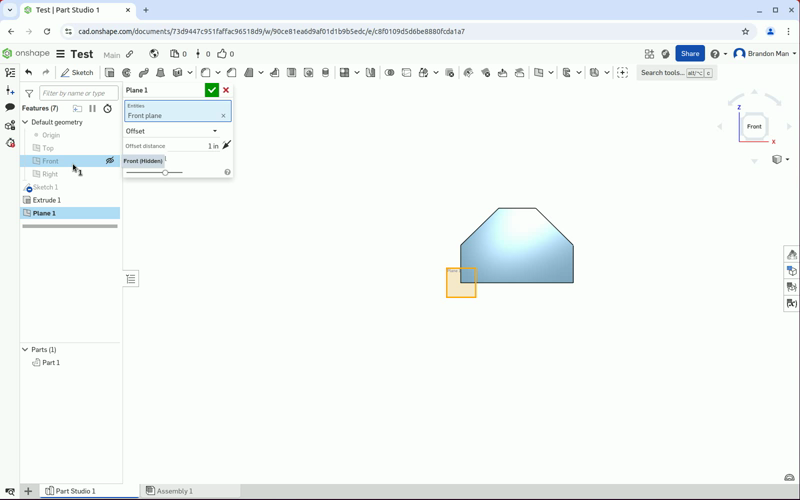
key(tab, 2)
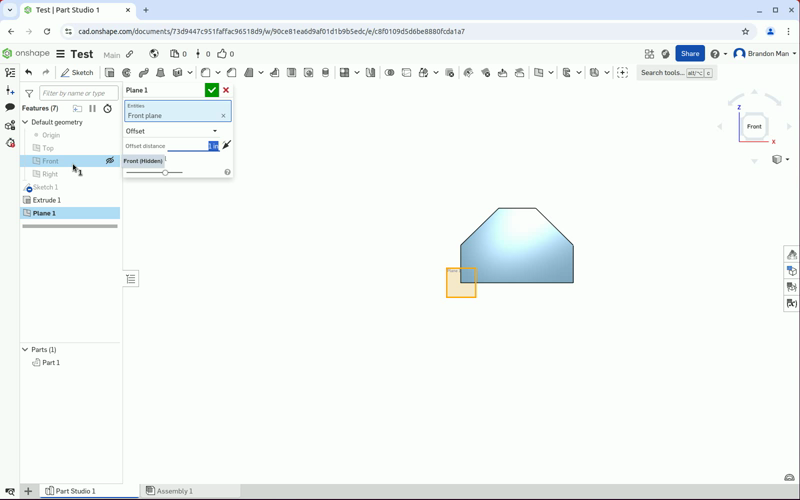
text(1.91)
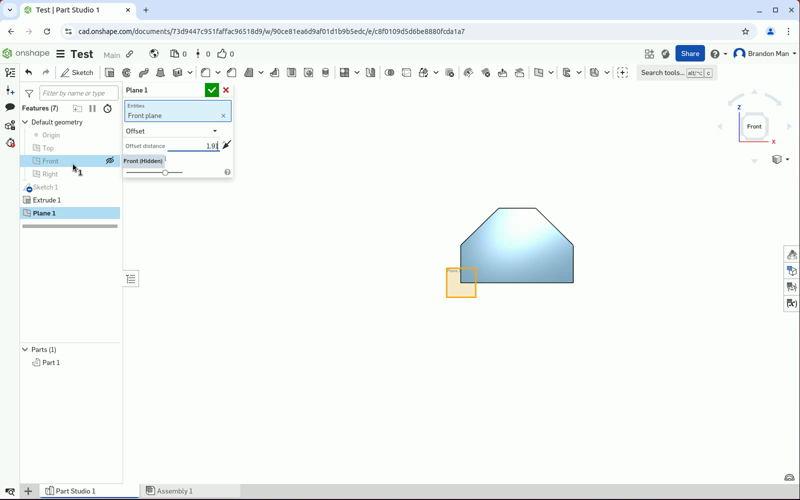
key(enter, 2)
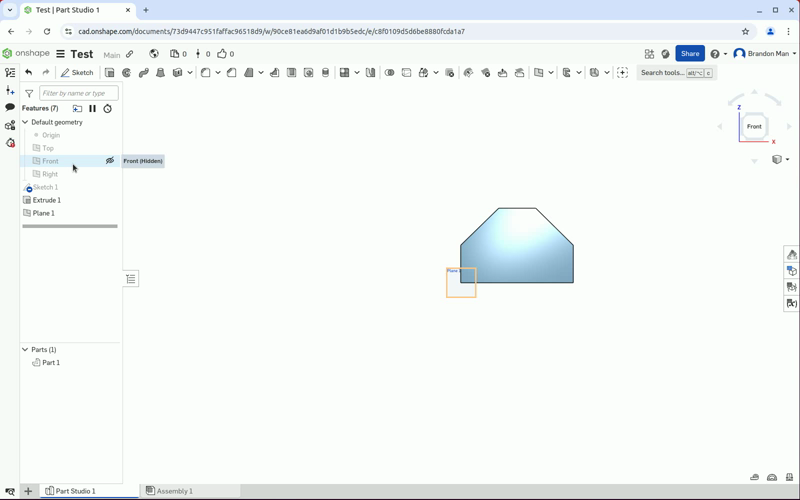
key(shift+s)
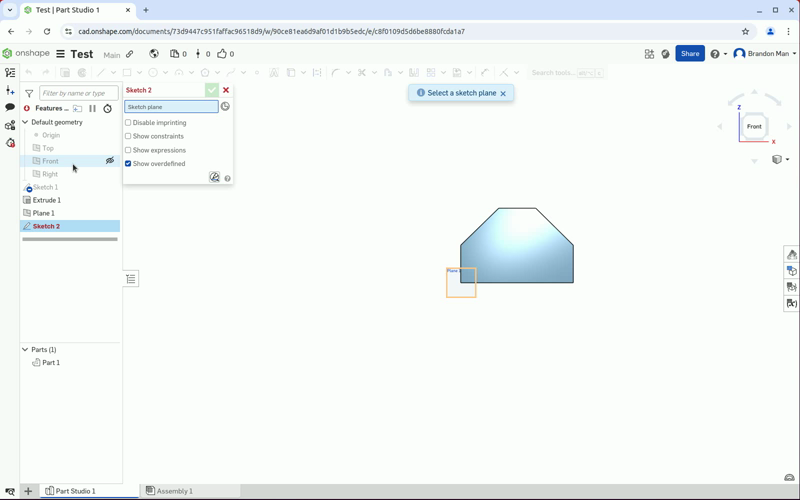
mouse_move(73, 215)
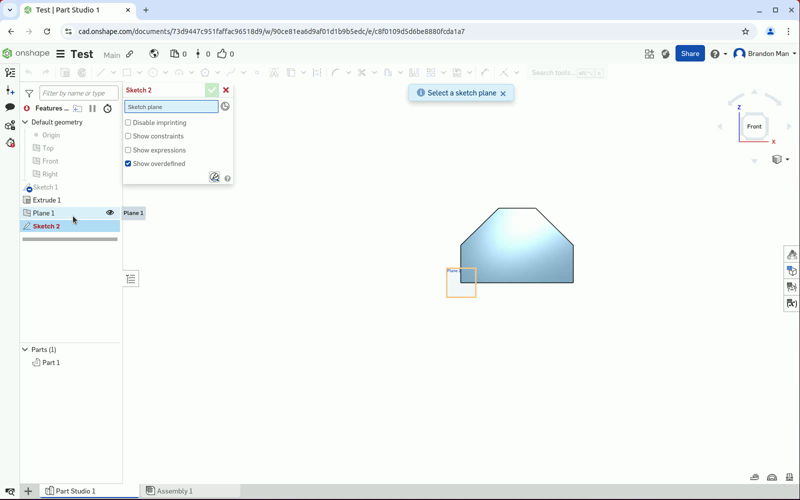
click(73, 215)
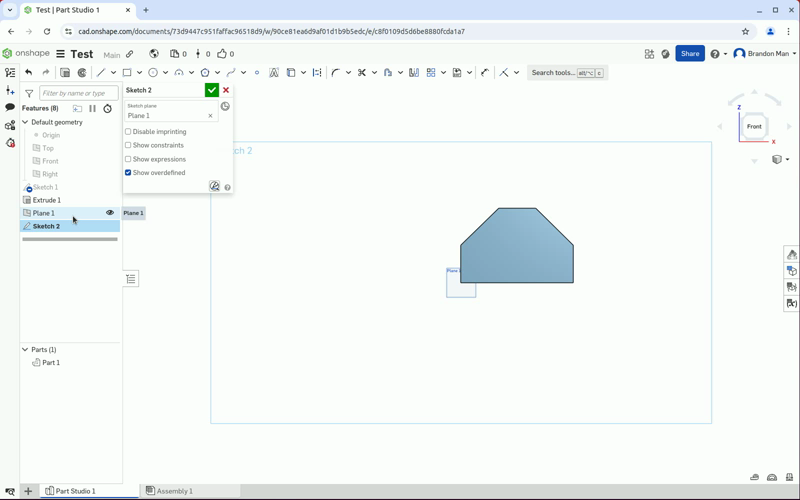
mouse_move(73, 352)
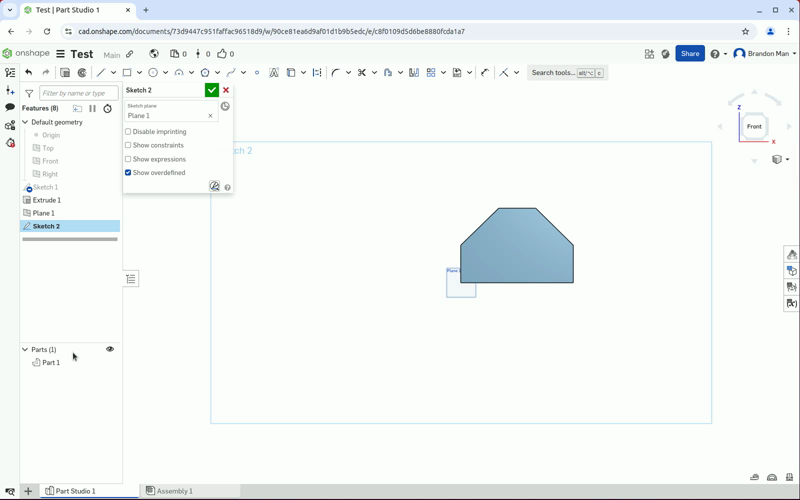
key(y)
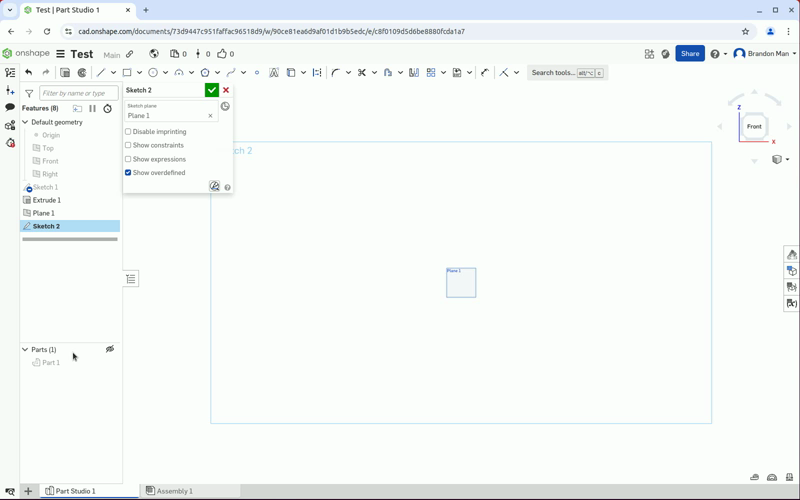
key(l)
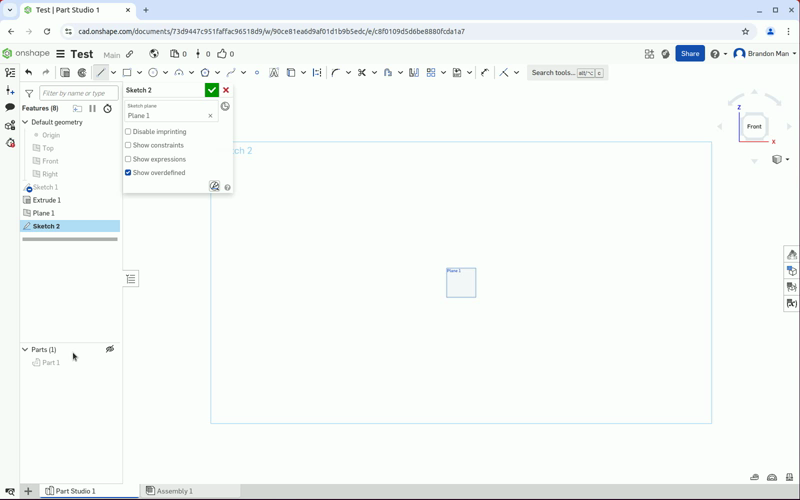
key_down(shift)
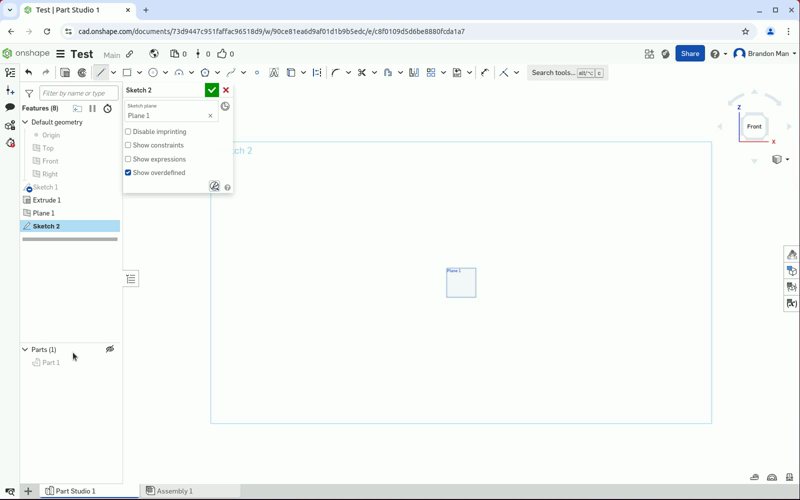
mouse_move(460, 282)
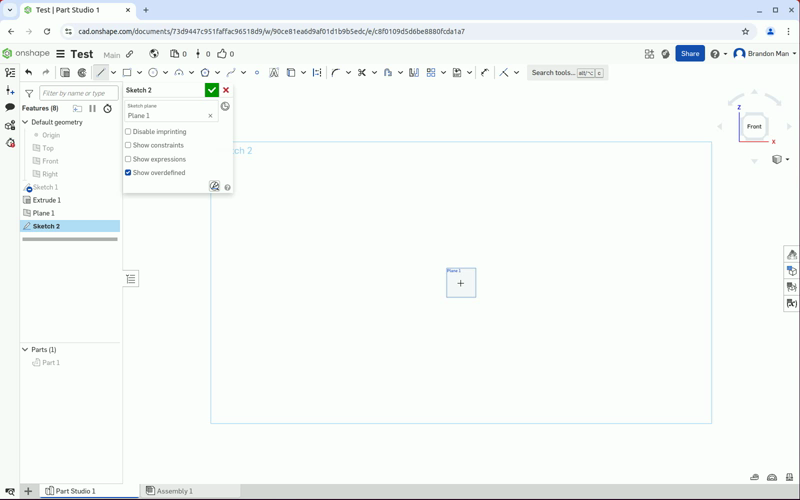
click(460, 282)
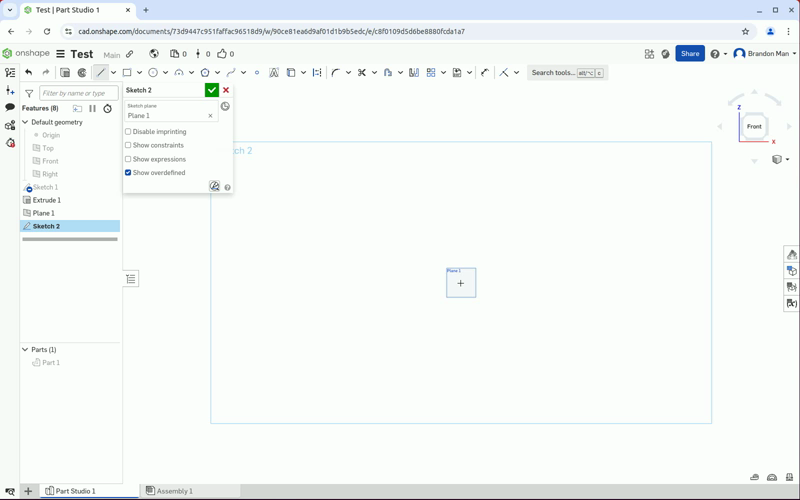
key_up(shift)
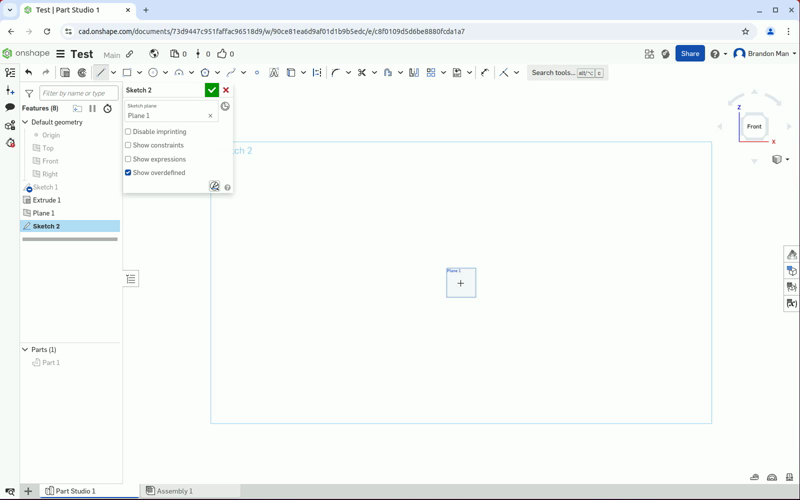
key_down(shift)
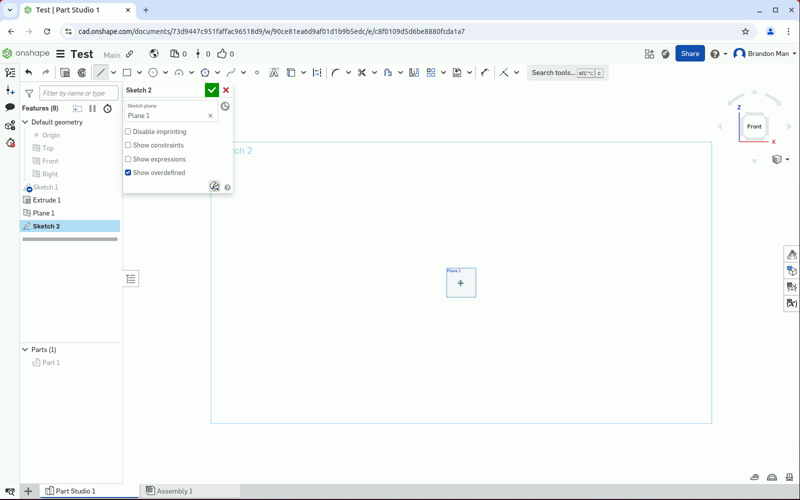
mouse_move(573, 282)
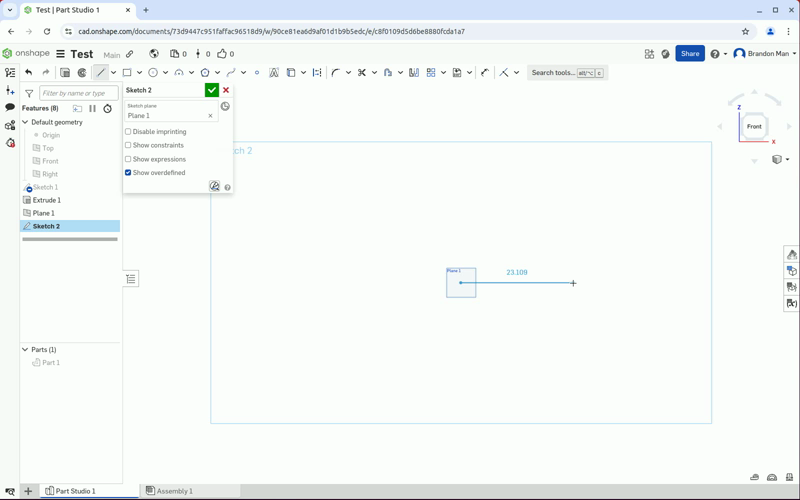
click(573, 282)
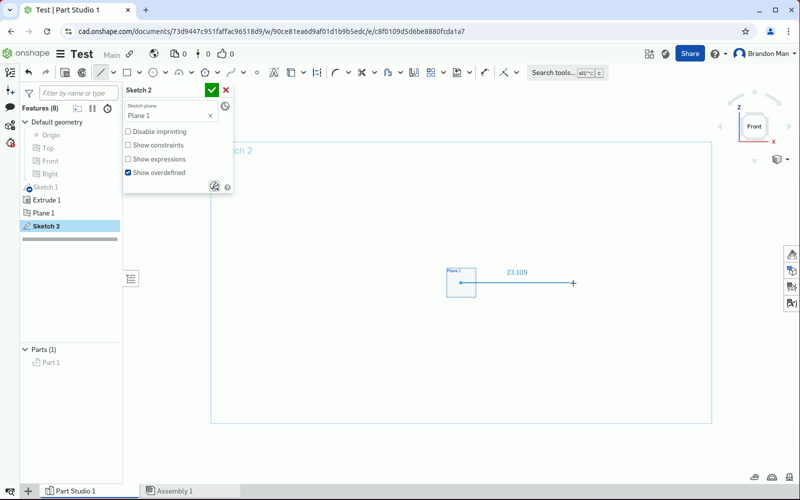
key_up(shift)
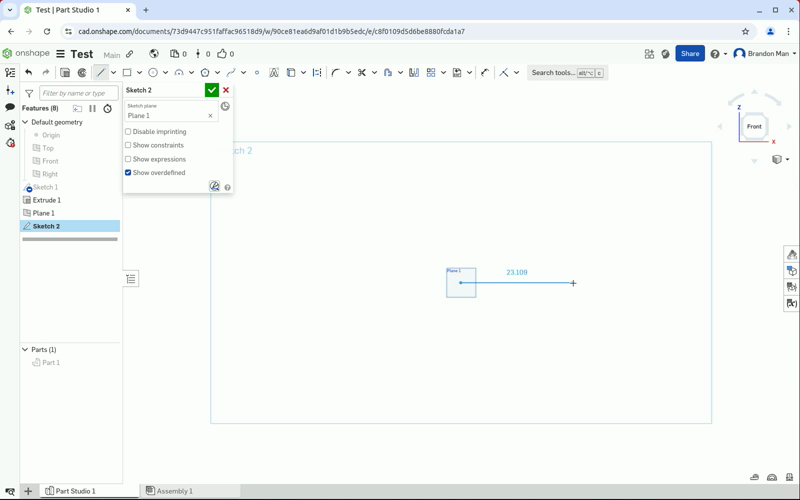
key_down(shift)
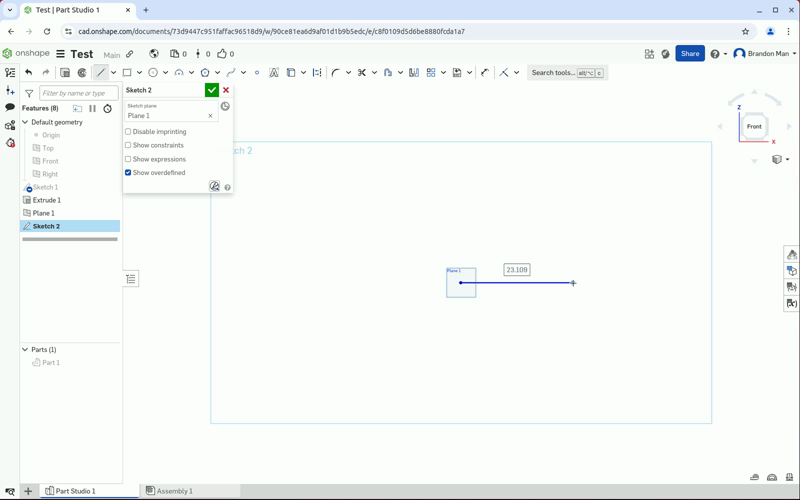
mouse_move(517, 226)
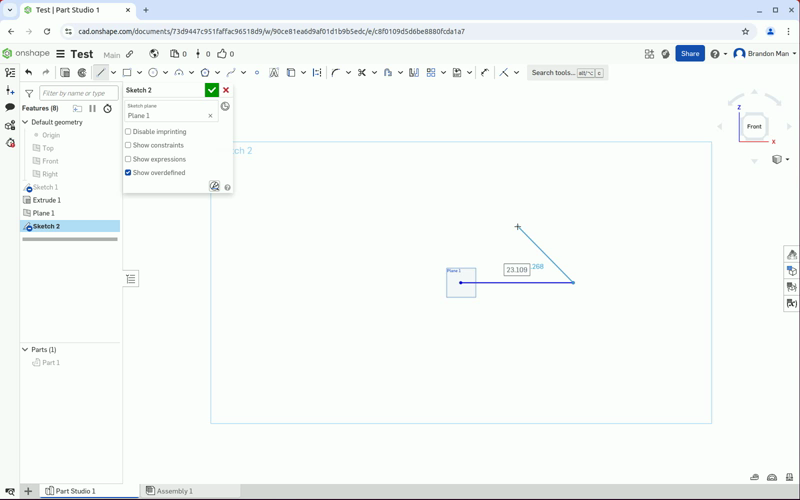
click(517, 226)
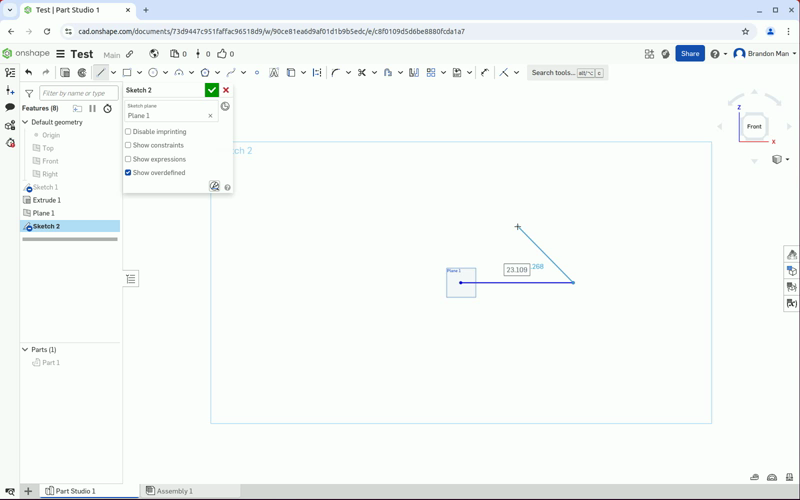
key_up(shift)
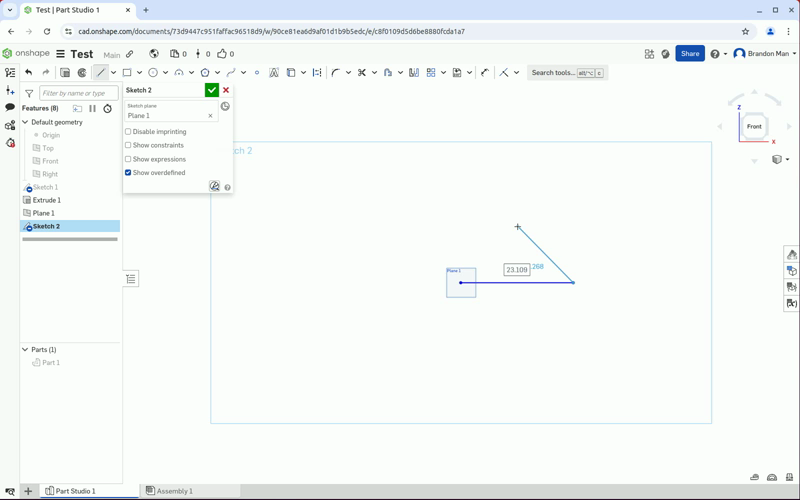
key_down(shift)
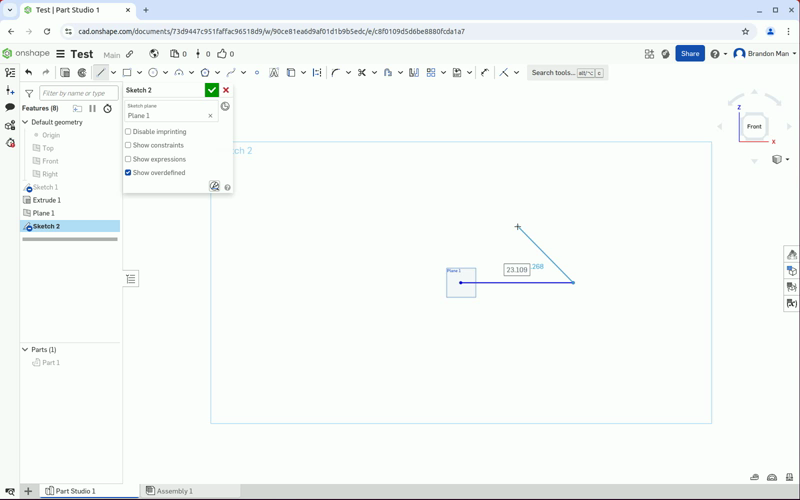
mouse_move(460, 282)
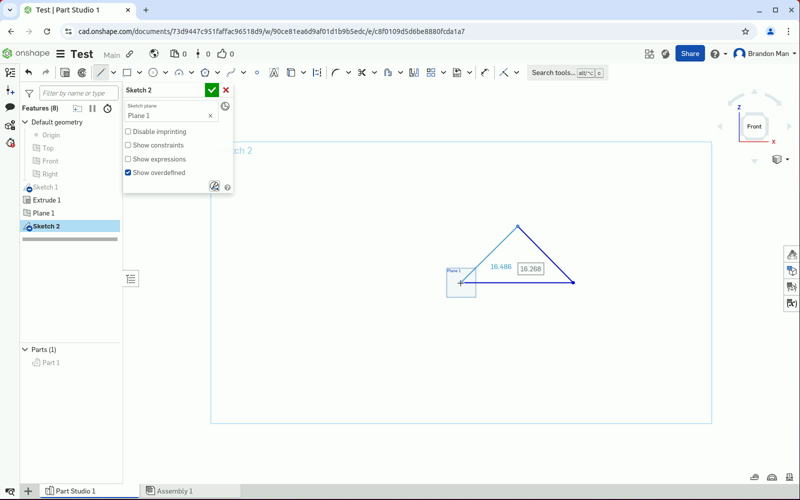
key_up(shift)
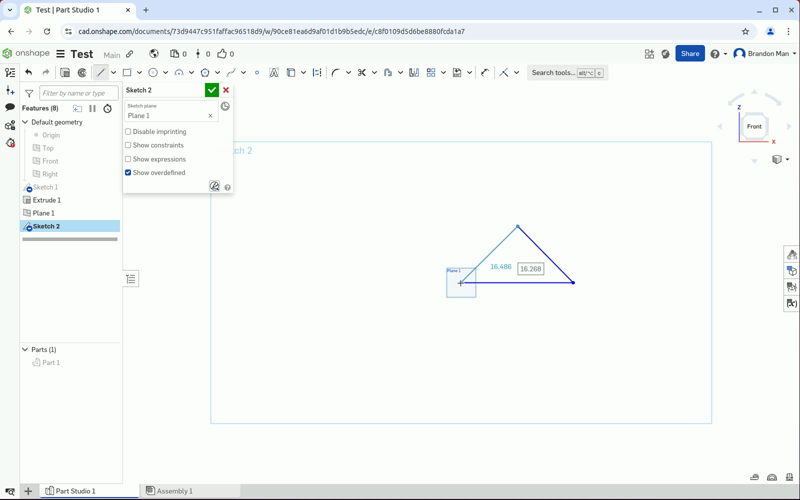
click(460, 282)
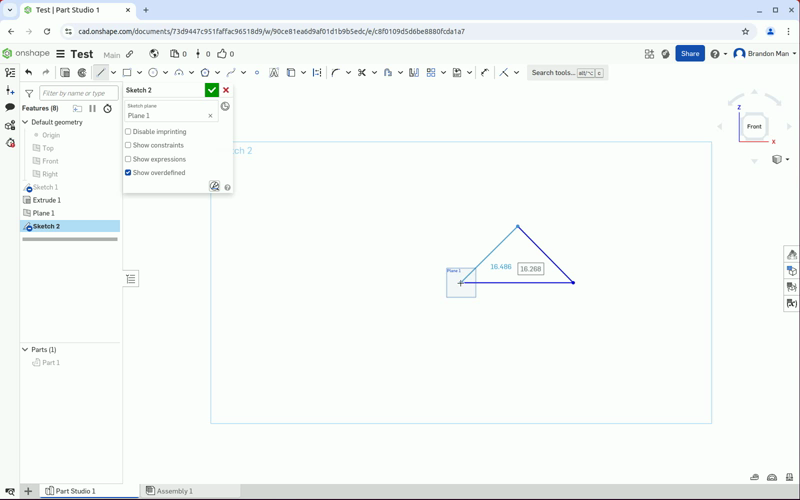
key(esc)
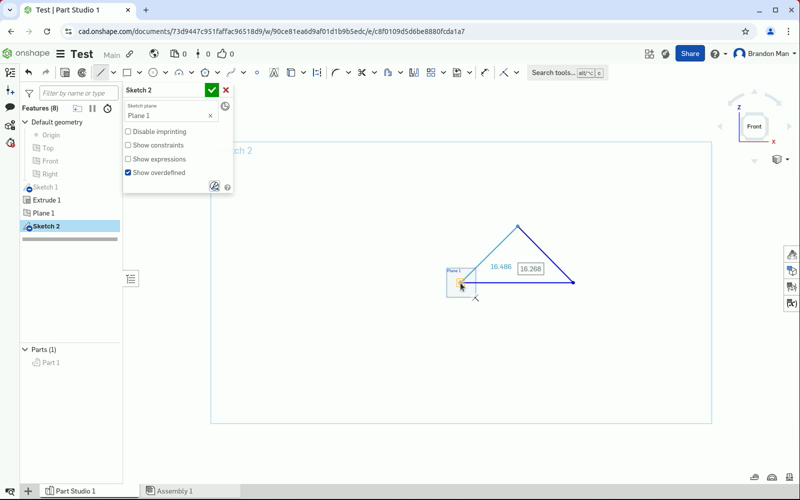
mouse_move(515, 252)
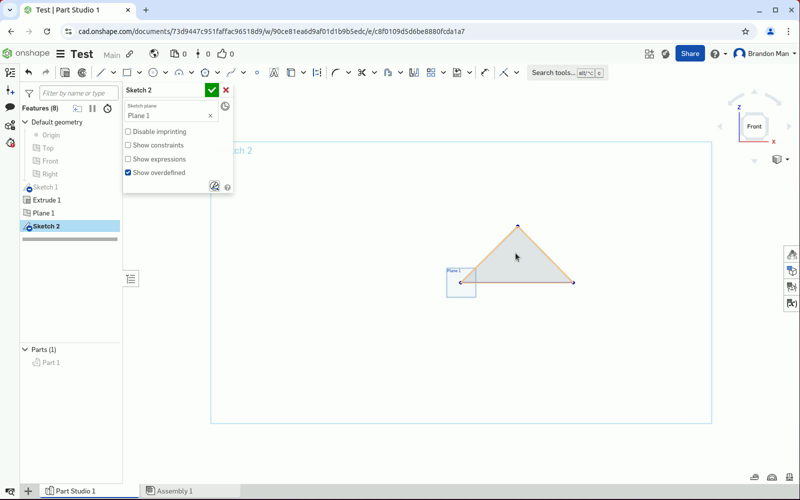
click(515, 252)
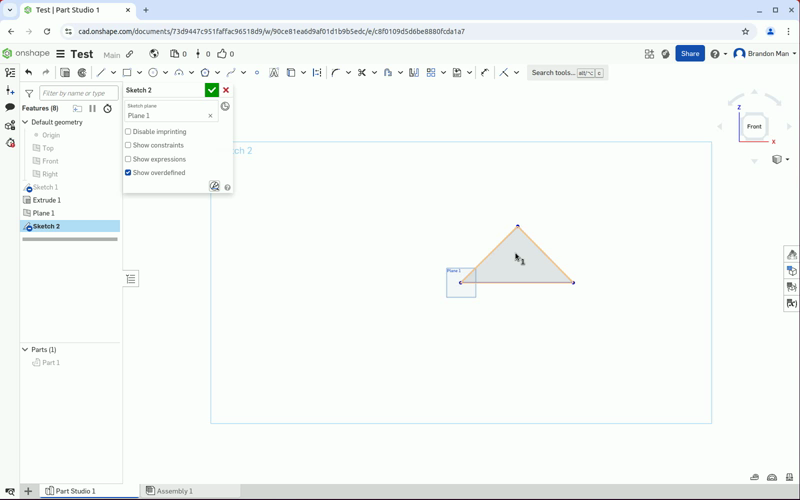
mouse_move(73, 352)
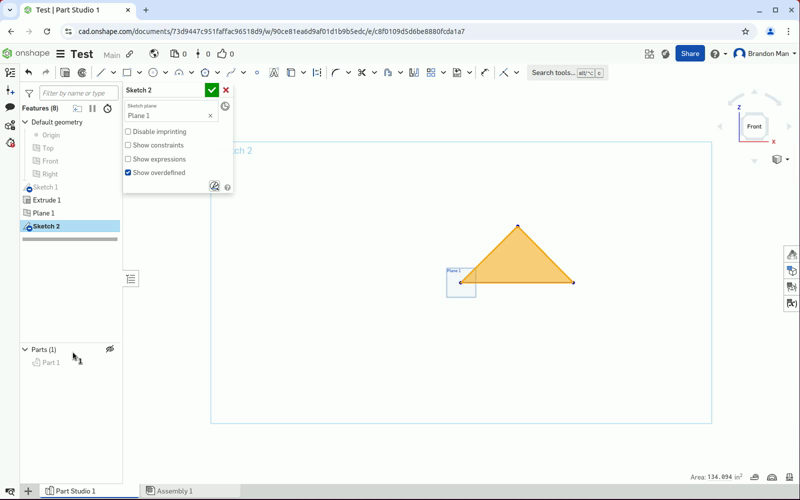
key(shift+y)
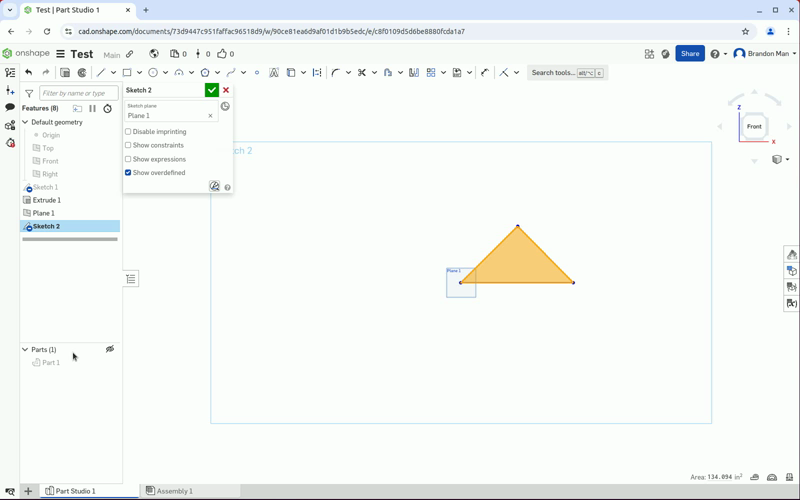
key(shift+e)
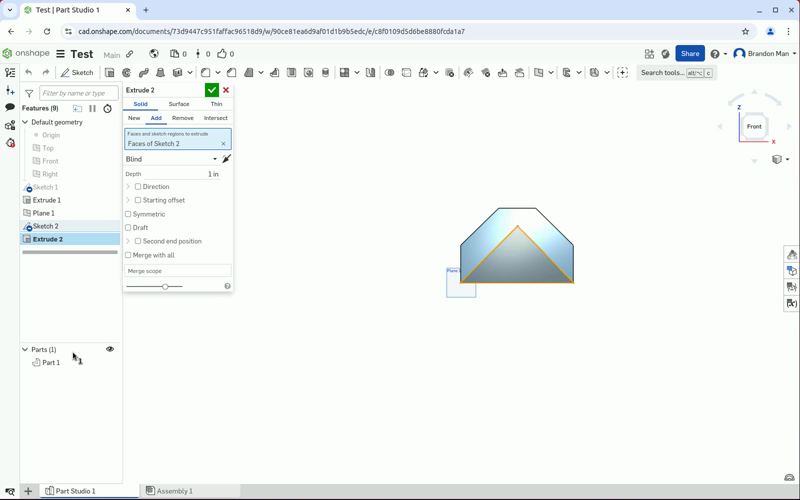
mouse_move(143, 106)
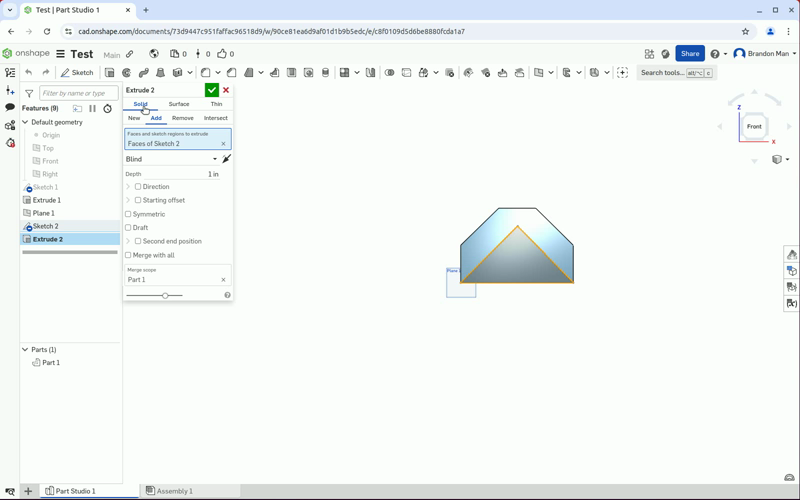
click(143, 106)
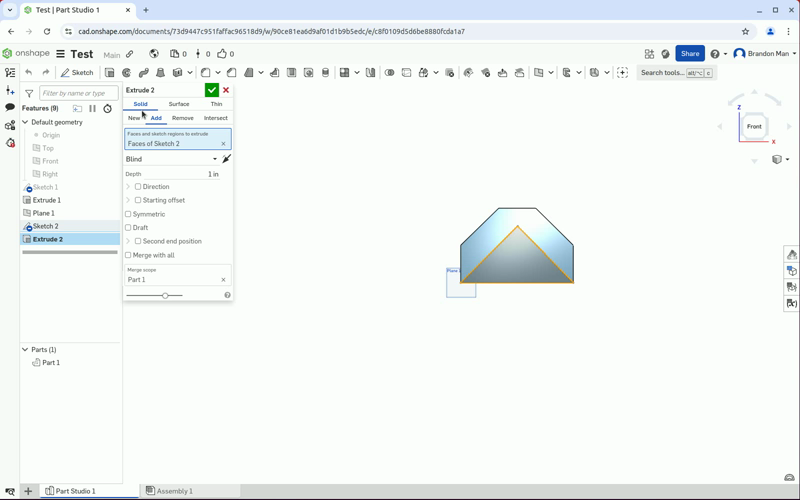
mouse_move(137, 120)
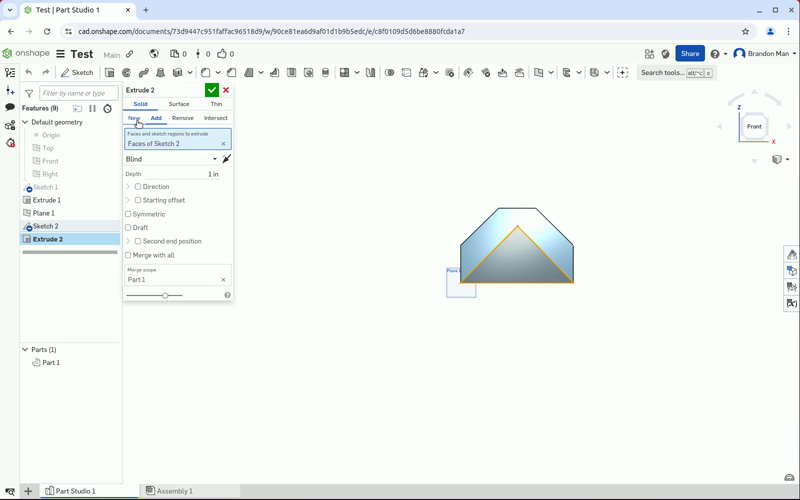
click(137, 120)
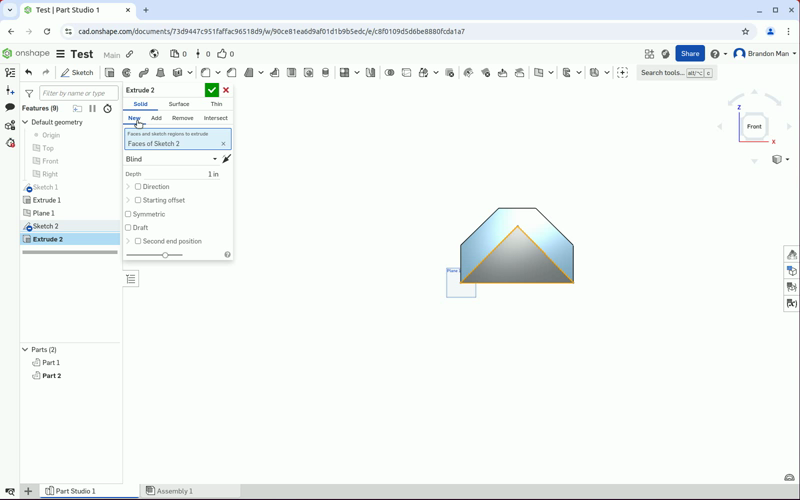
key(tab, 4)
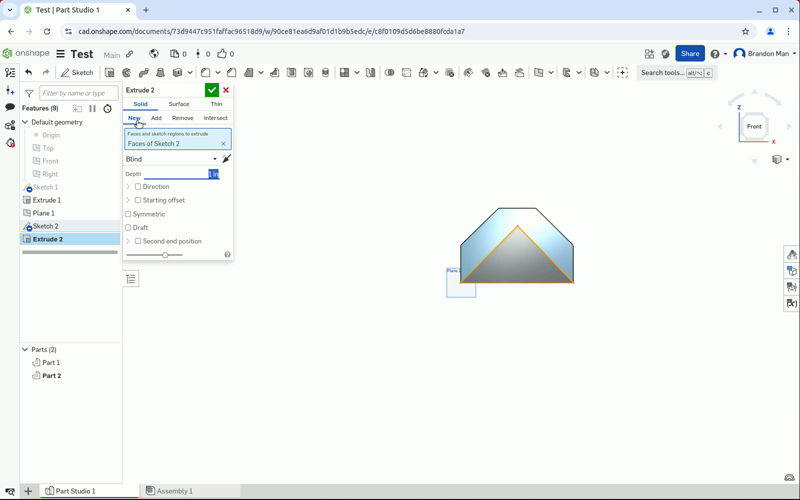
text(11.554)
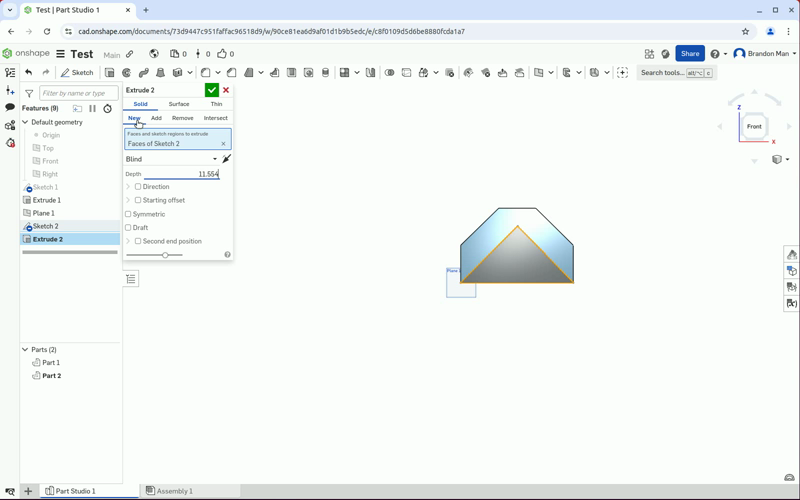
key(enter)
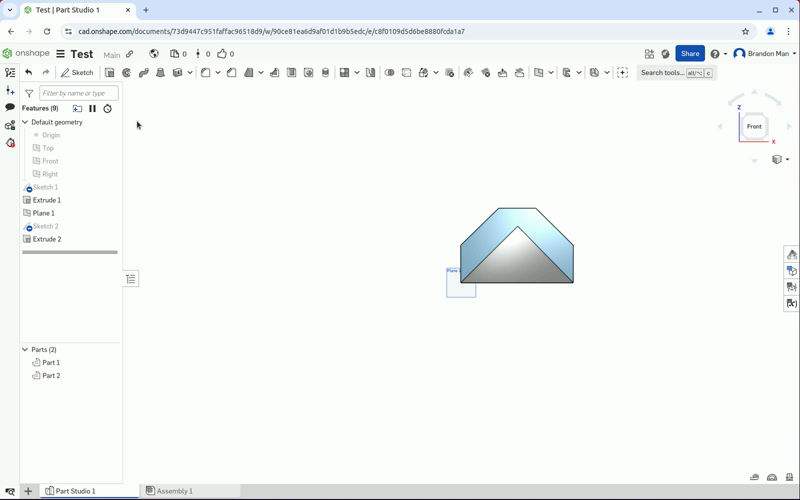
key(shift+h)
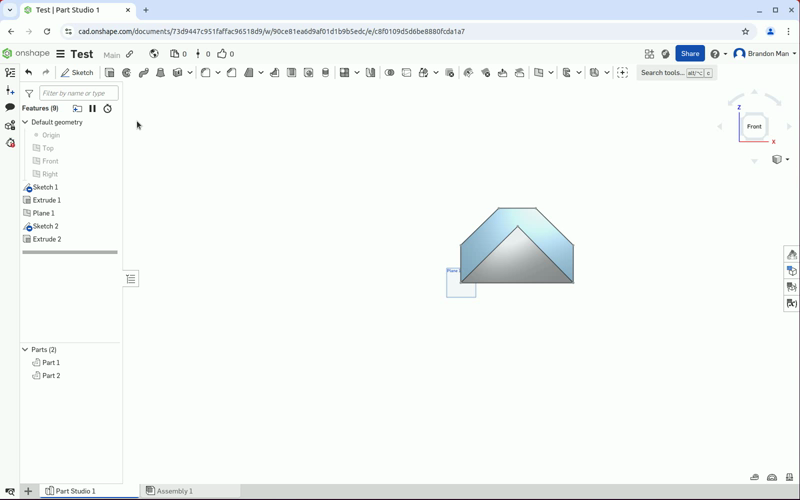
key(shift+h)
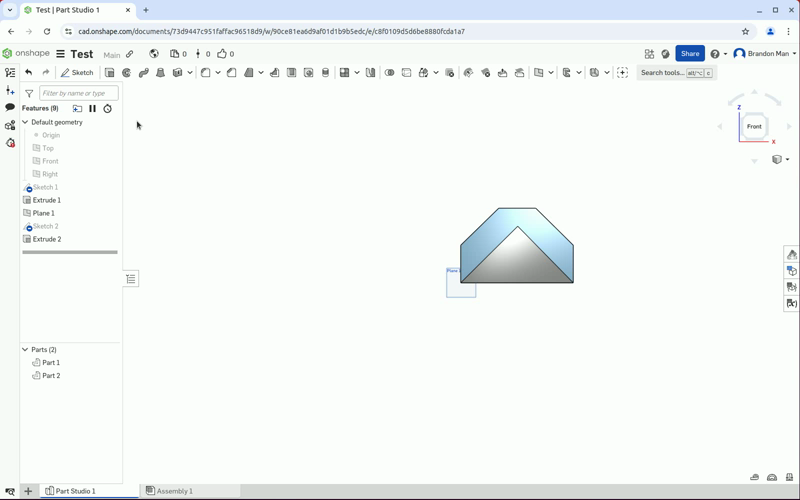
mouse_move(73, 189)
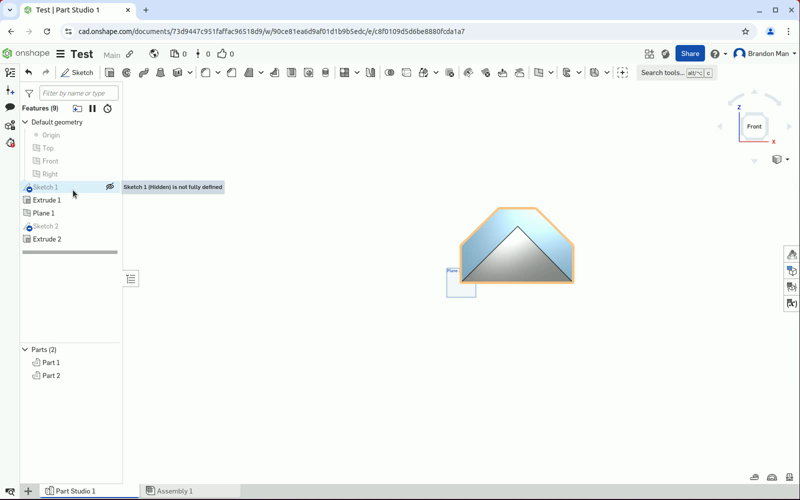
click(73, 189)
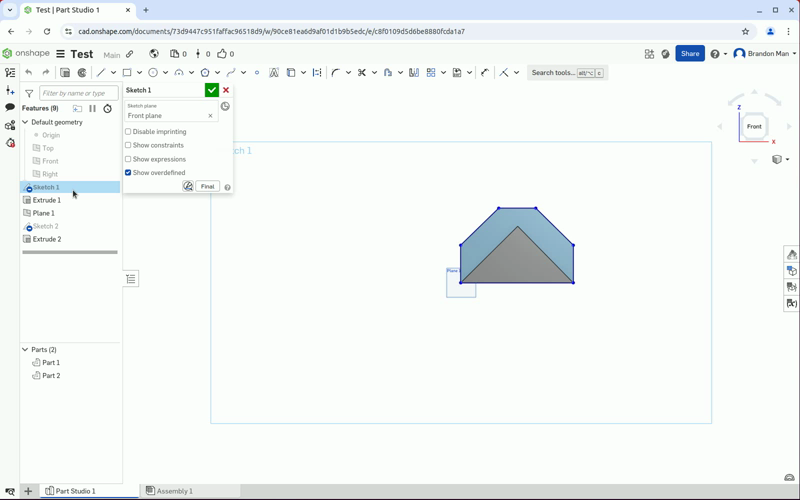
mouse_move(229, 92)
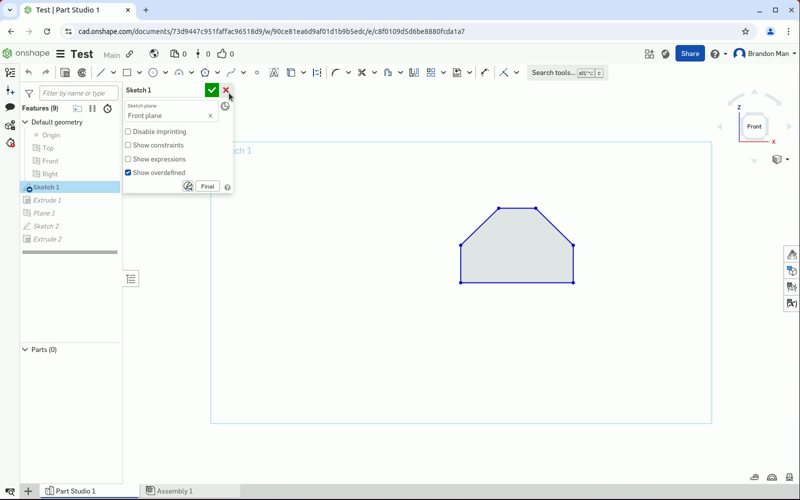
click(229, 92)
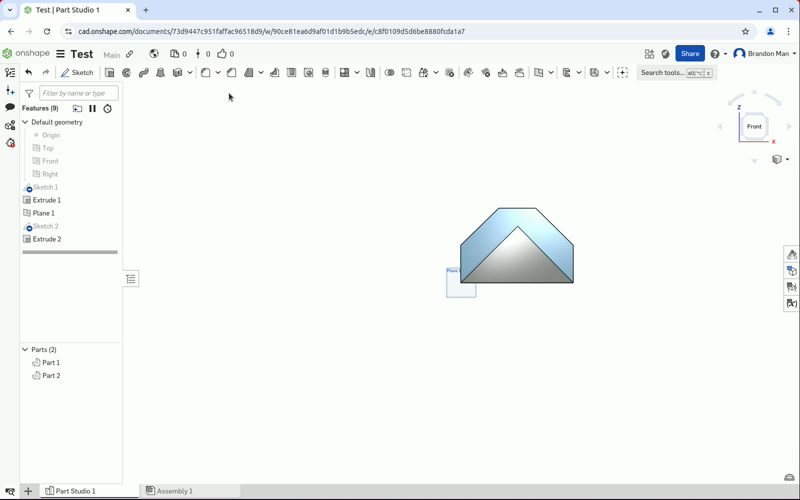
mouse_move(541, 75)
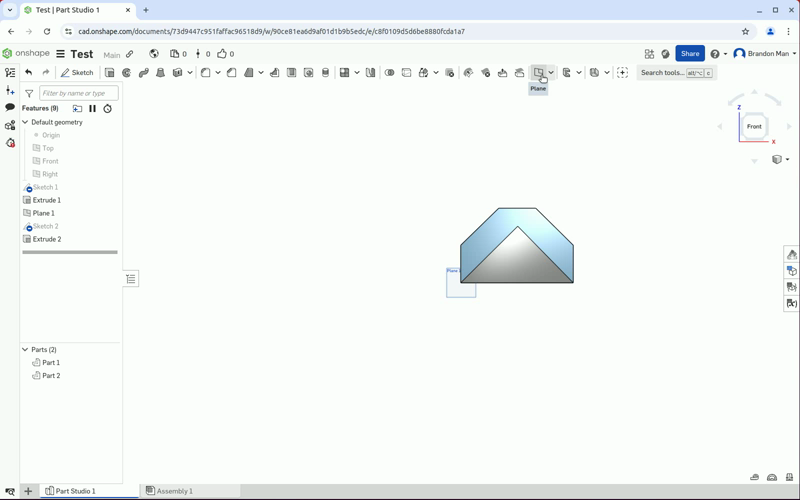
click(541, 75)
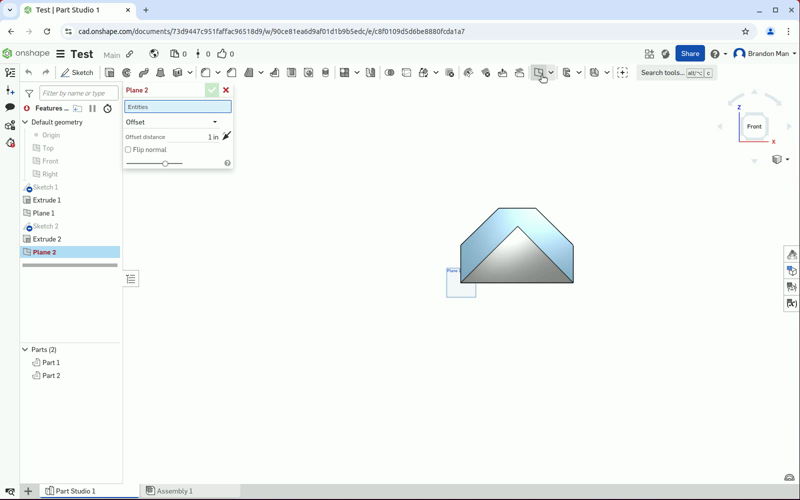
mouse_move(73, 163)
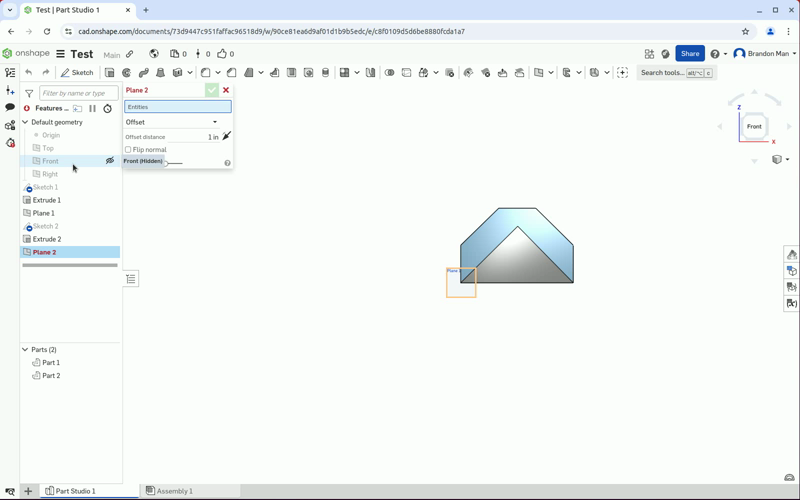
click(73, 163)
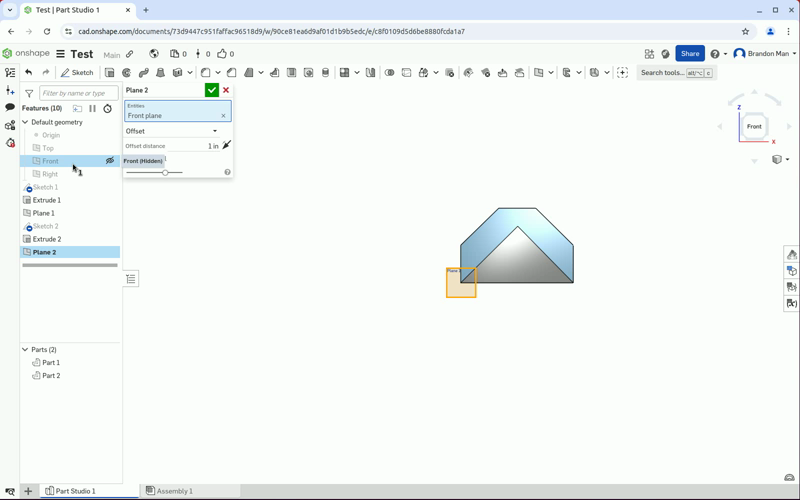
key(tab, 2)
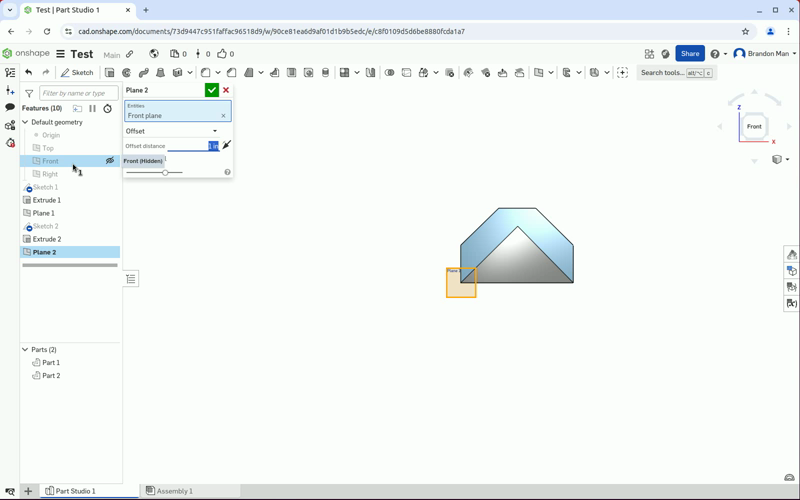
text(13.495)
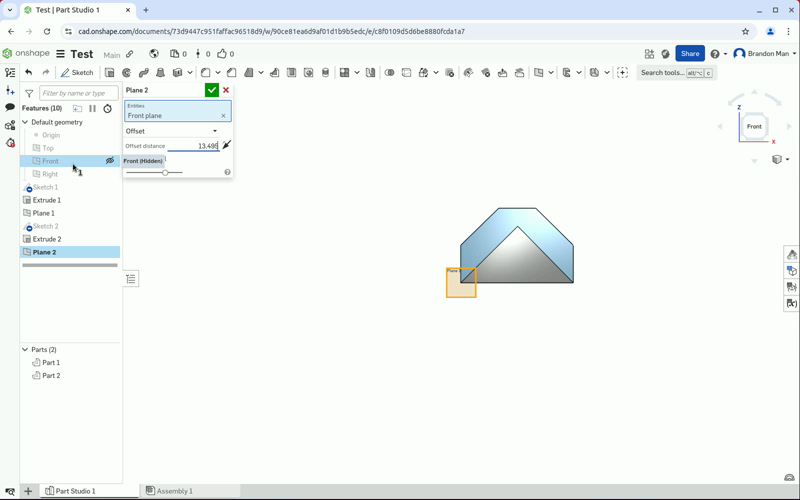
key(enter, 2)
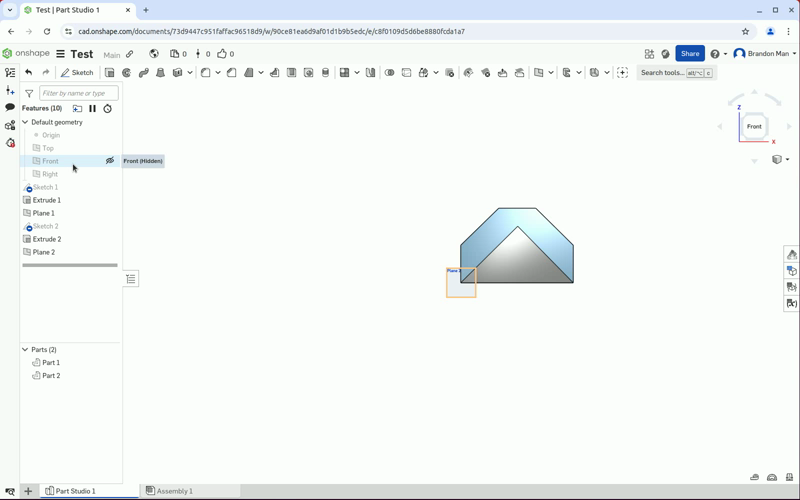
key(shift+s)
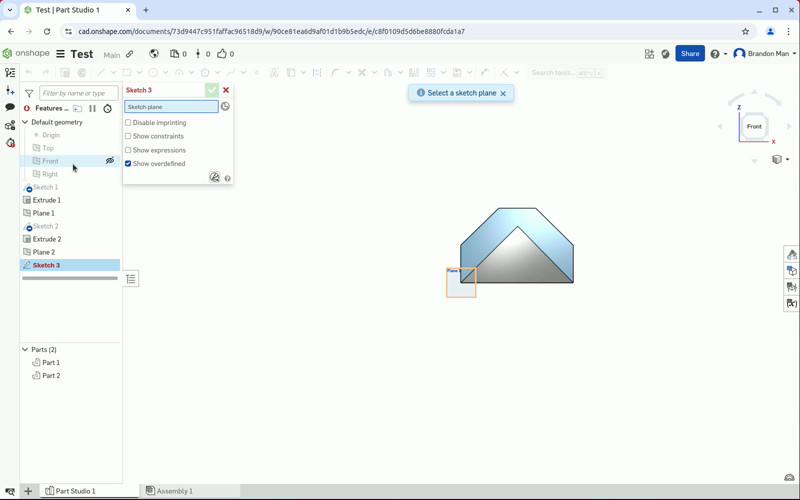
mouse_move(73, 254)
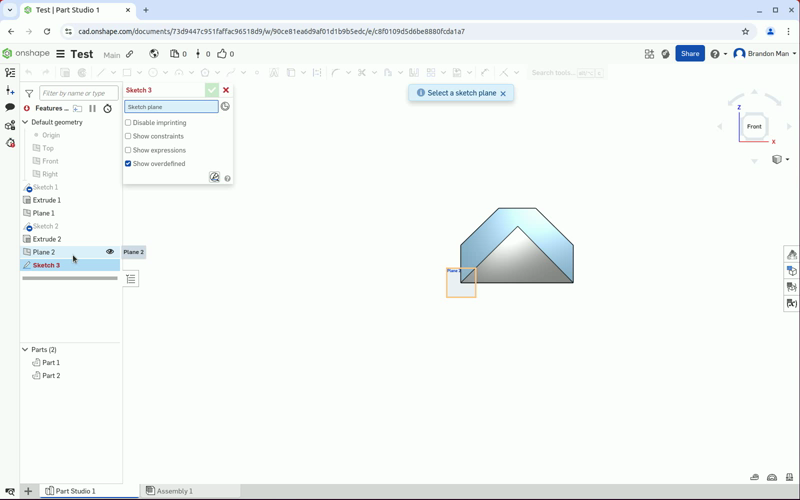
click(73, 254)
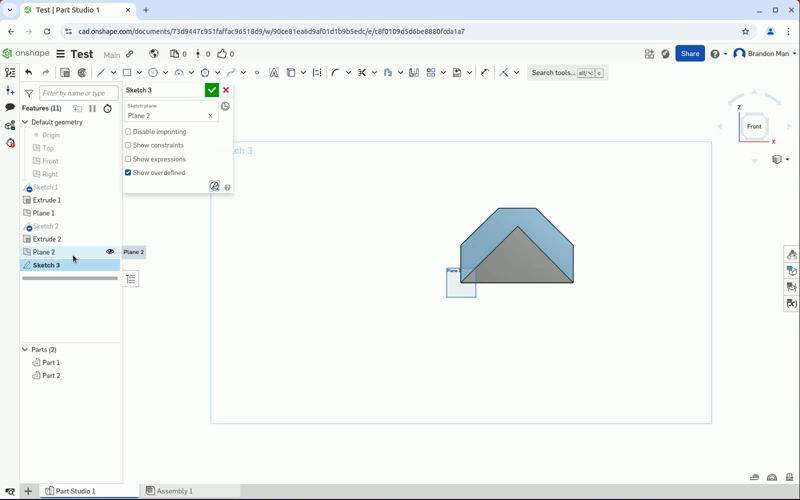
mouse_move(73, 352)
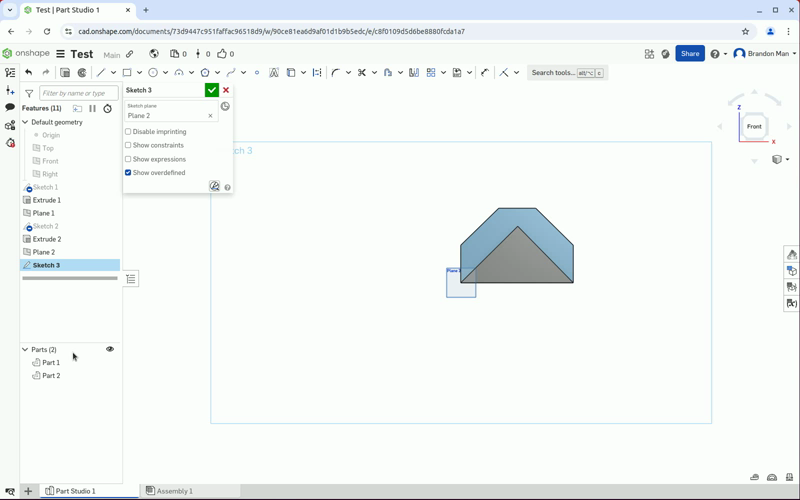
key(y)
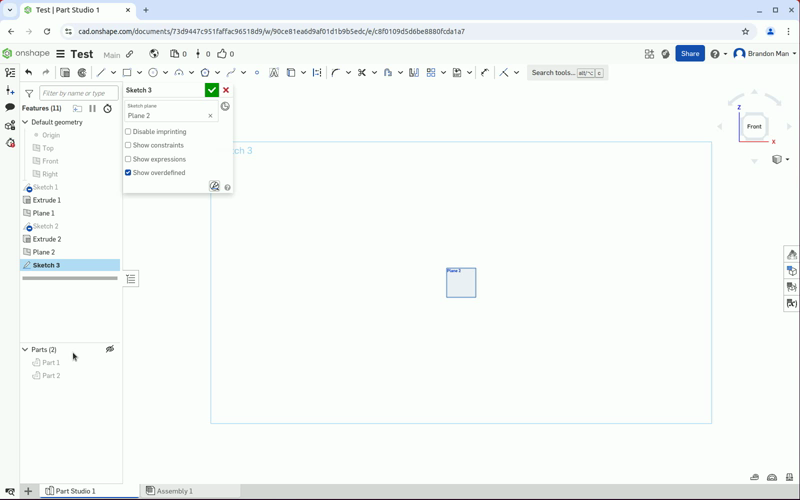
key(l)
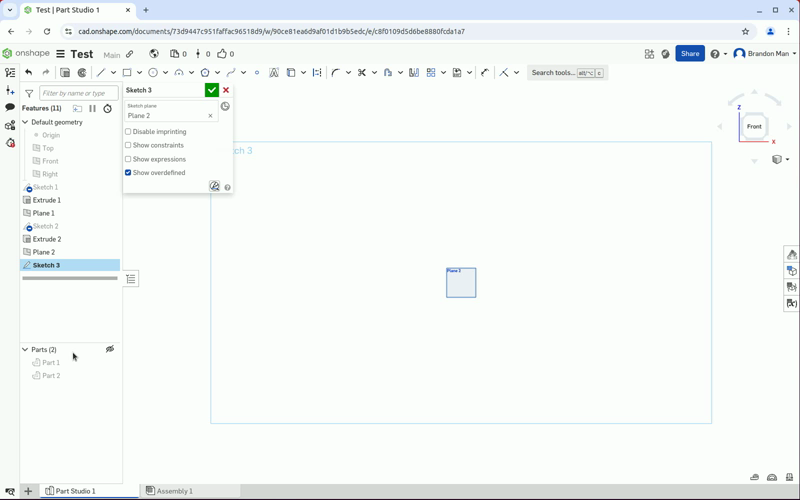
key_down(shift)
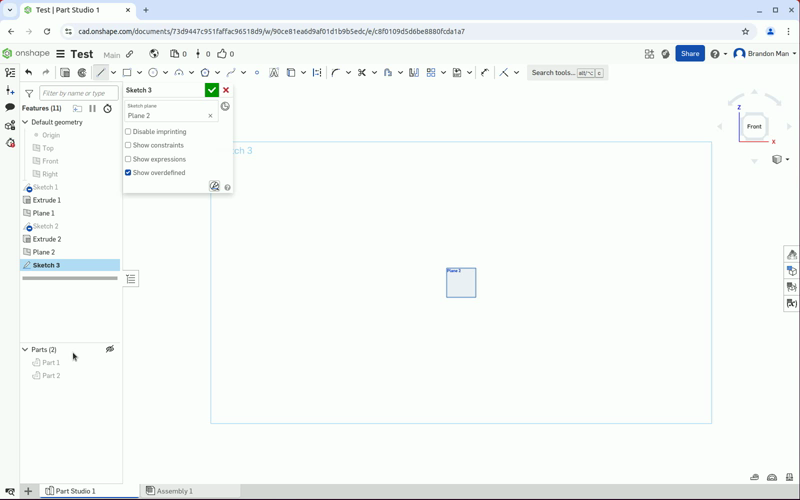
mouse_move(489, 282)
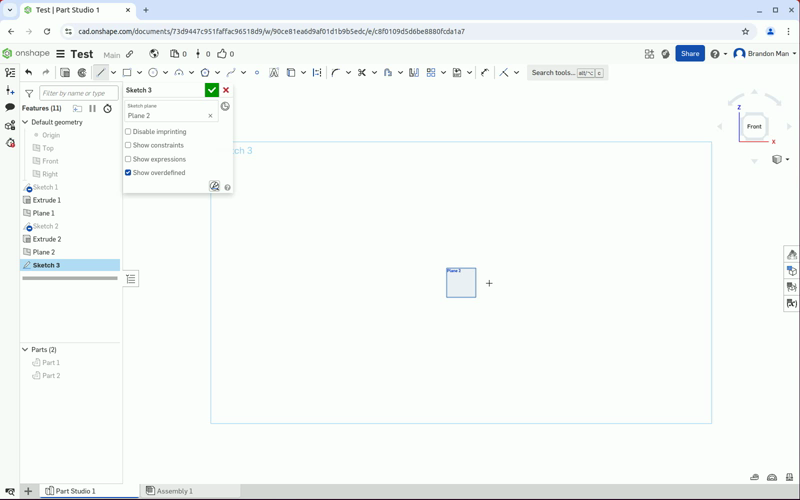
click(489, 282)
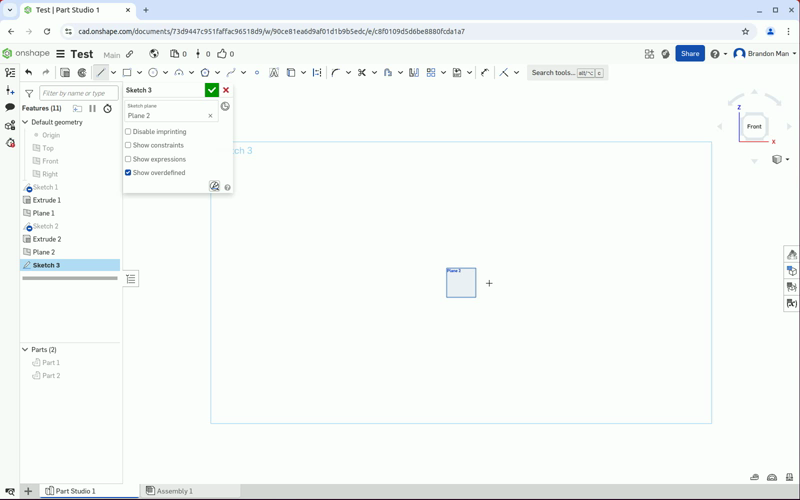
key_up(shift)
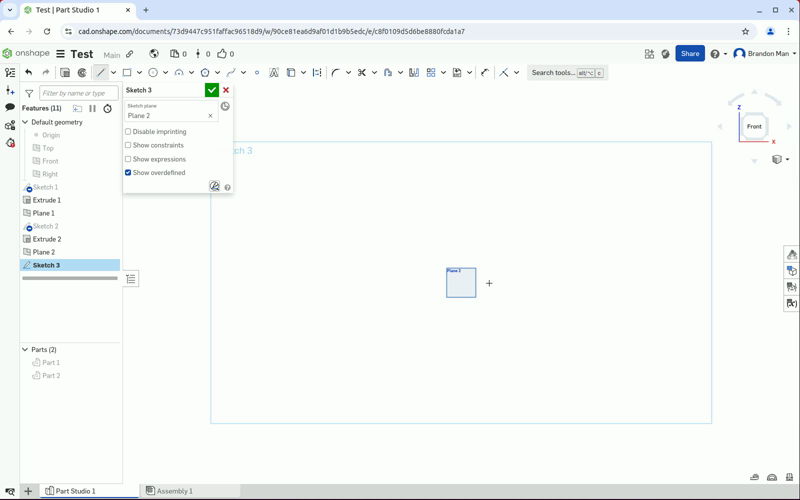
key_down(shift)
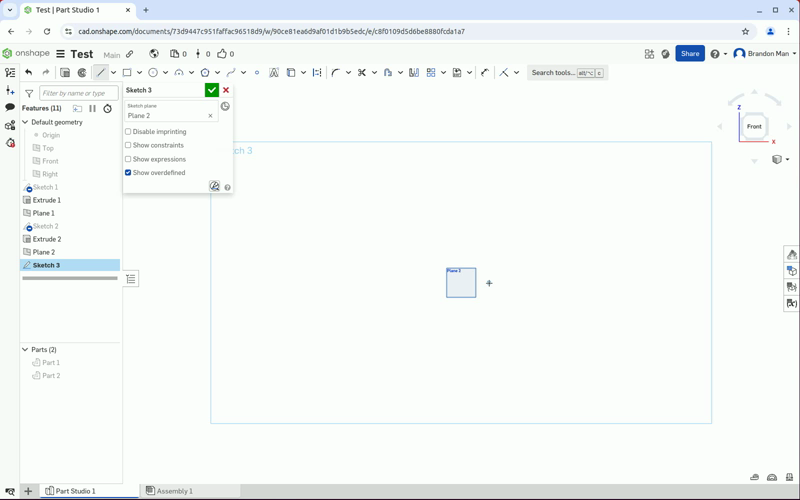
mouse_move(519, 282)
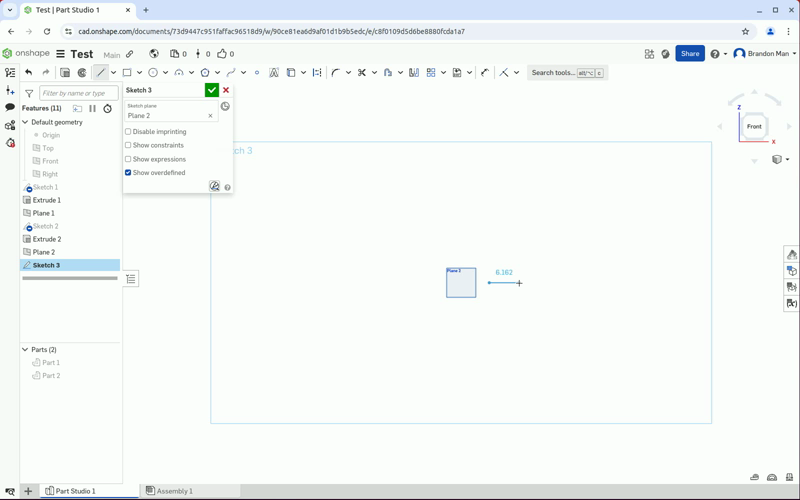
mouse_move(545, 282)
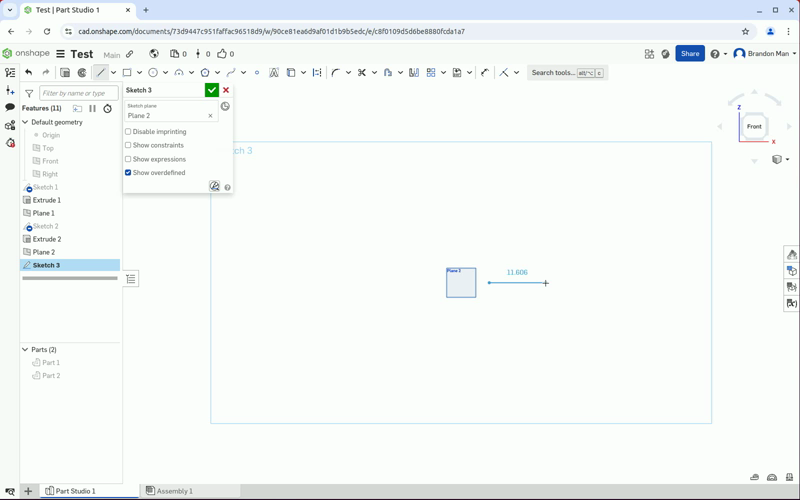
click(545, 282)
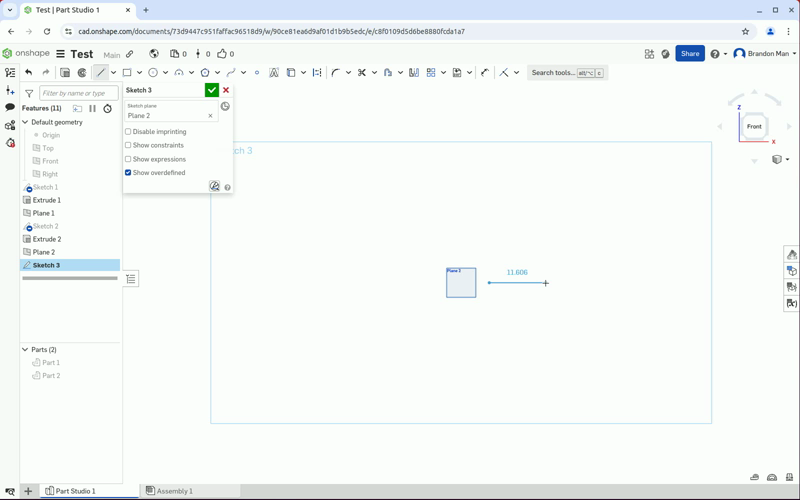
key_up(shift)
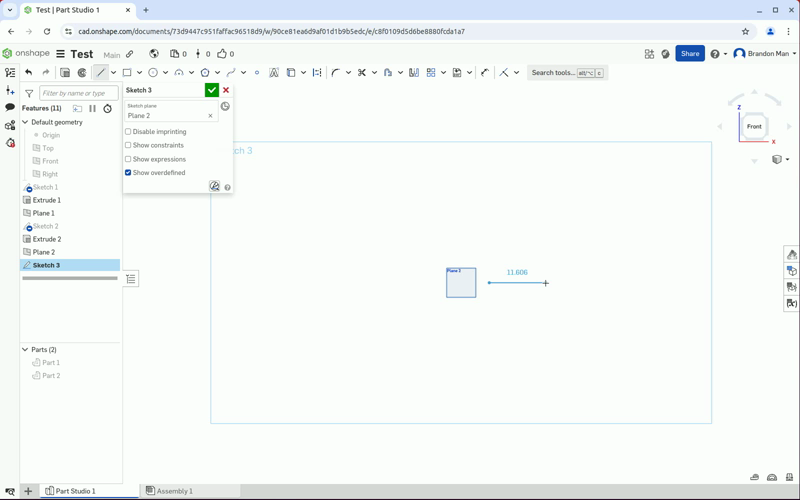
key_down(shift)
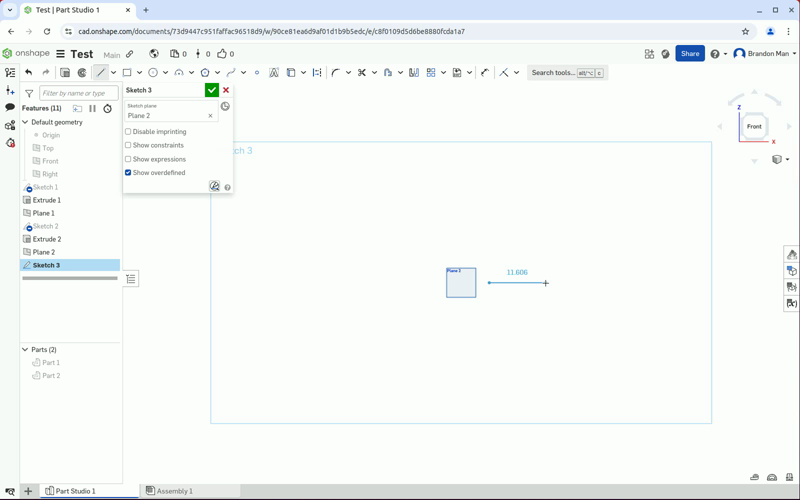
mouse_move(575, 282)
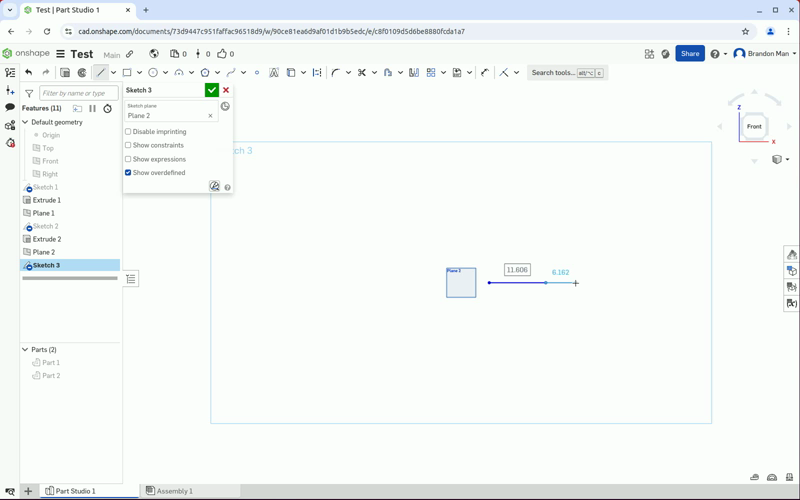
mouse_move(545, 263)
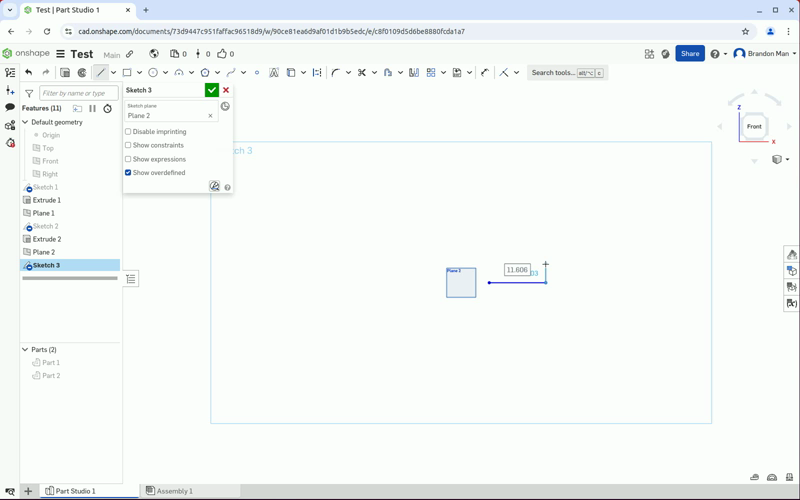
click(545, 263)
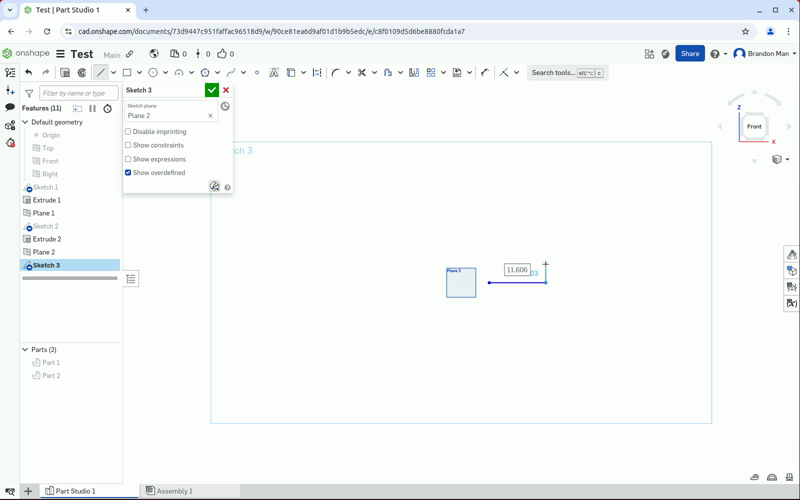
key_up(shift)
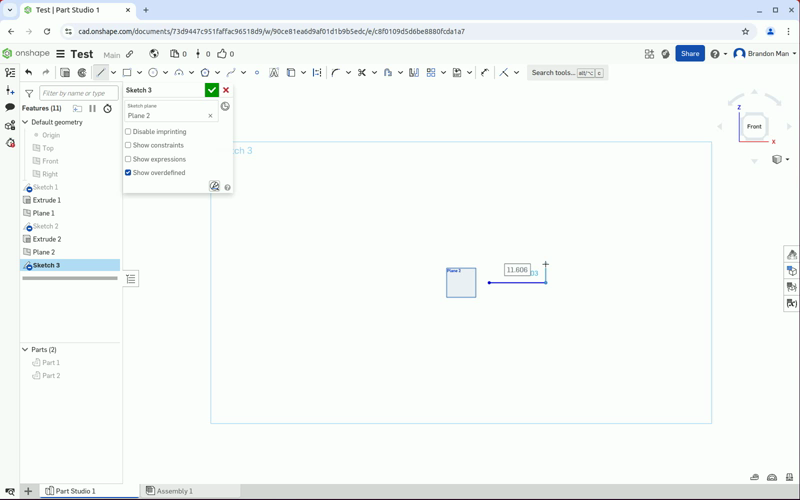
key_down(shift)
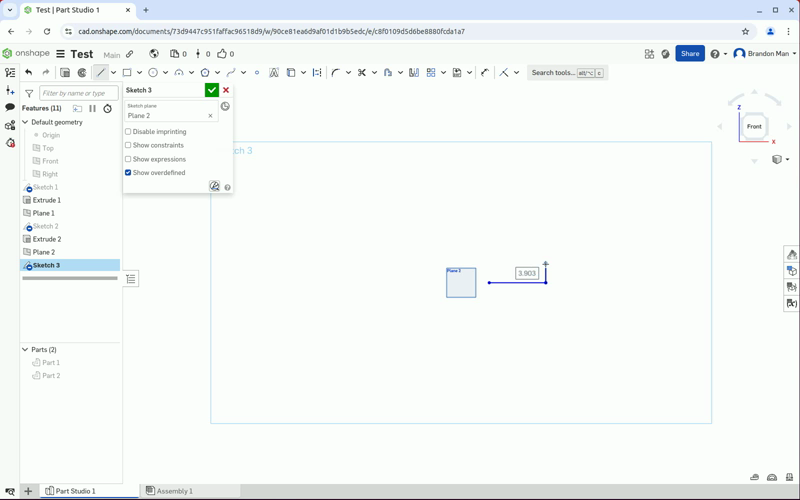
mouse_move(575, 263)
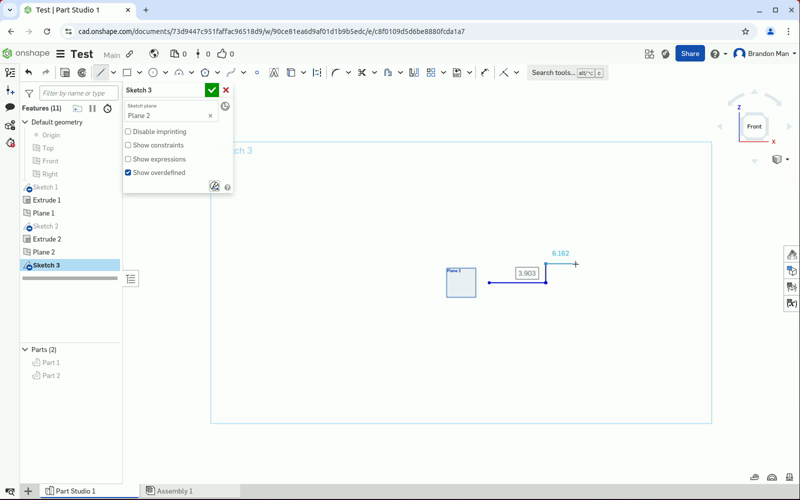
mouse_move(489, 263)
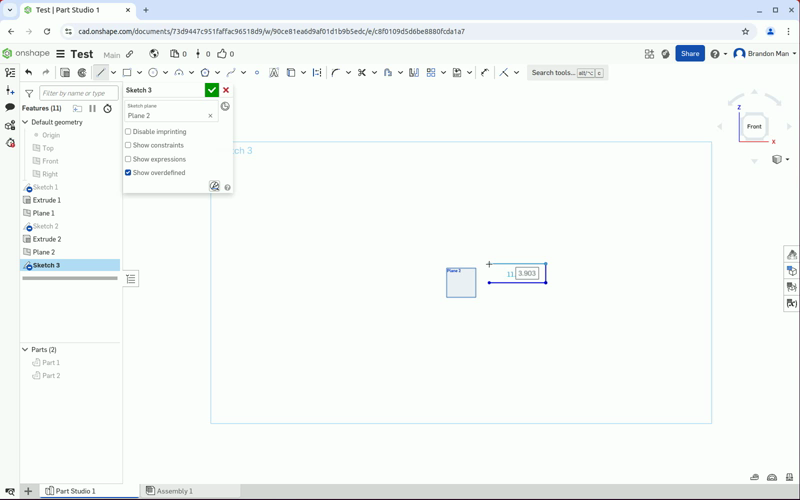
click(489, 263)
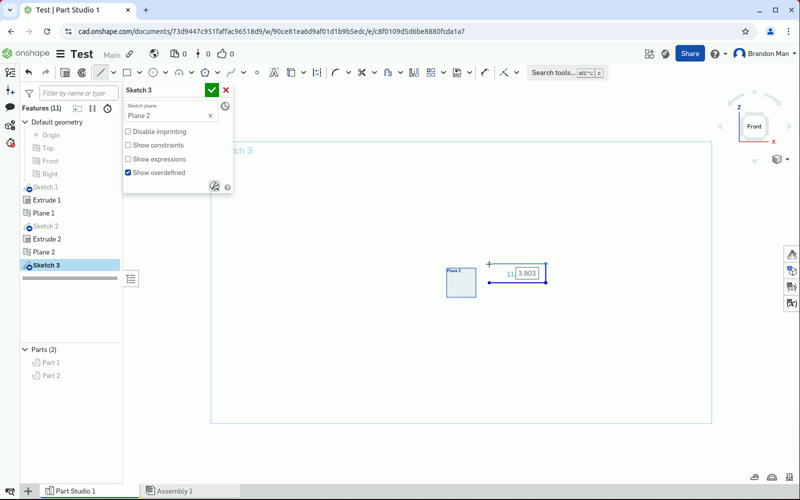
key_up(shift)
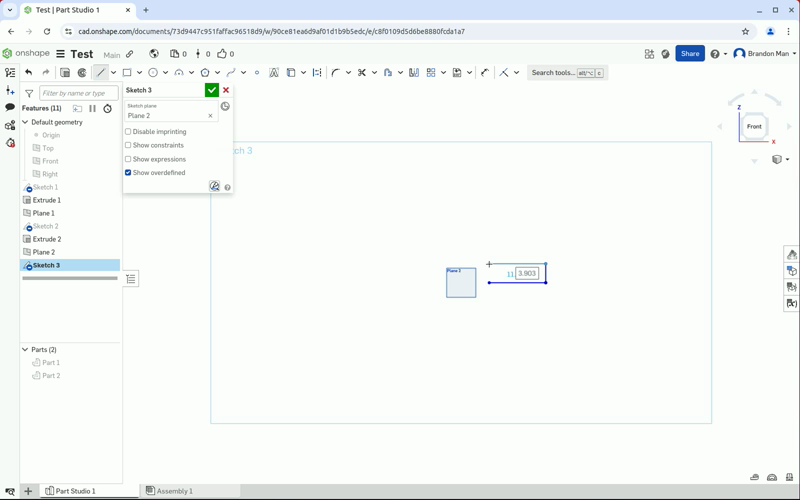
mouse_move(519, 263)
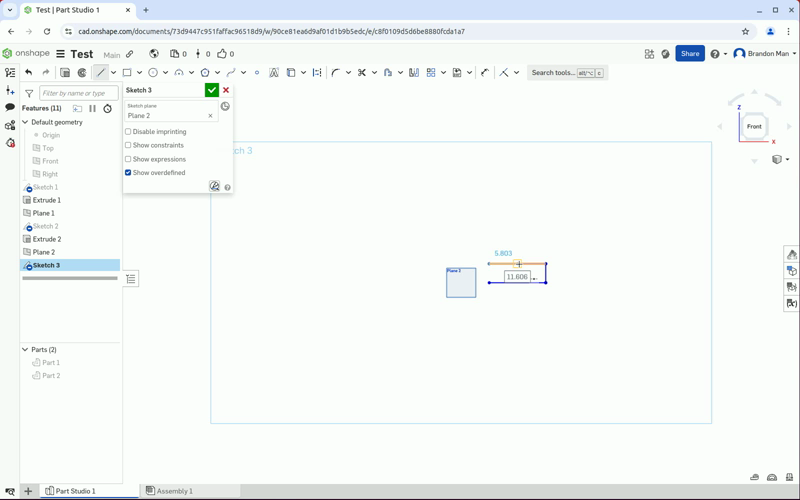
key_down(shift)
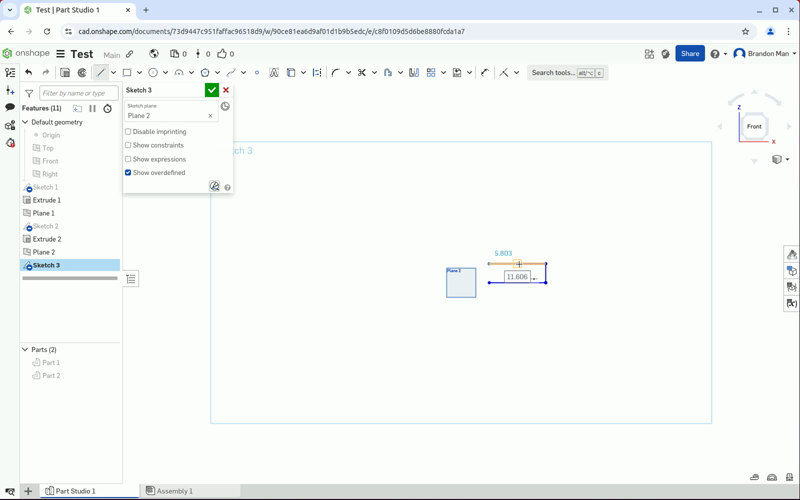
mouse_move(489, 282)
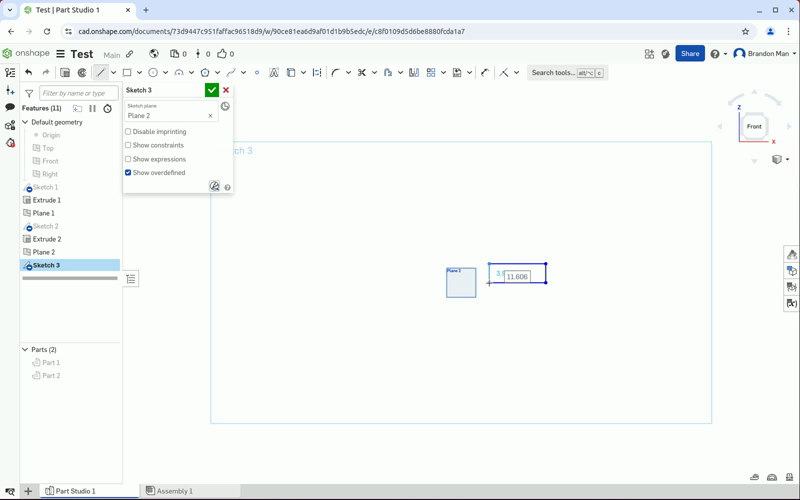
key_up(shift)
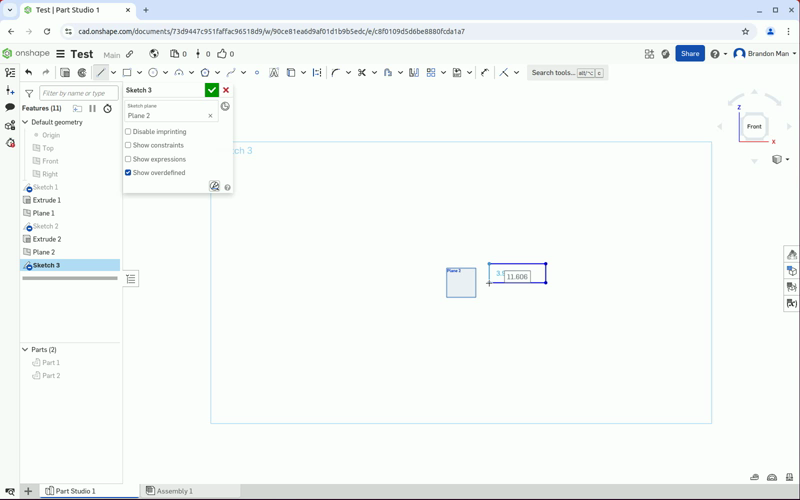
click(489, 282)
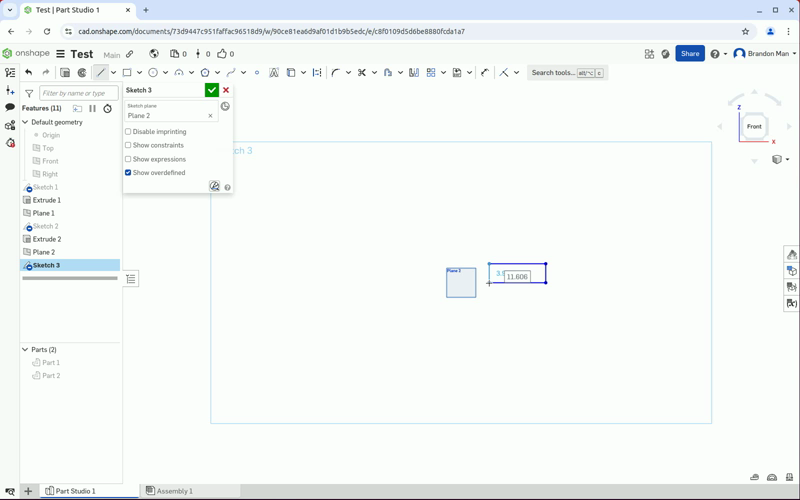
key(esc)
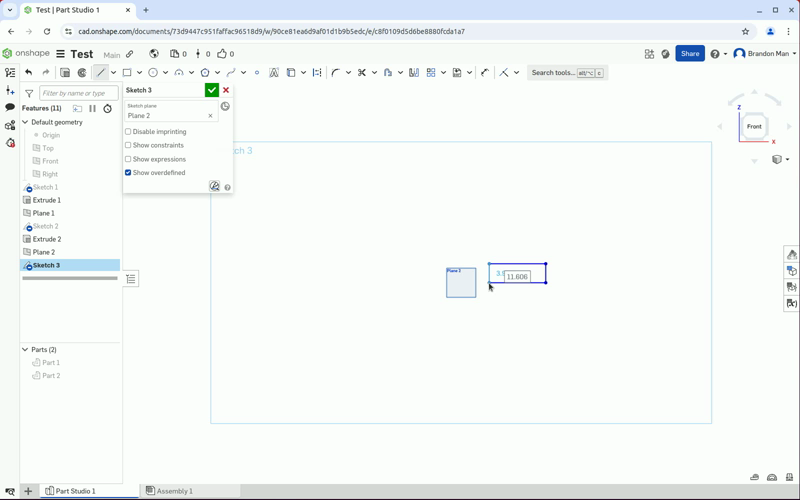
mouse_move(521, 264)
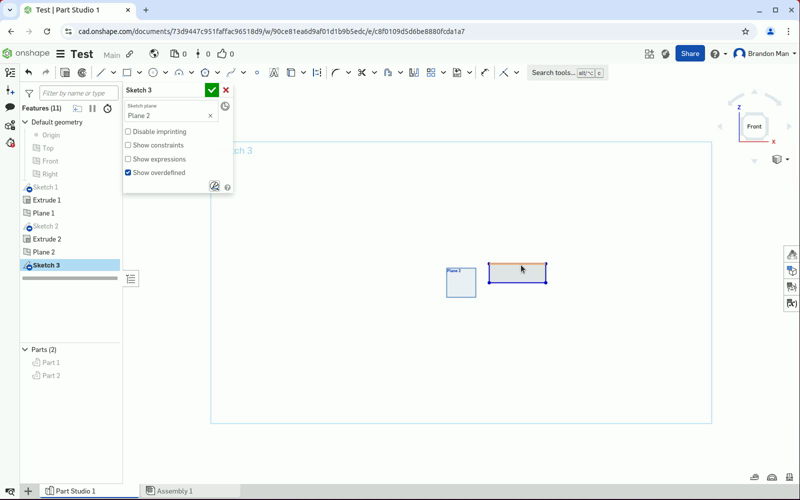
scroll(6)
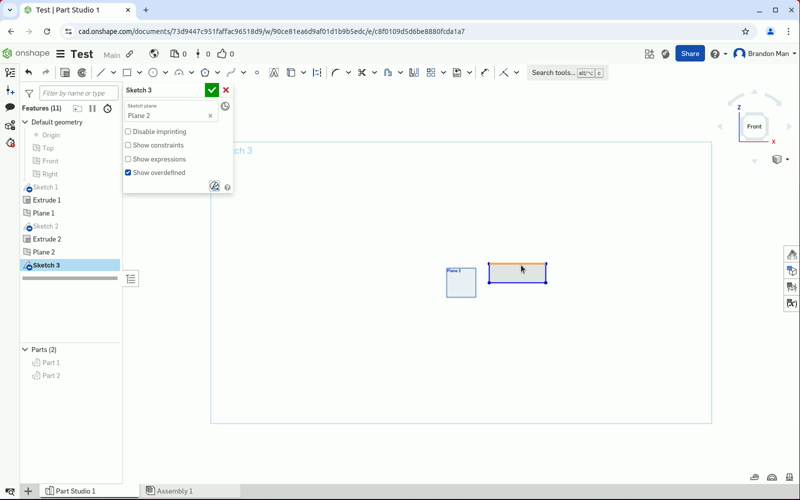
scroll(6)
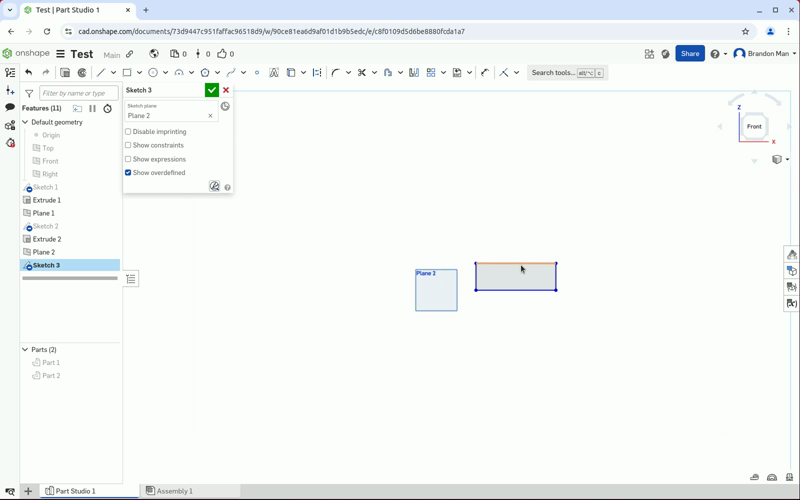
scroll(6)
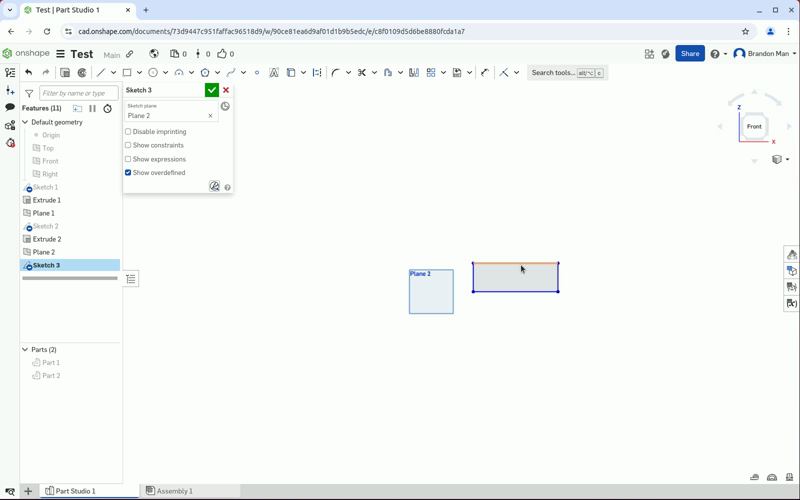
scroll(6)
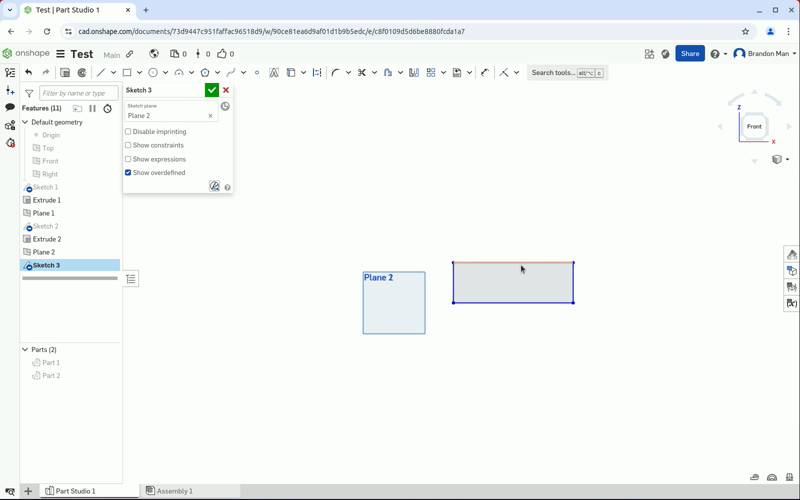
scroll(6)
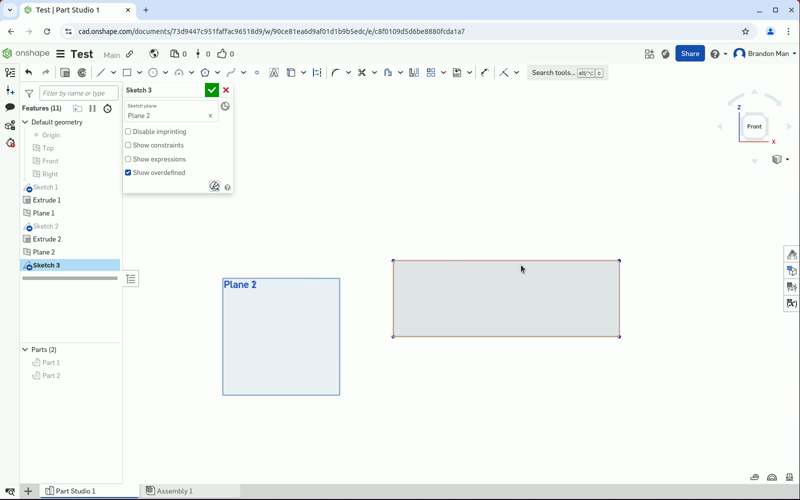
scroll(6)
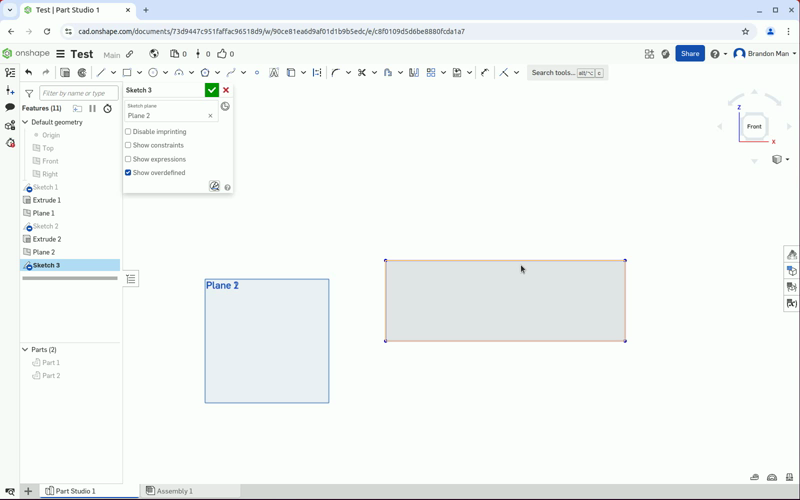
scroll(6)
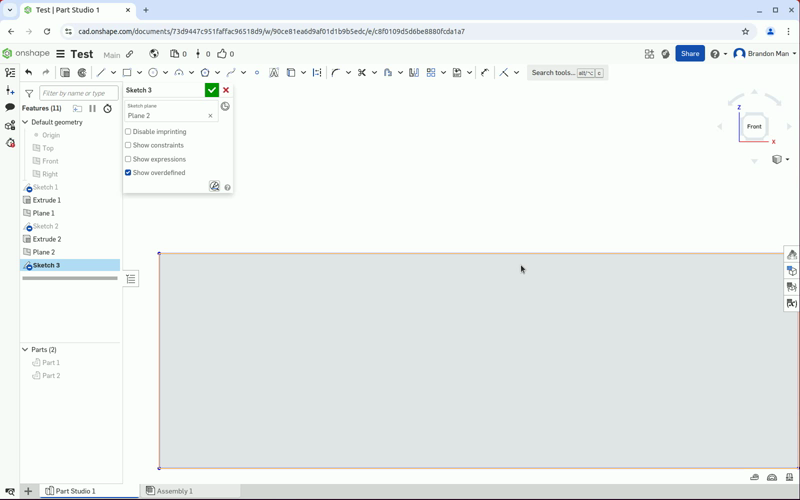
click(521, 264)
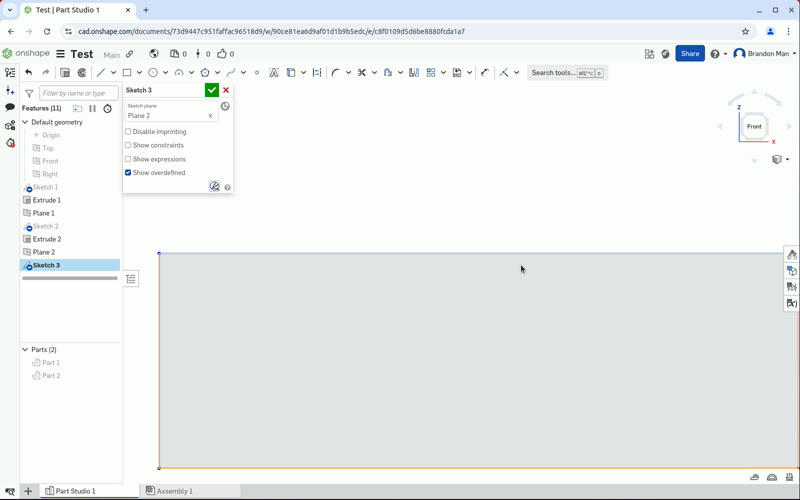
scroll(-6)
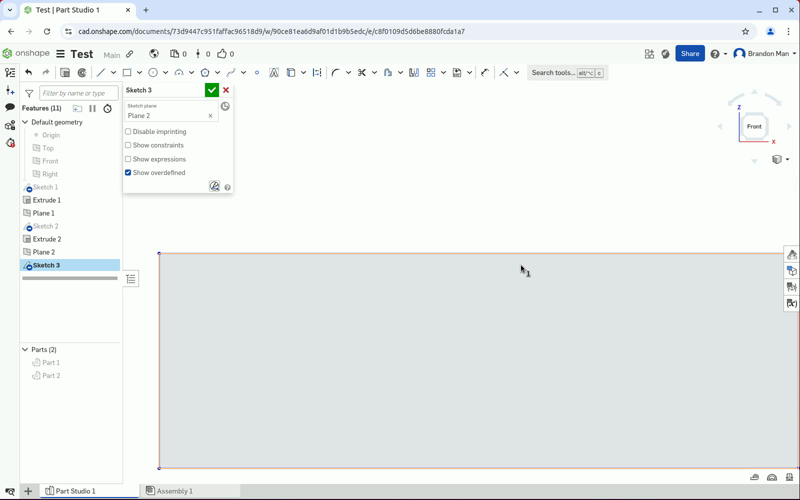
scroll(-6)
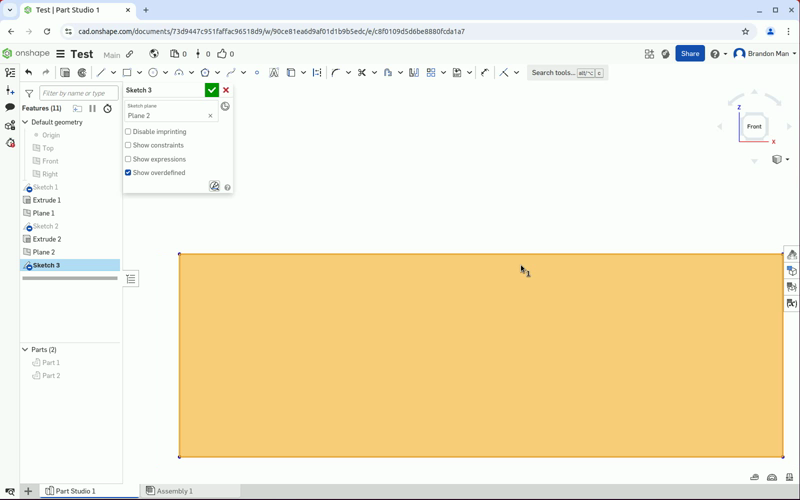
scroll(-6)
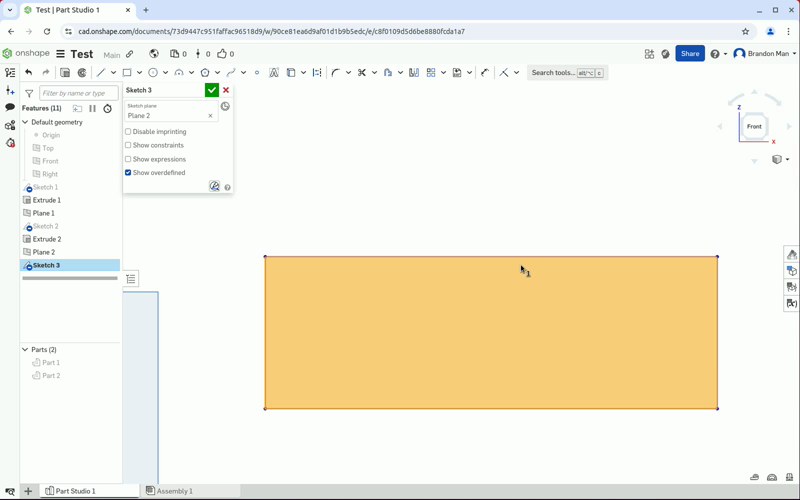
scroll(-6)
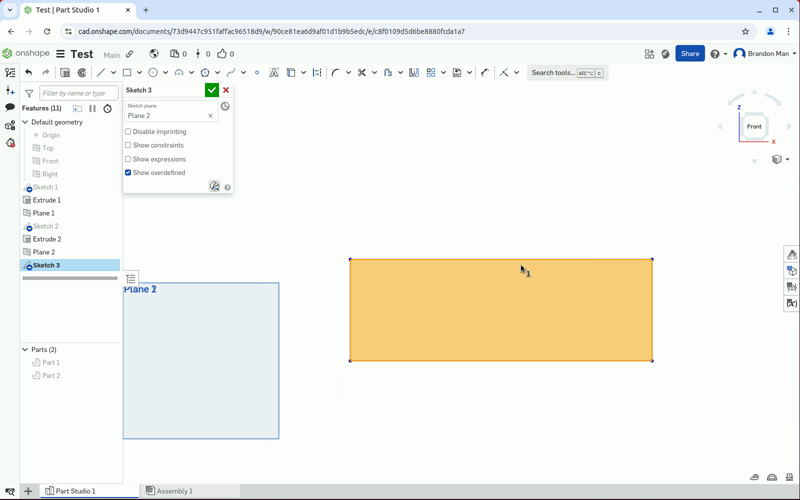
scroll(-6)
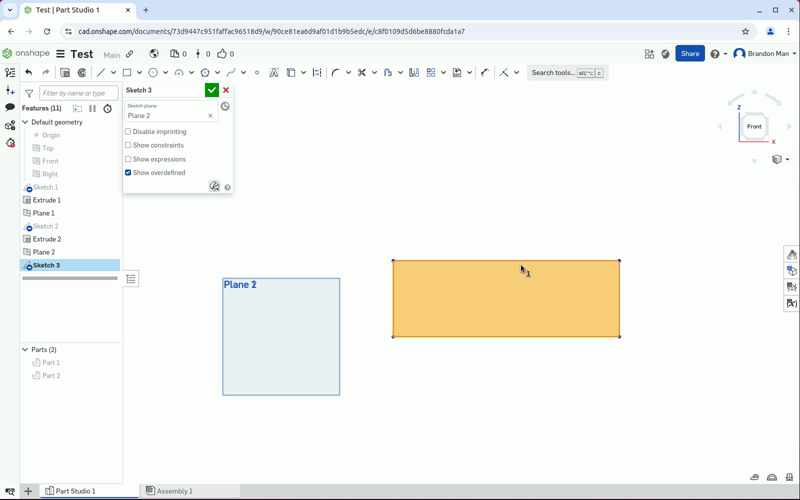
scroll(-6)
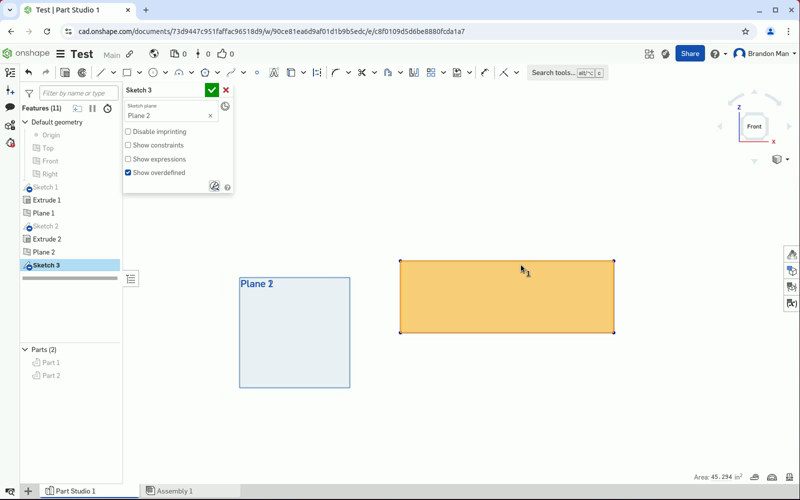
scroll(-6)
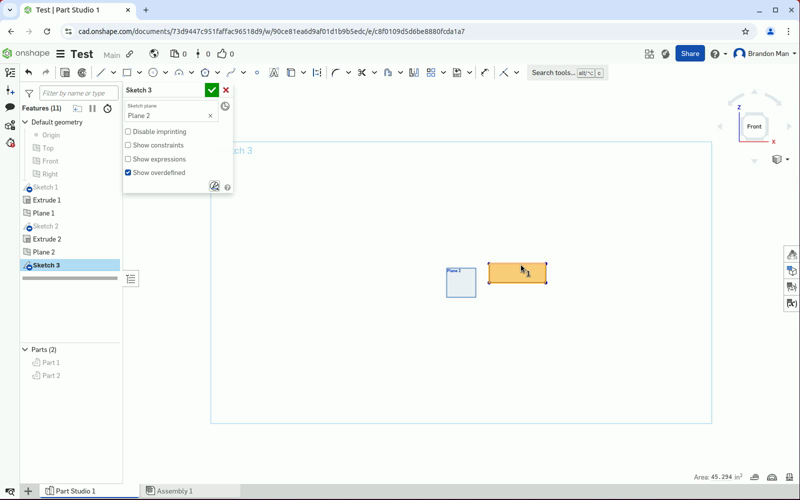
mouse_move(73, 352)
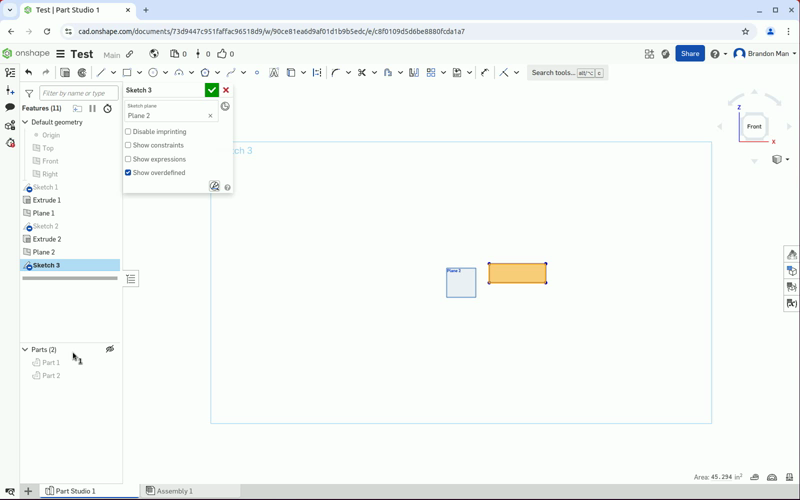
key(shift+y)
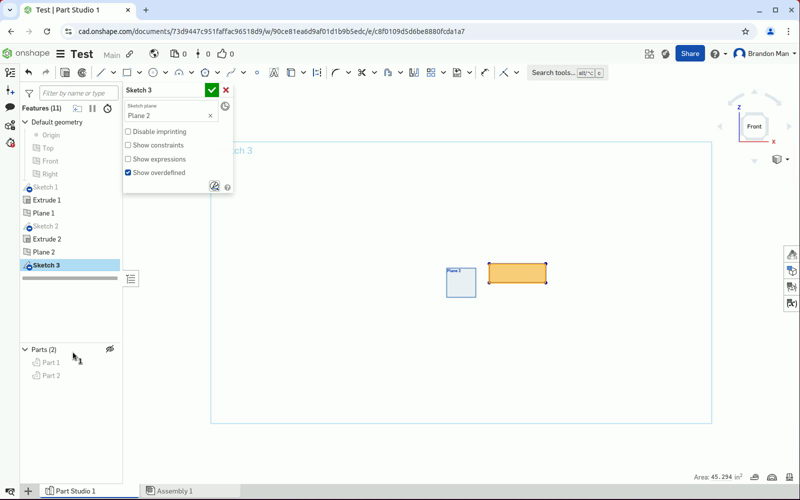
key(shift+e)
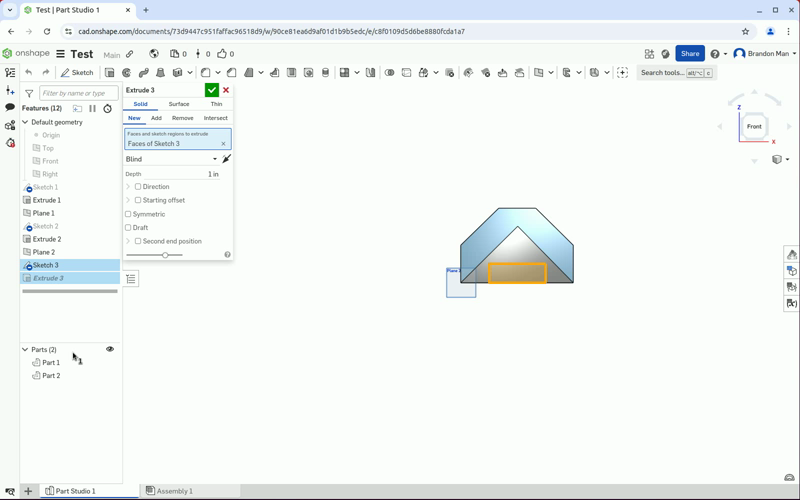
mouse_move(143, 106)
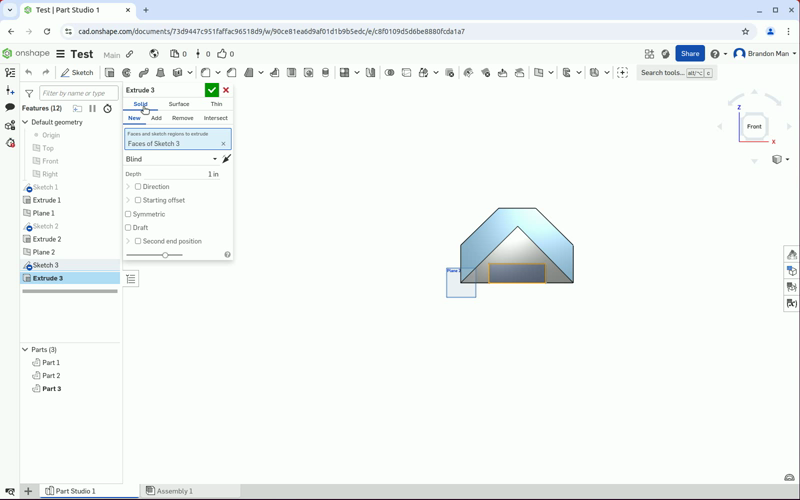
click(143, 106)
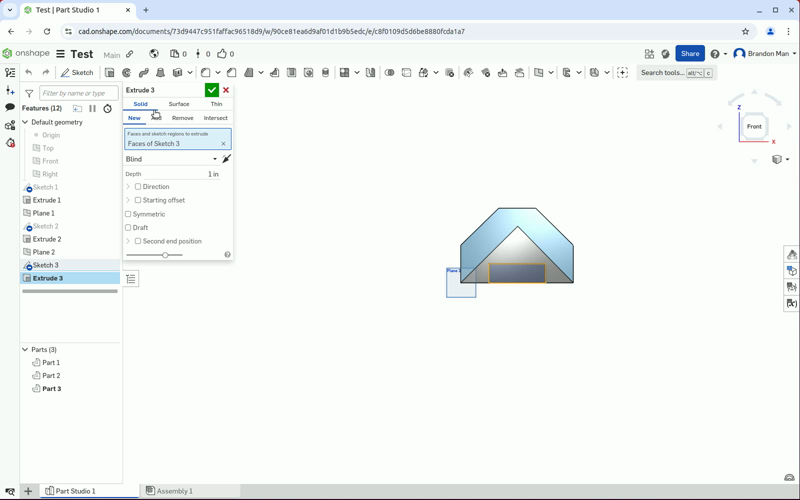
mouse_move(186, 120)
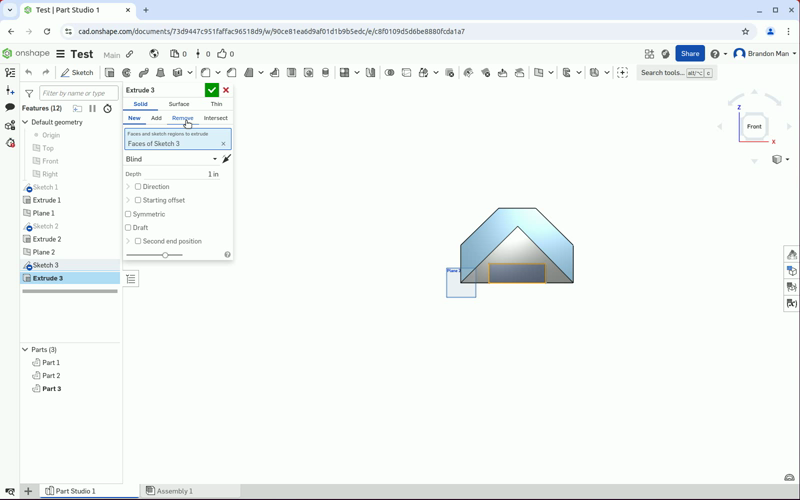
click(186, 120)
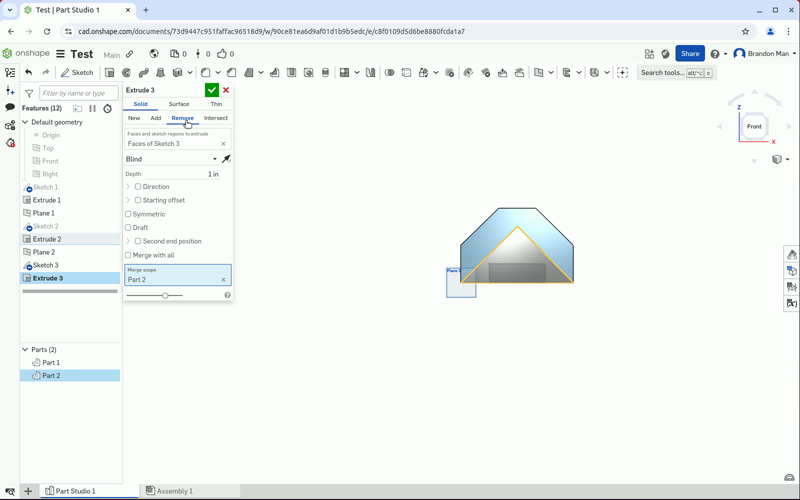
key(tab, 4)
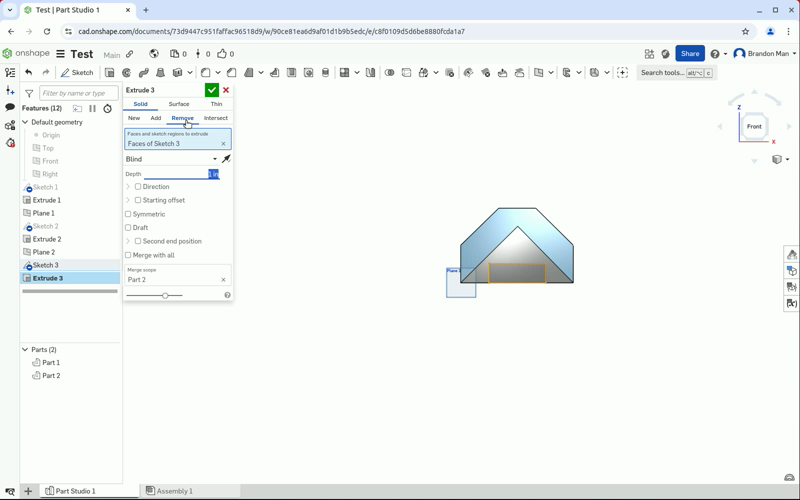
text(3.851)
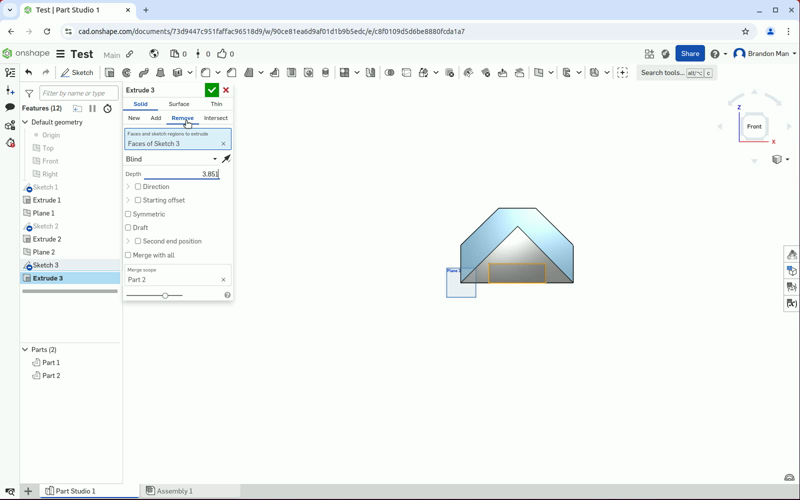
key(tab, 6)
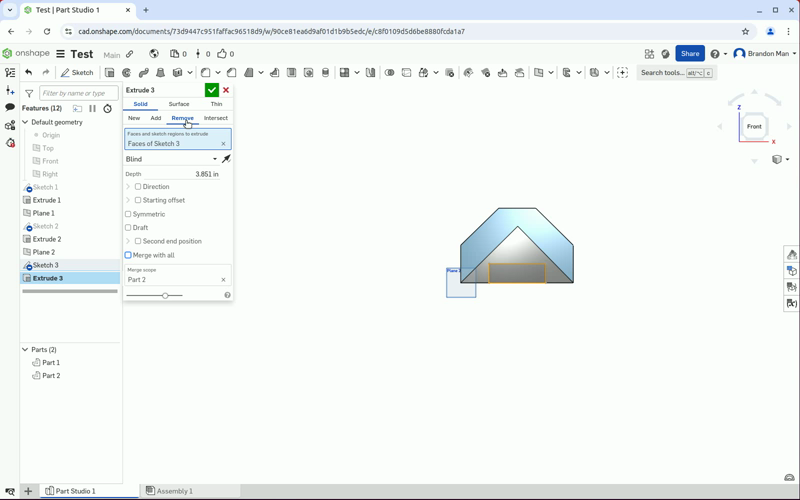
key(space)
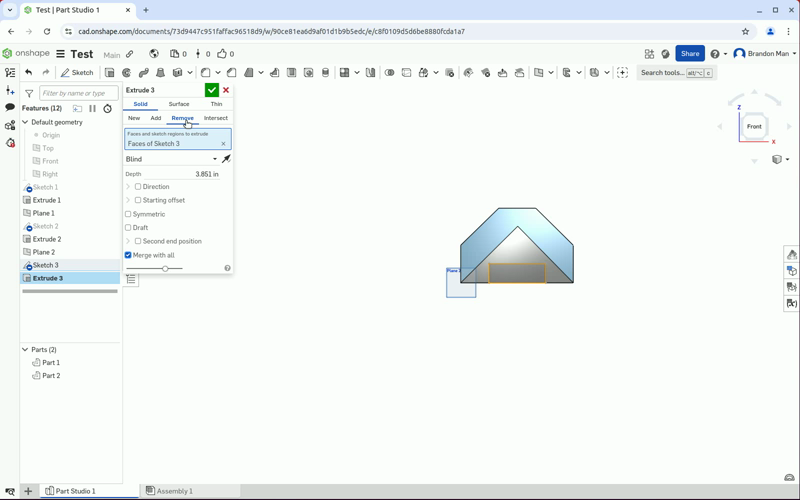
key(enter)
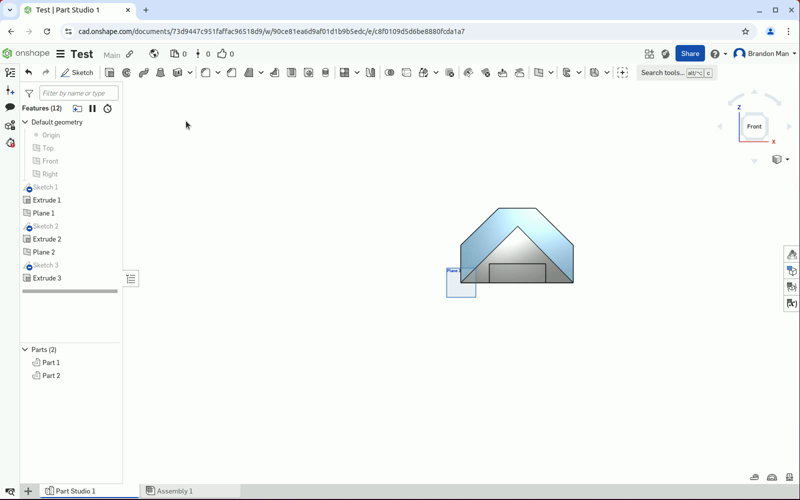
key(shift+h)
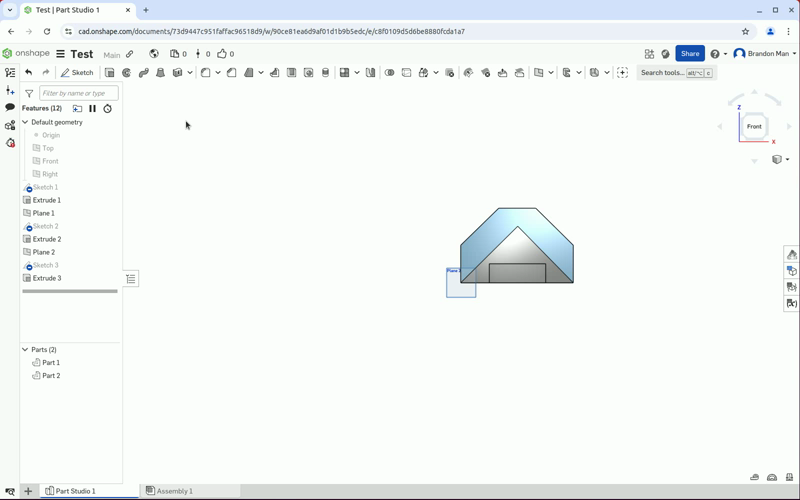
key(shift+h)
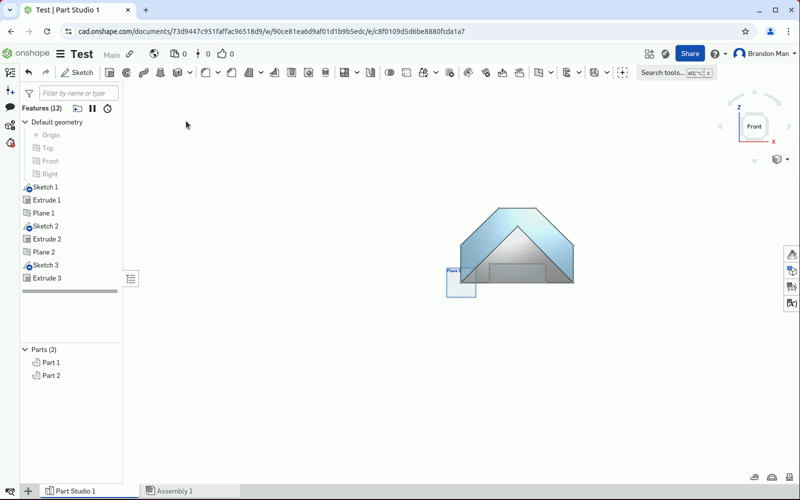
key(shift+7)
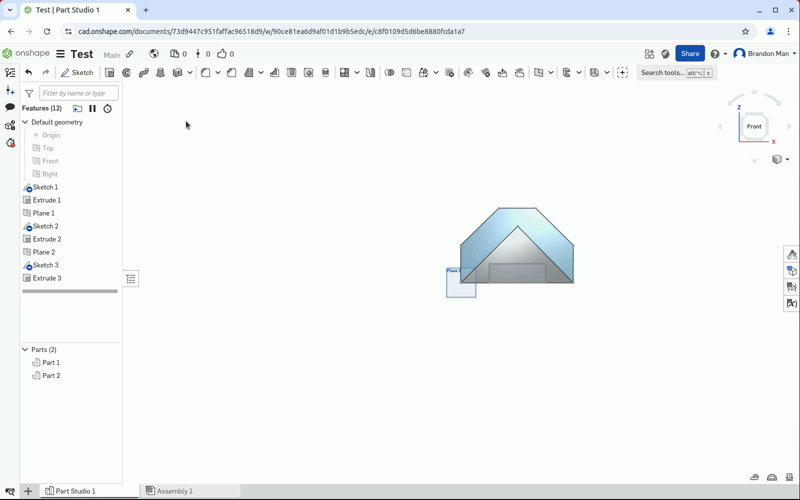
key(left, 2)
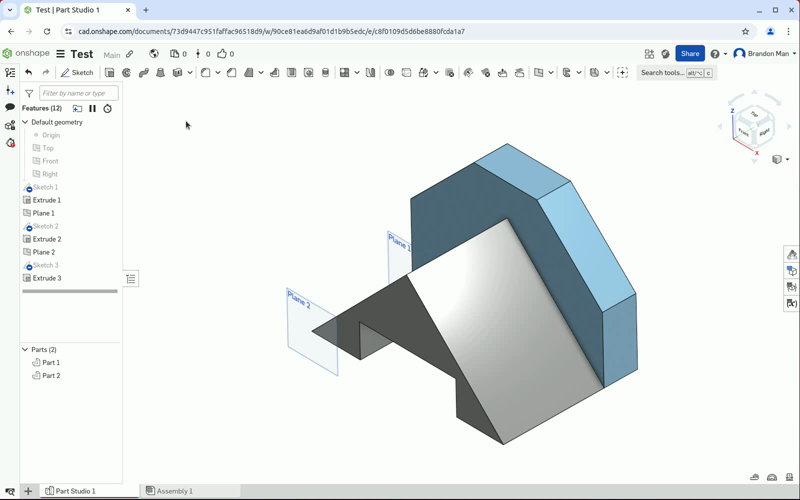
key(down, 2)
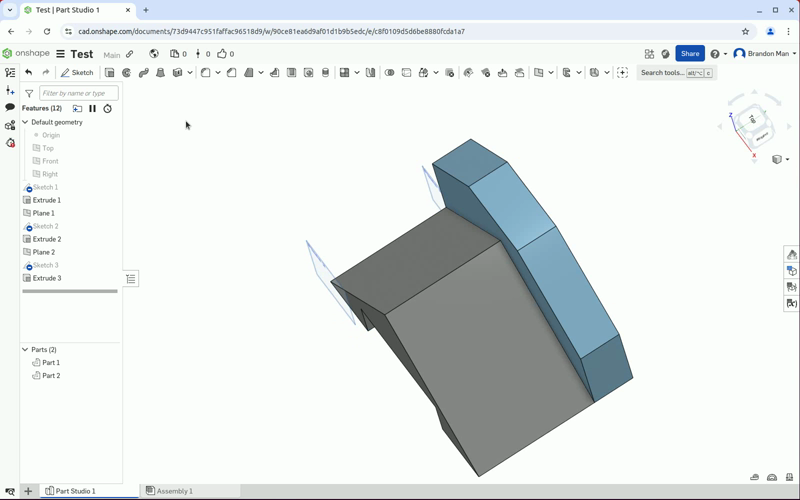
key(up, 2)
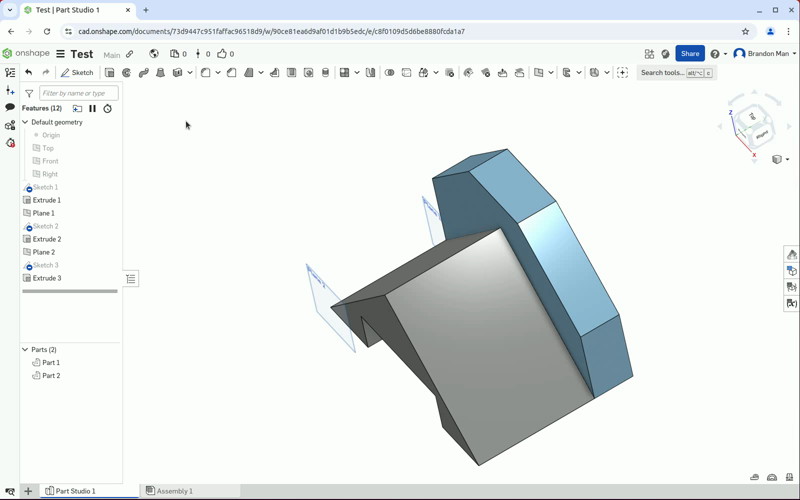
key(right, 2)
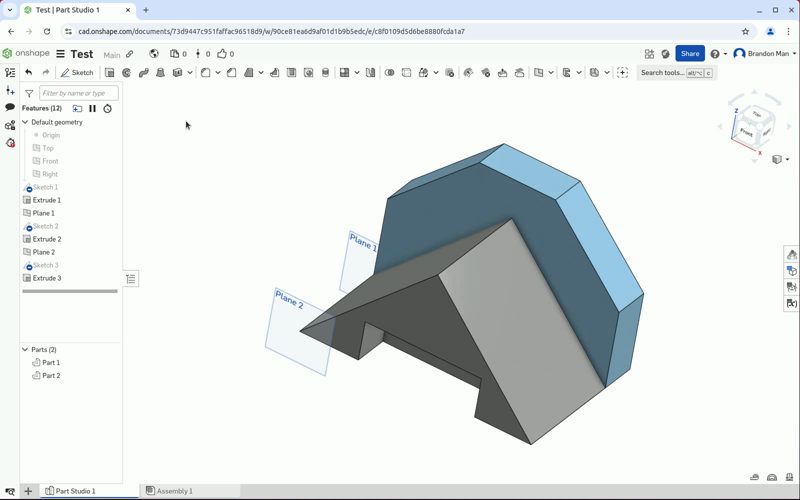
mouse_move(73, 189)
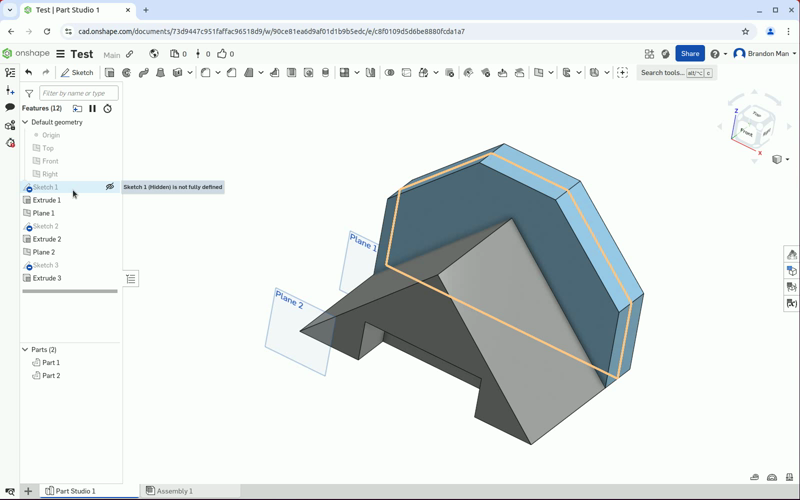
click(73, 189)